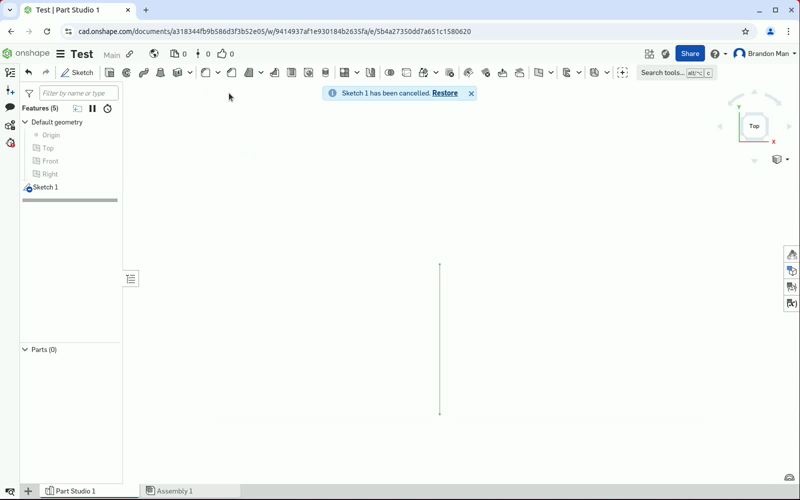
key(shift+h)
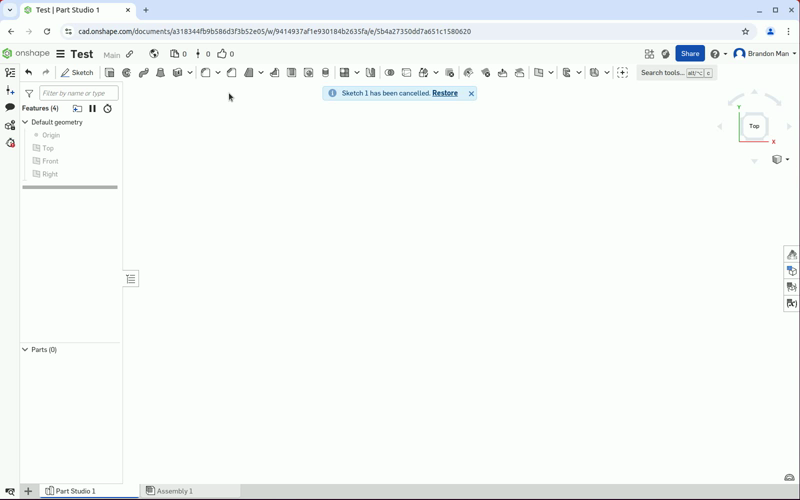
mouse_move(73, 352)
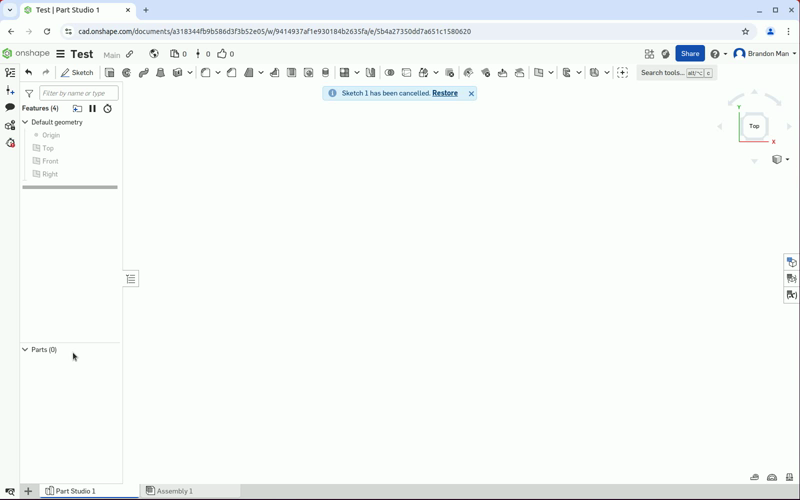
key(y)
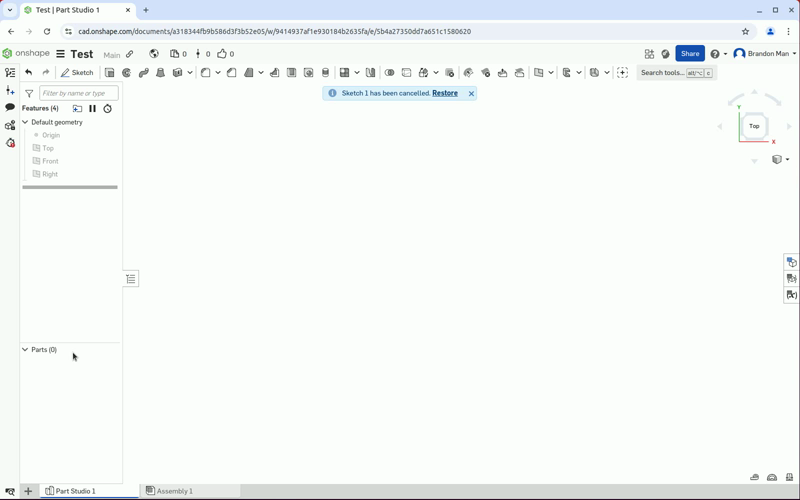
key(shift+p)
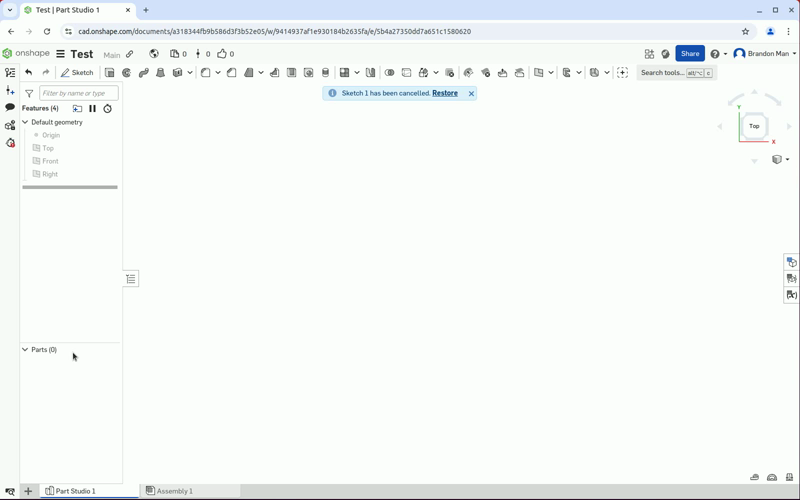
key(space)
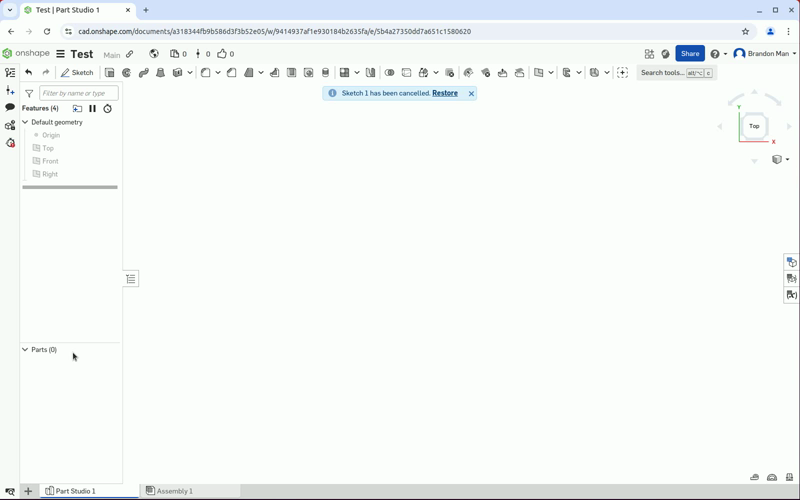
key_down(shift)
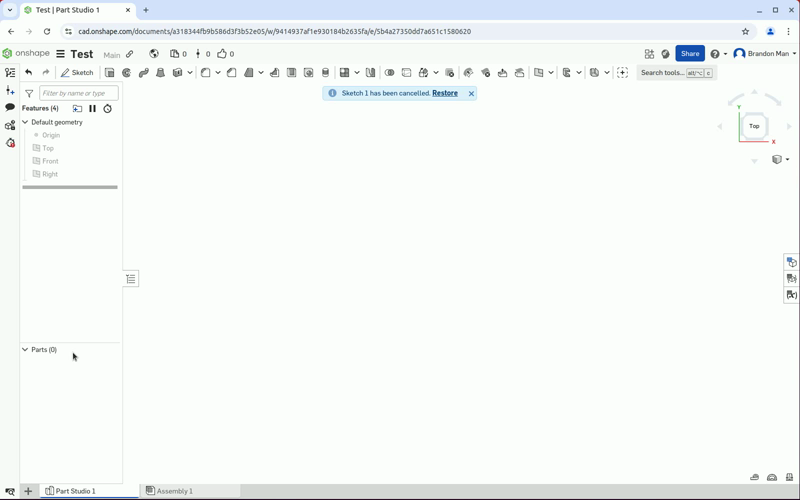
key(up)
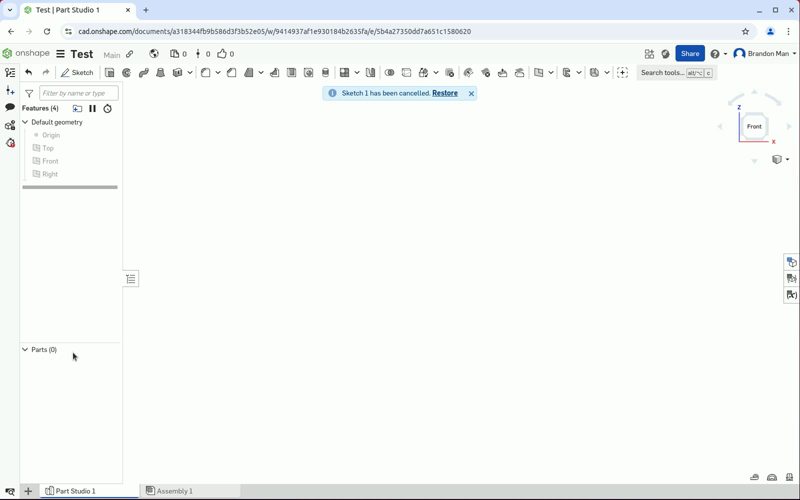
key_up(shift)
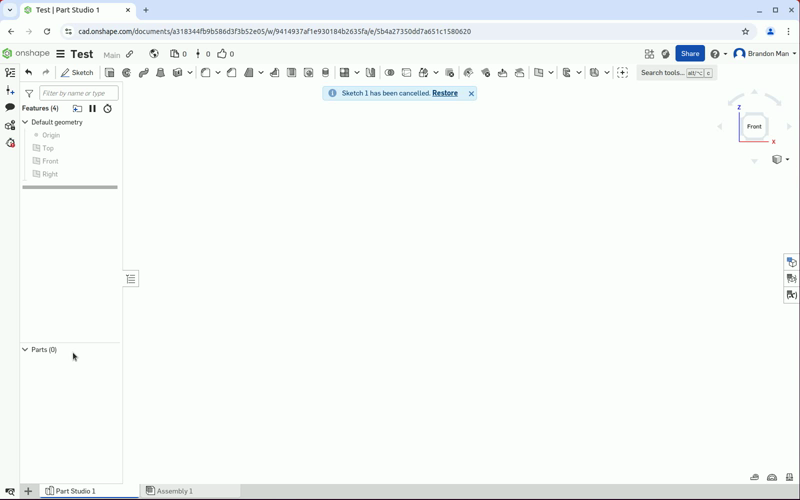
mouse_move(73, 352)
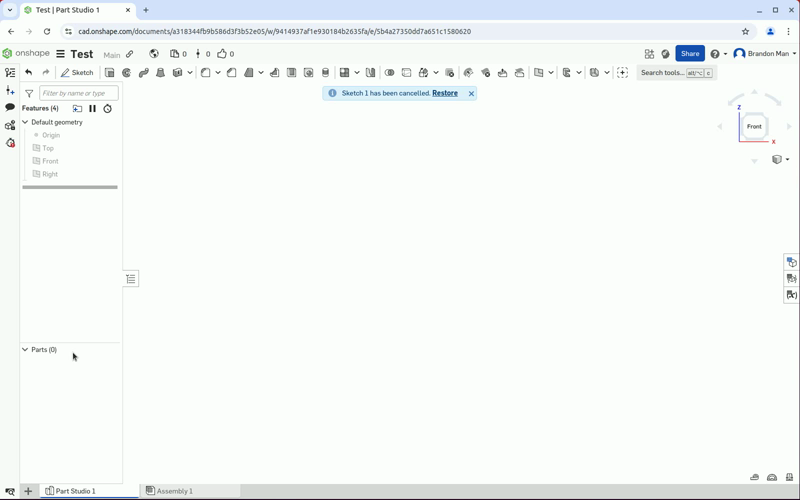
key(shift+y)
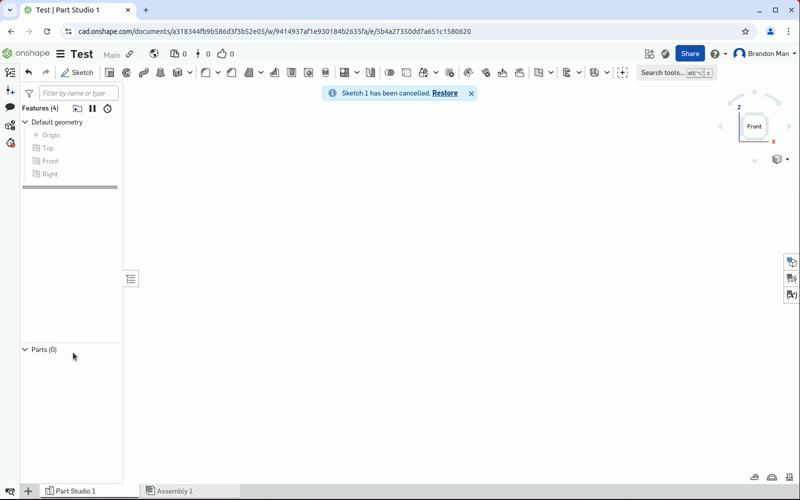
key(shift+s)
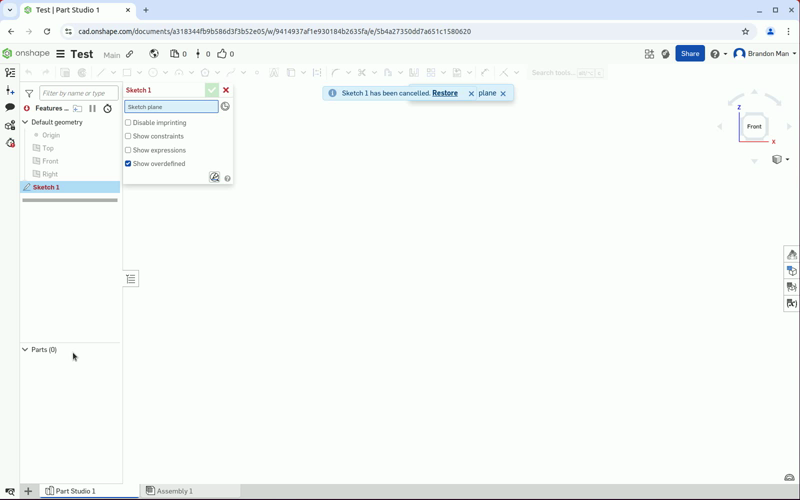
mouse_move(73, 163)
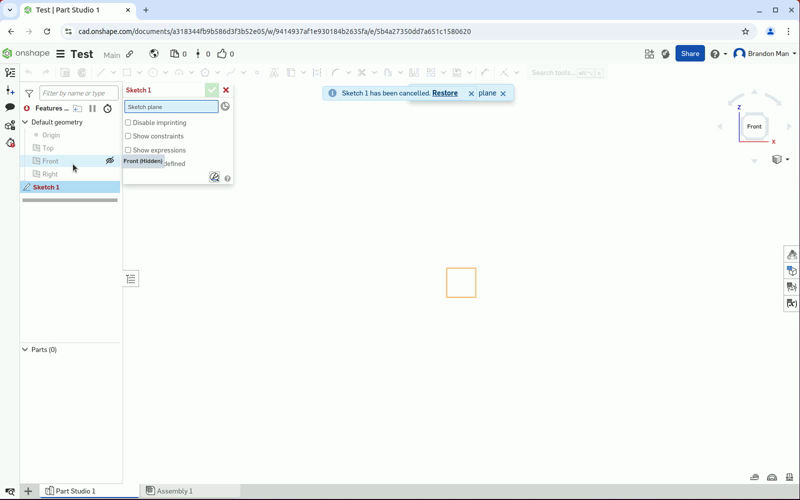
click(73, 163)
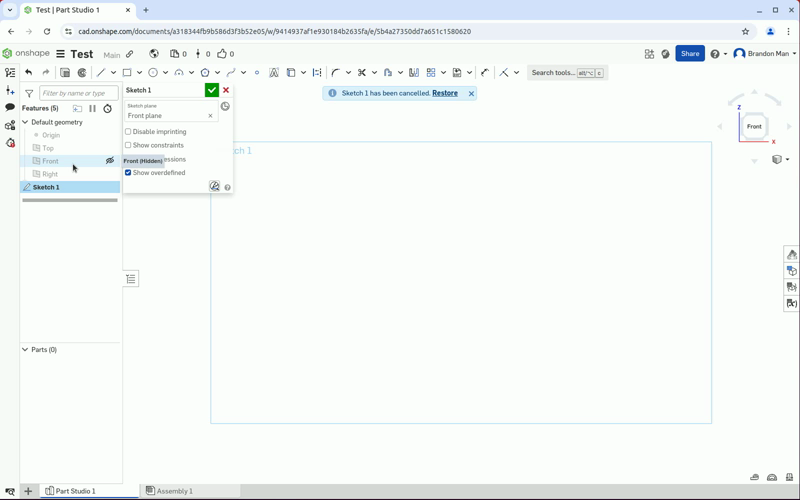
mouse_move(73, 352)
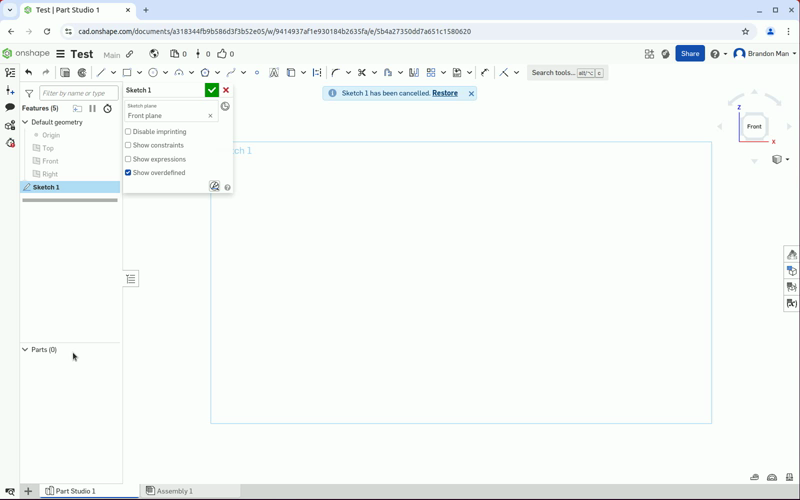
key(y)
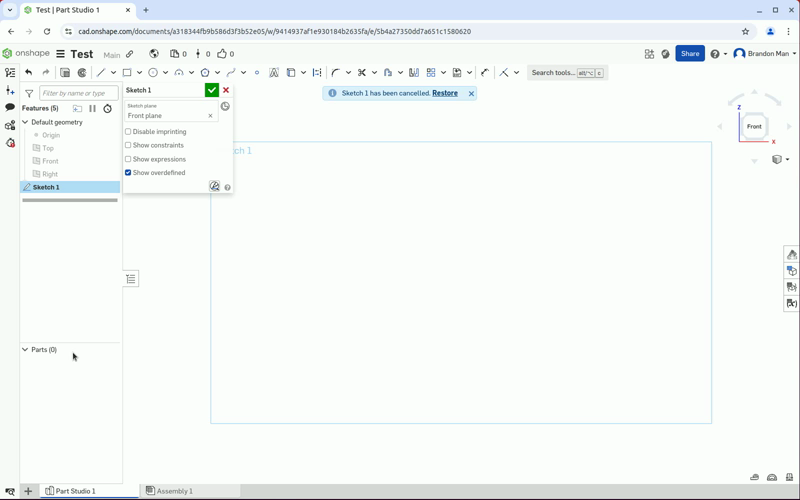
key(l)
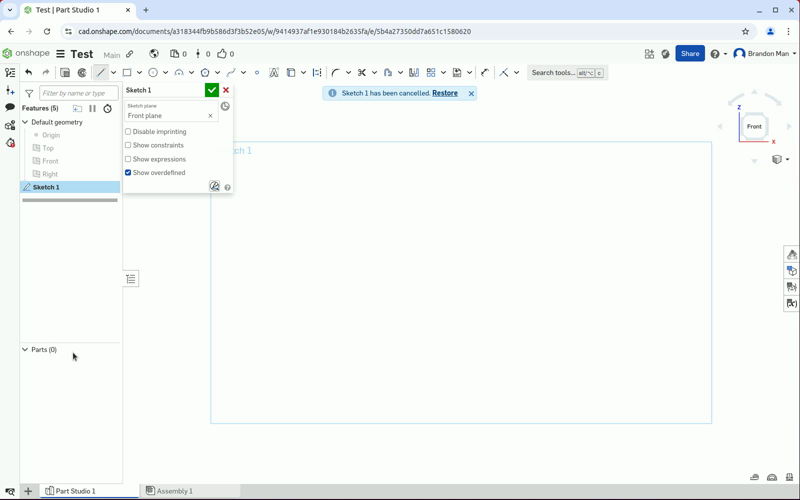
key_down(shift)
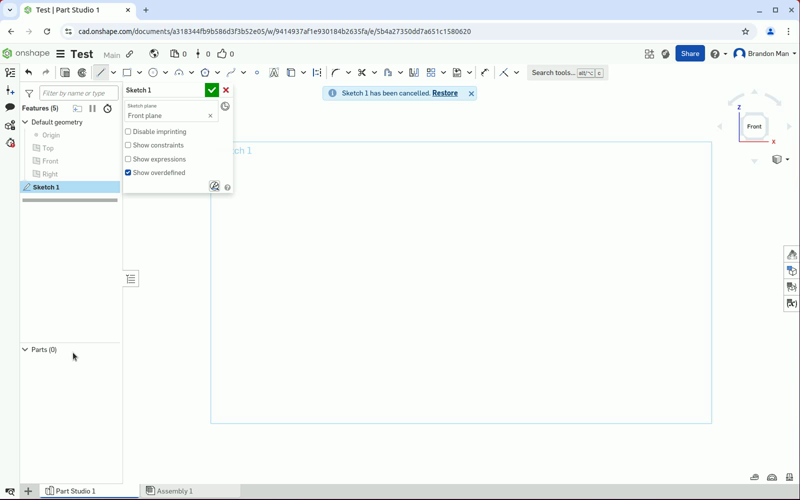
mouse_move(553, 282)
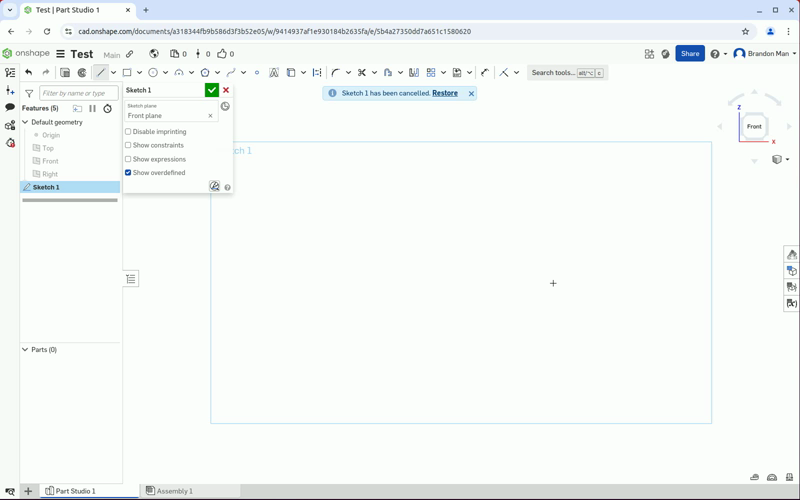
click(553, 282)
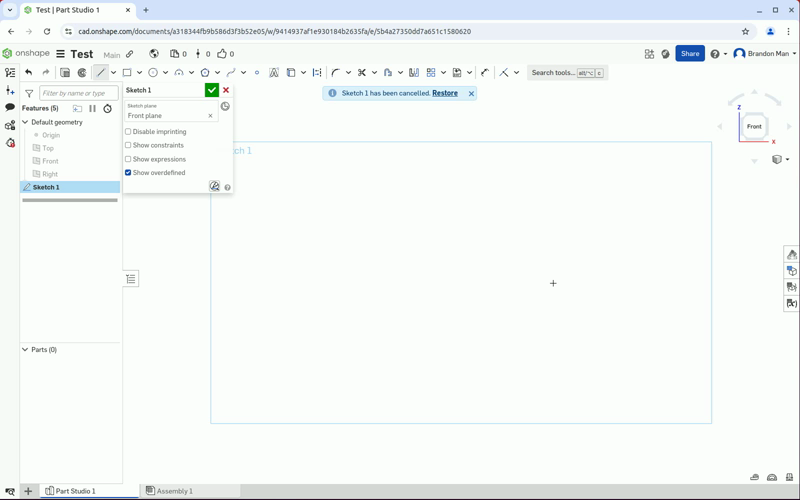
key_up(shift)
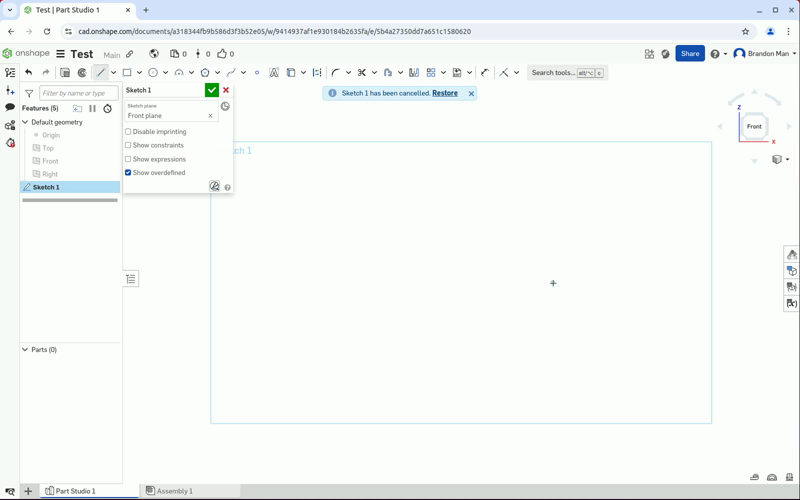
key_down(shift)
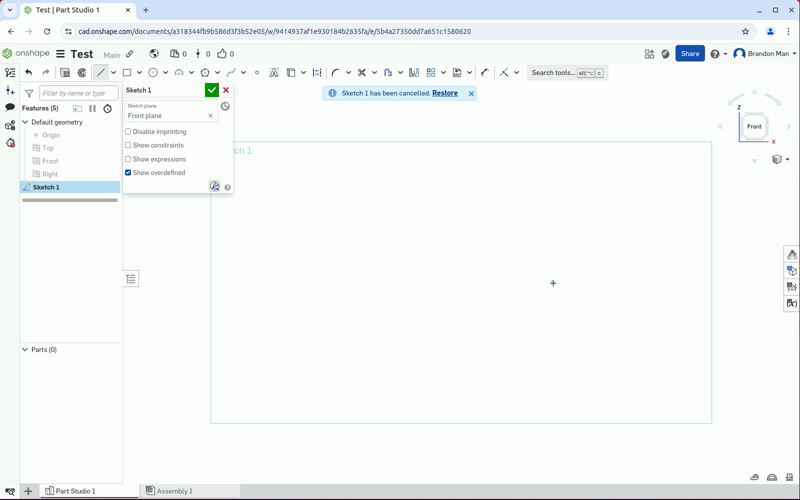
mouse_move(583, 282)
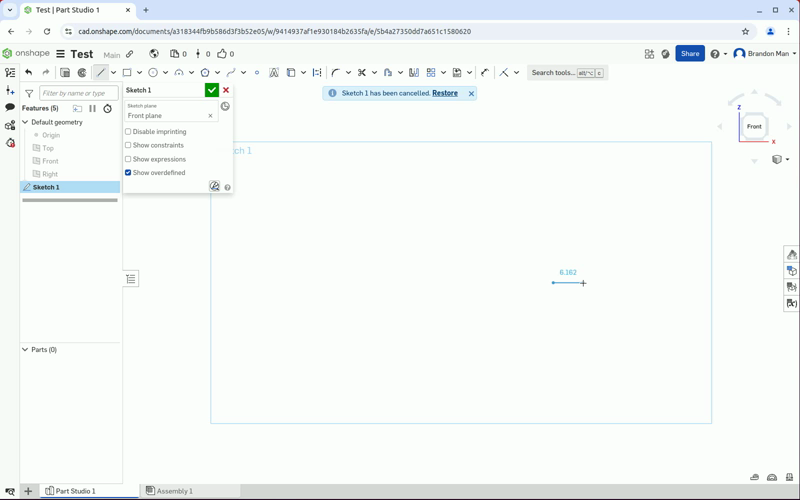
mouse_move(574, 282)
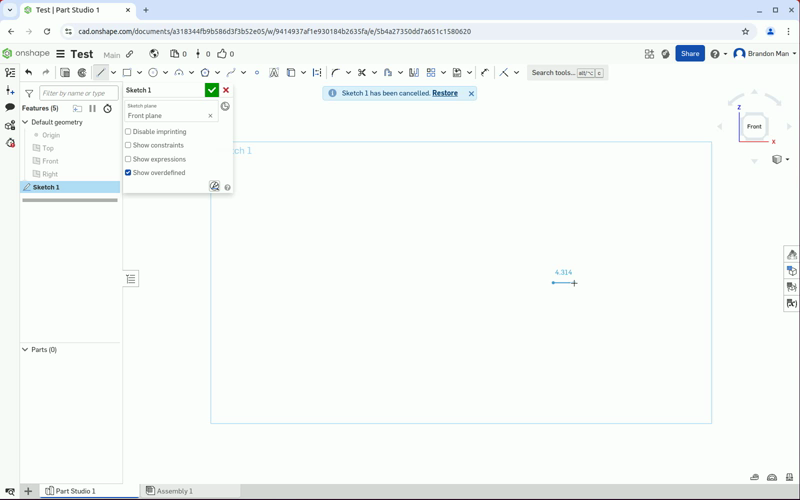
click(574, 282)
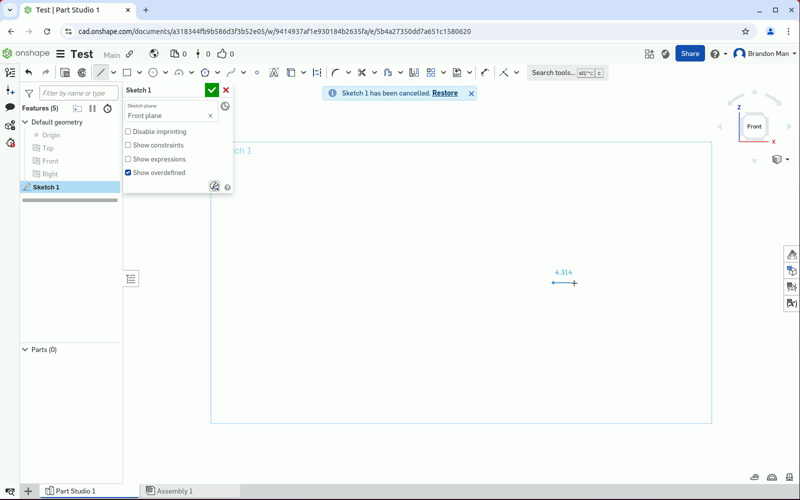
key_up(shift)
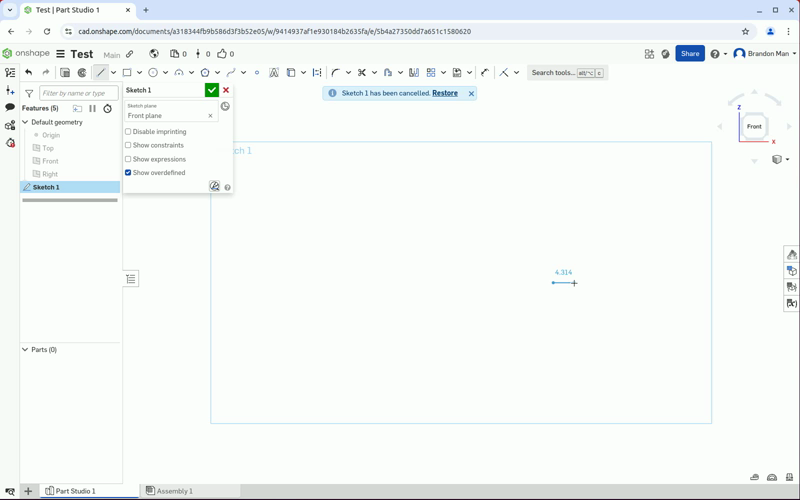
key_down(shift)
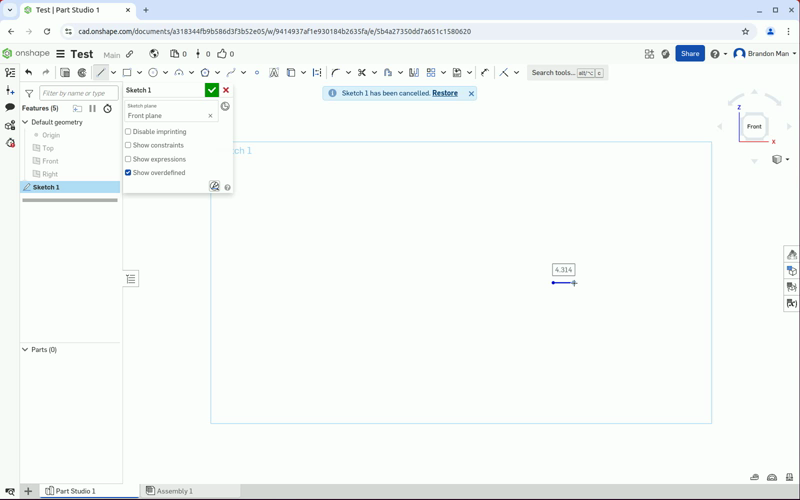
mouse_move(589, 282)
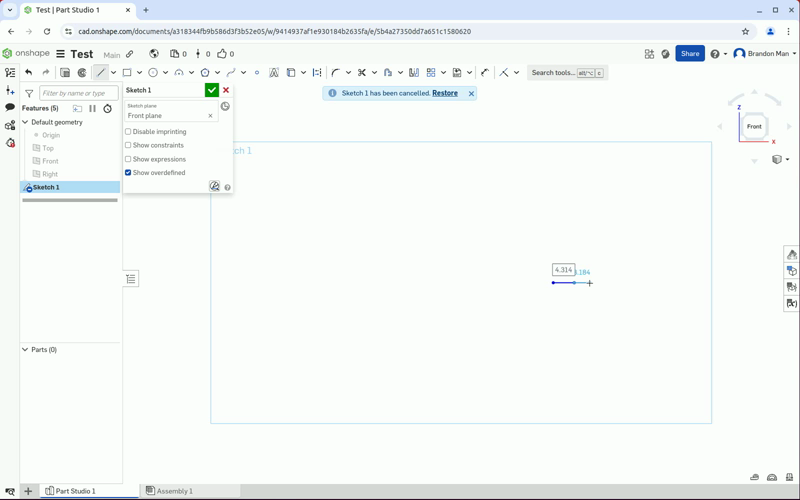
mouse_move(574, 261)
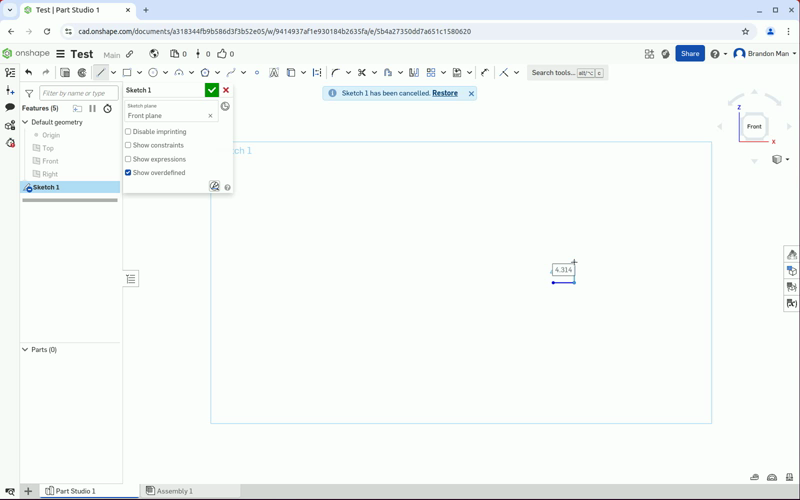
click(574, 261)
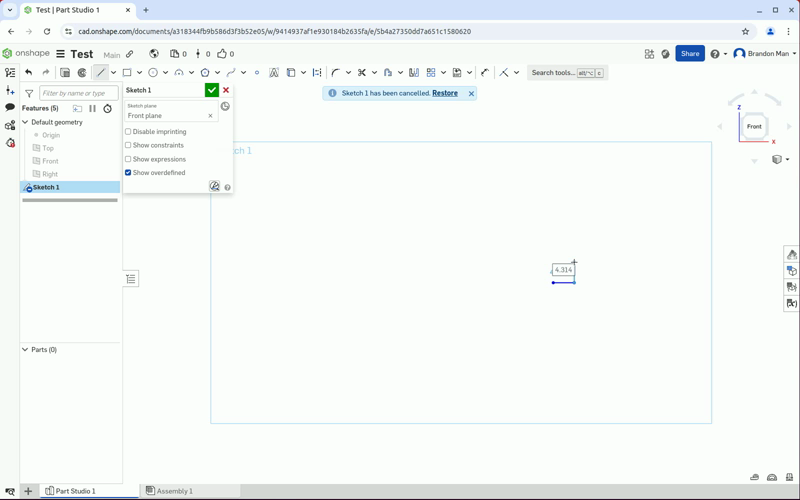
key_up(shift)
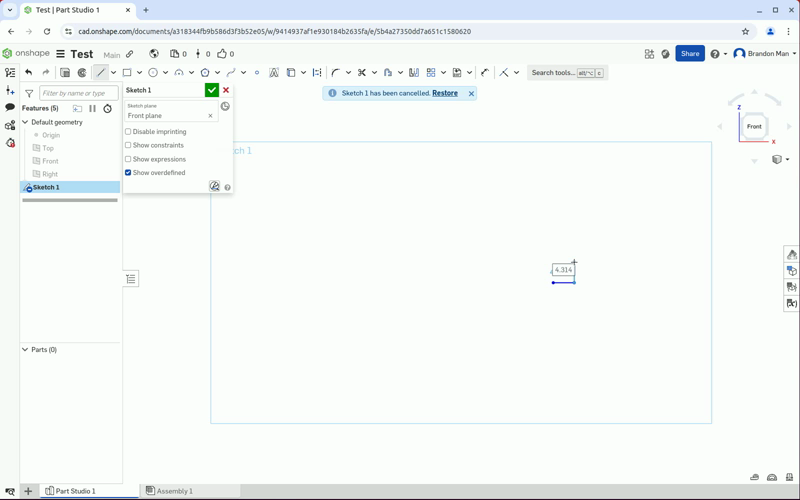
key_down(shift)
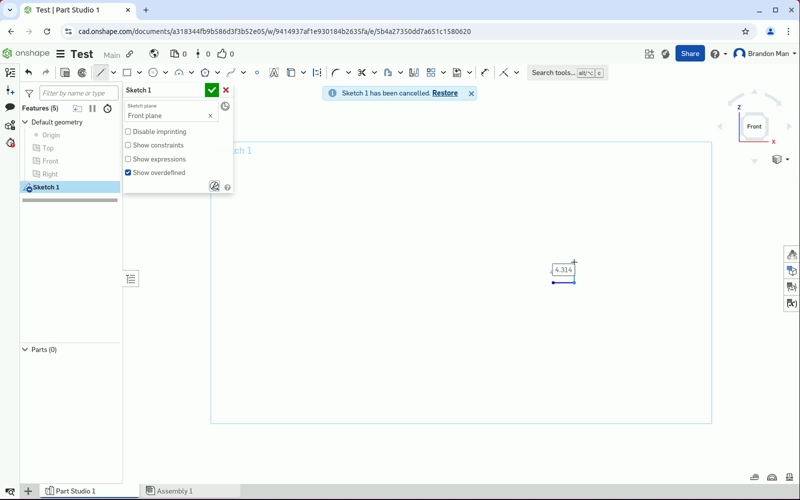
mouse_move(589, 261)
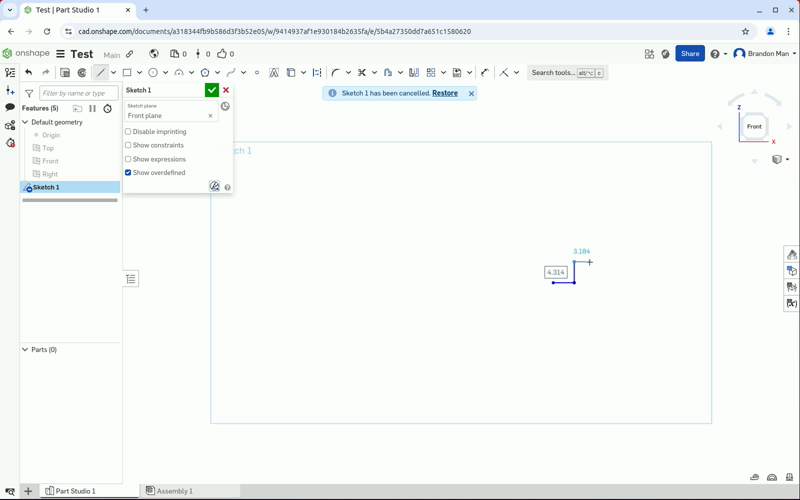
mouse_move(553, 261)
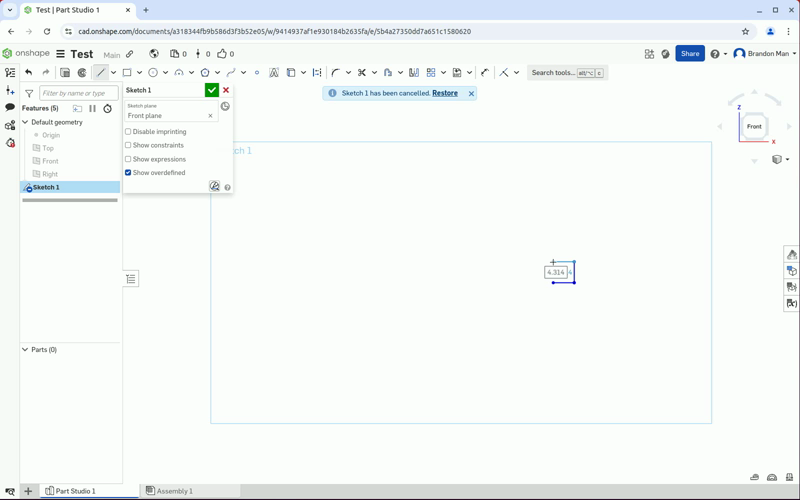
click(553, 261)
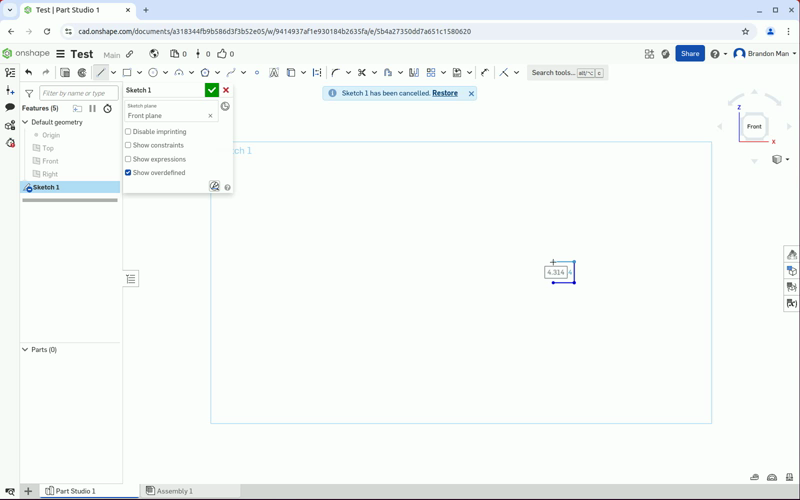
key_up(shift)
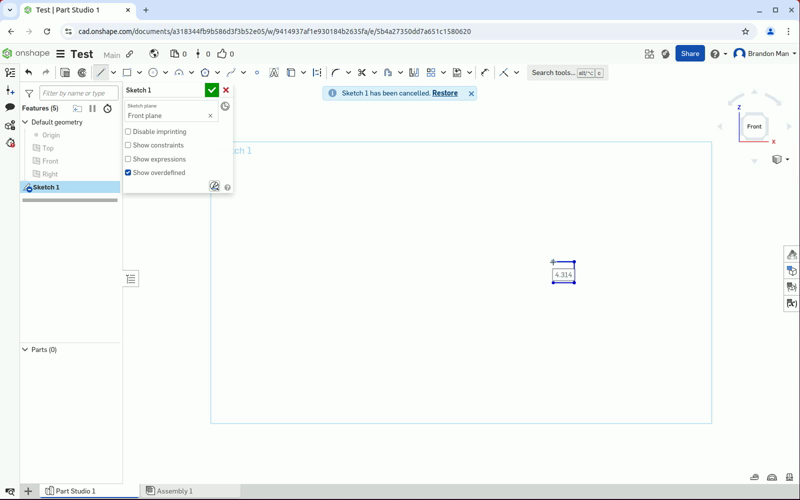
mouse_move(583, 261)
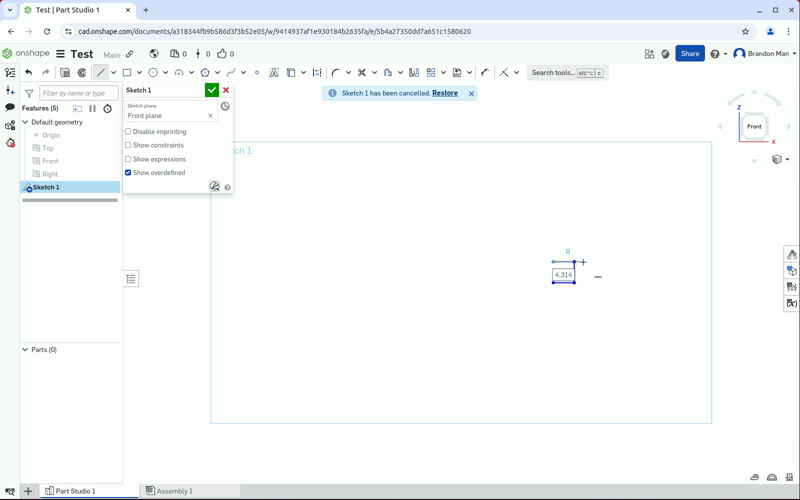
key_down(shift)
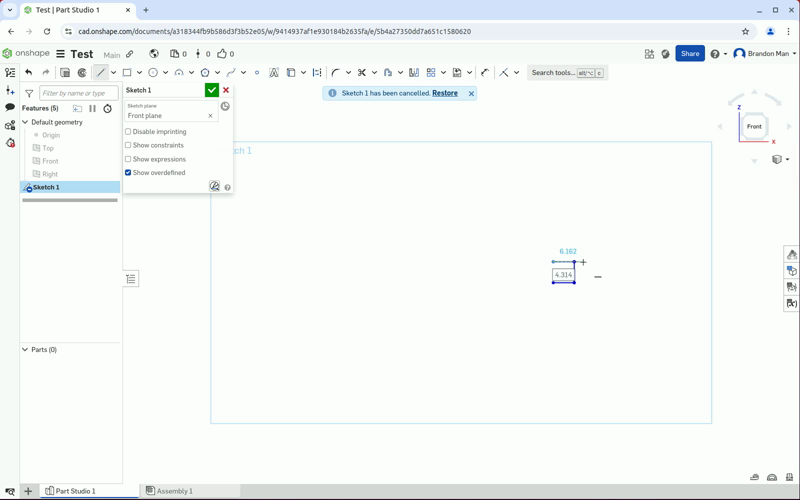
mouse_move(553, 282)
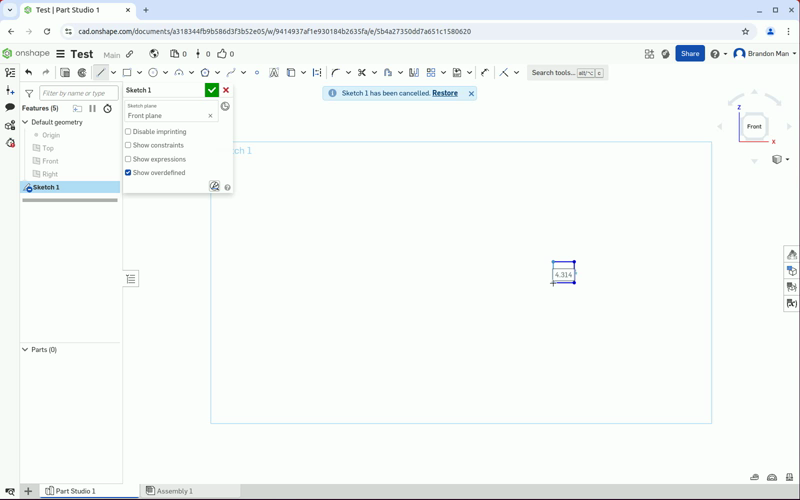
key_up(shift)
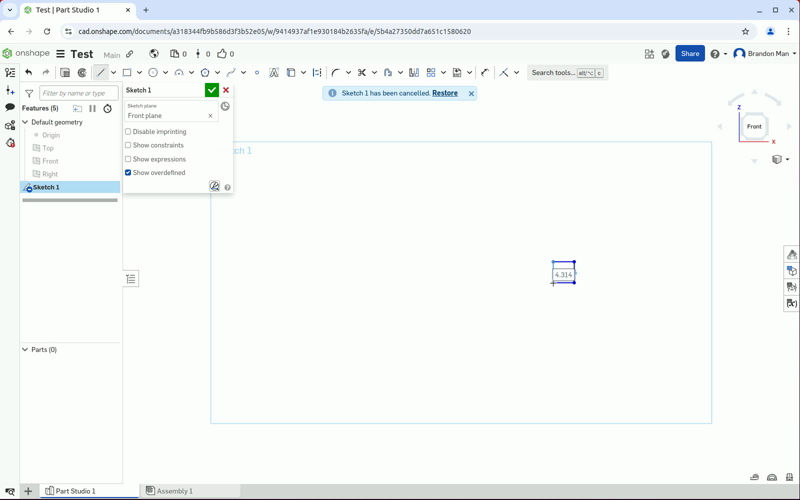
click(553, 282)
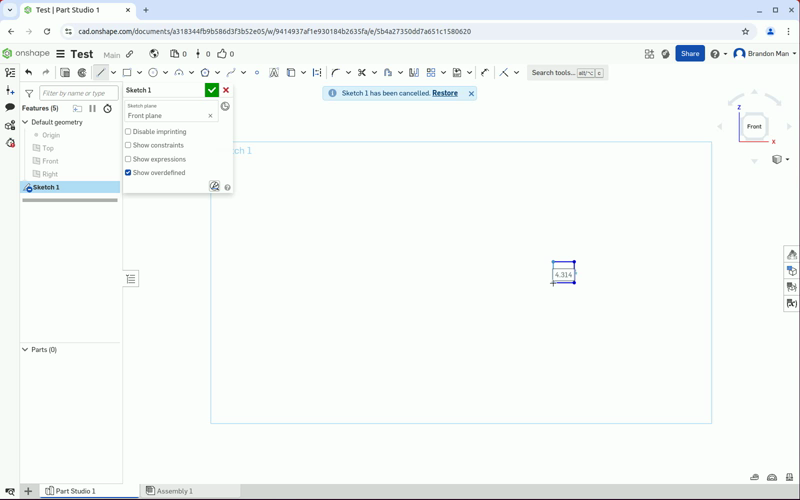
key(esc)
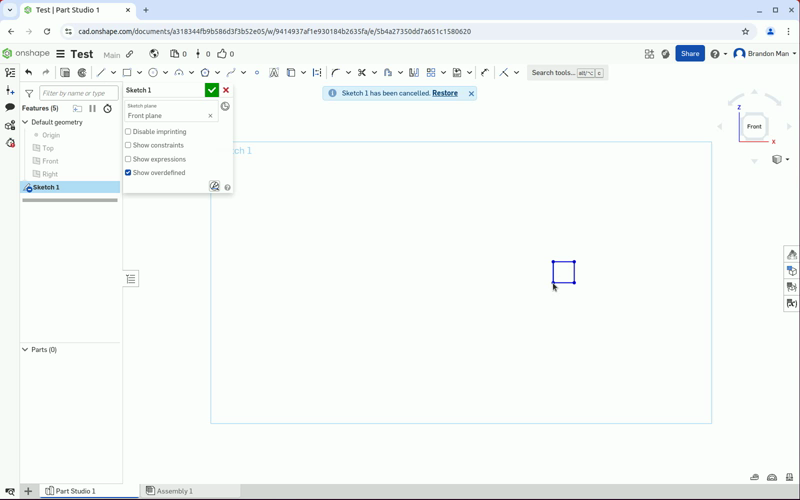
mouse_move(563, 279)
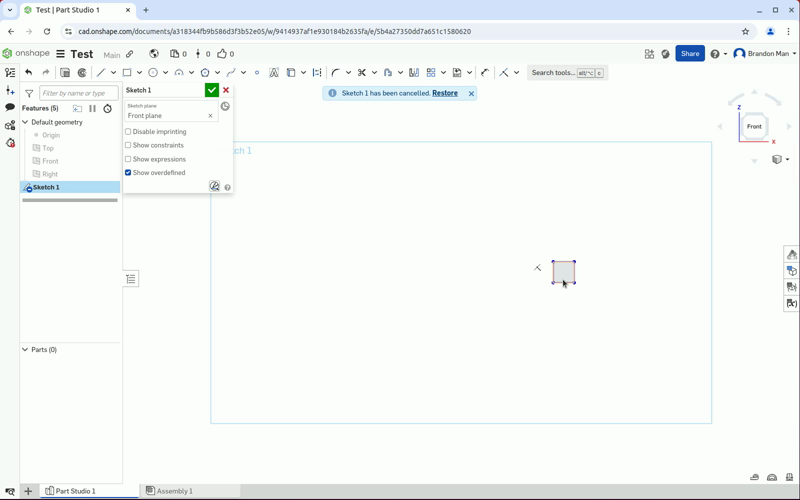
scroll(6)
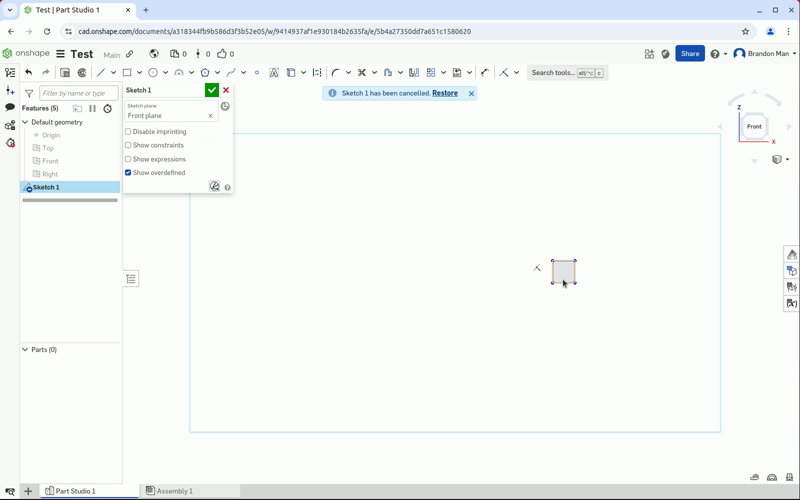
scroll(6)
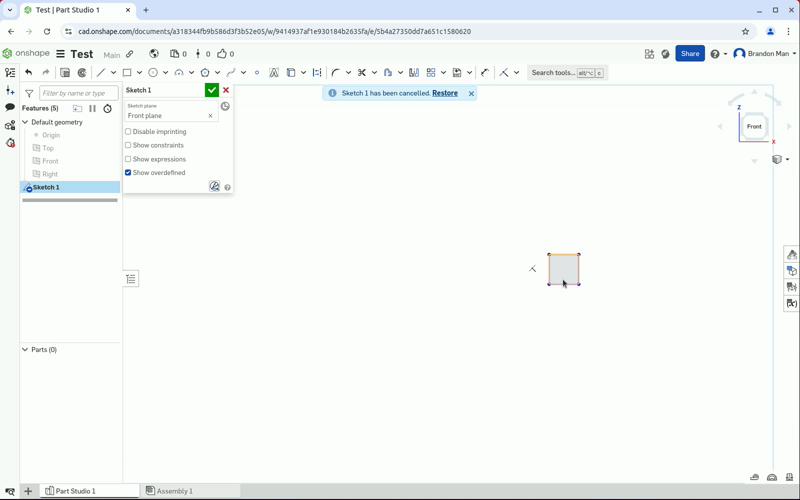
scroll(6)
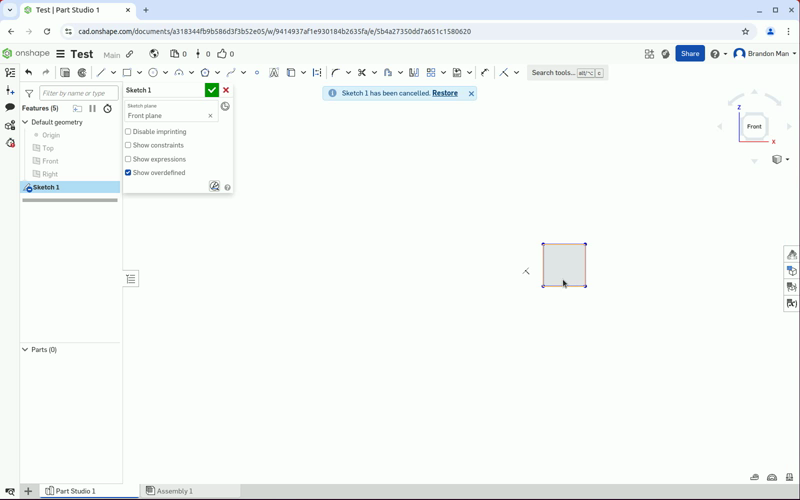
scroll(6)
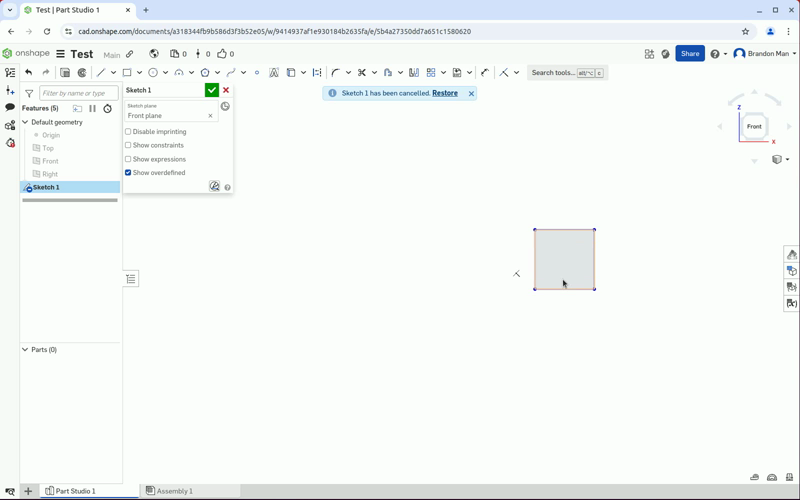
scroll(6)
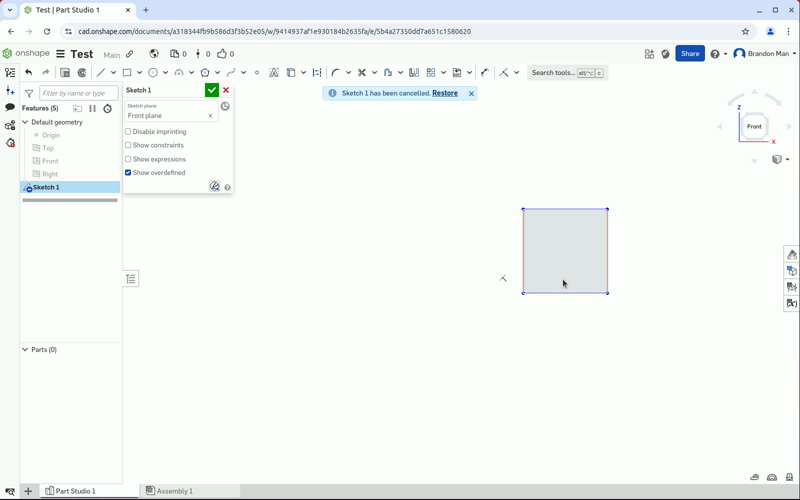
scroll(6)
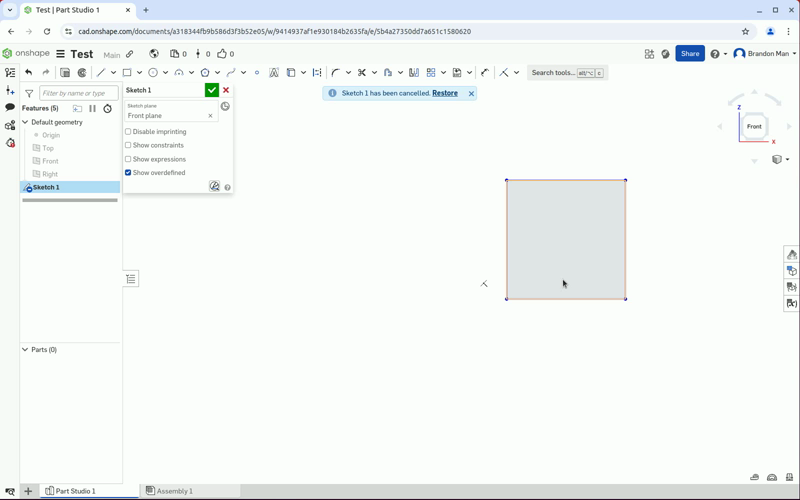
scroll(6)
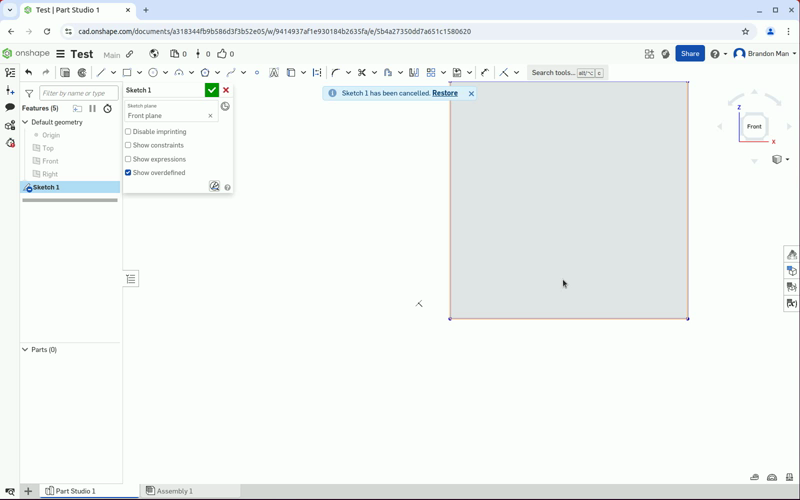
click(563, 279)
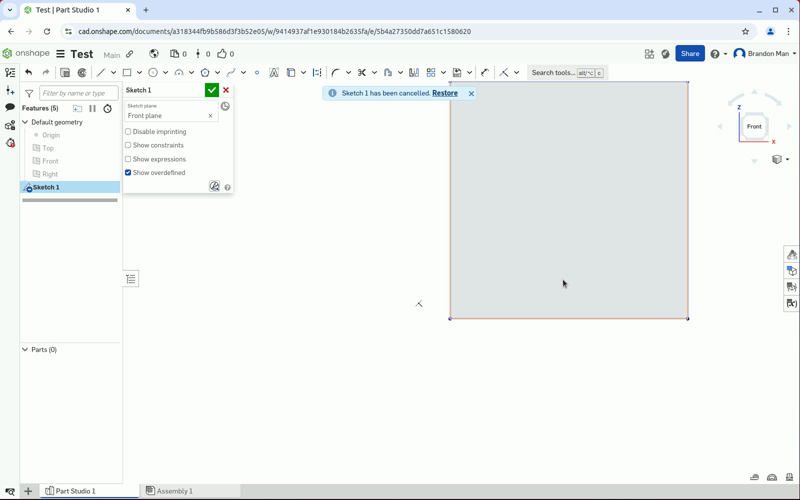
scroll(-6)
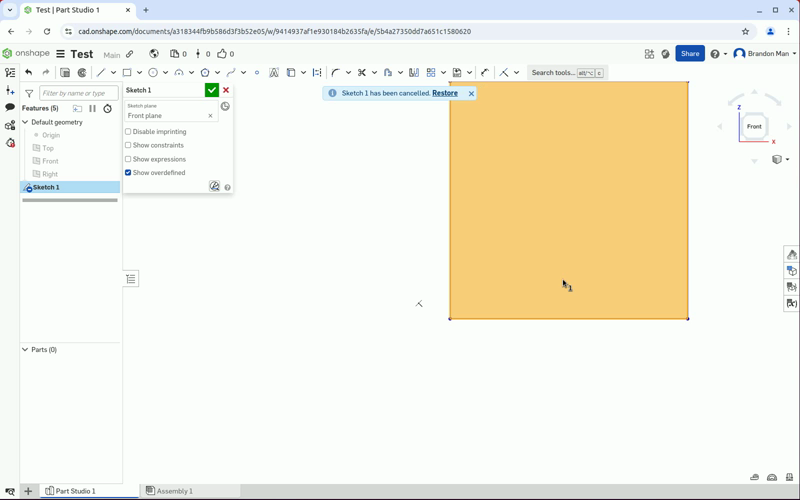
scroll(-6)
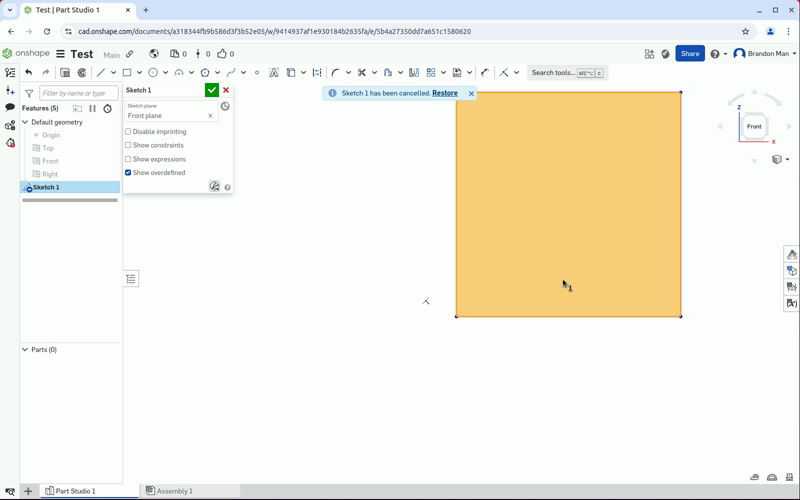
scroll(-6)
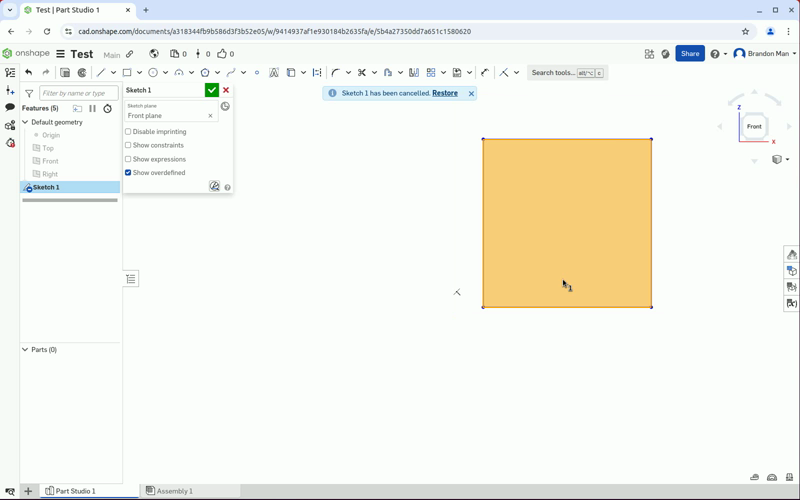
scroll(-6)
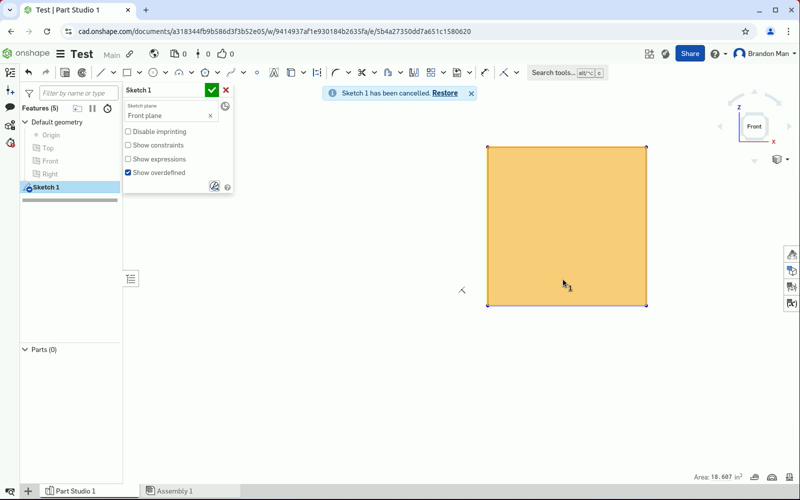
scroll(-6)
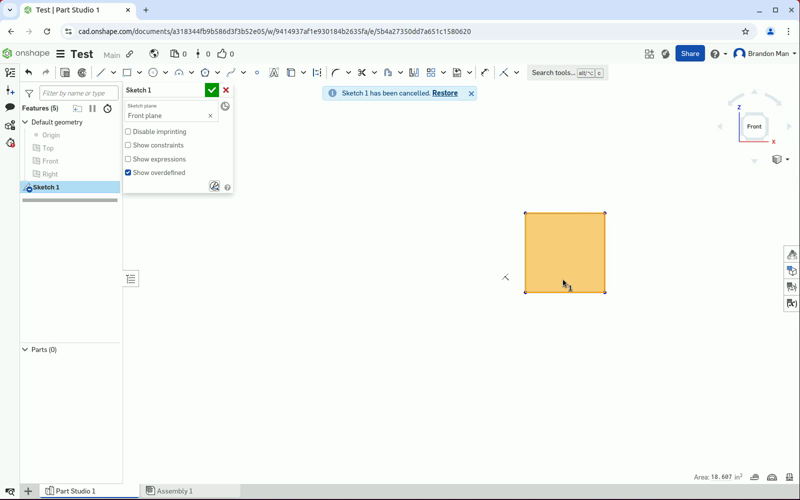
scroll(-6)
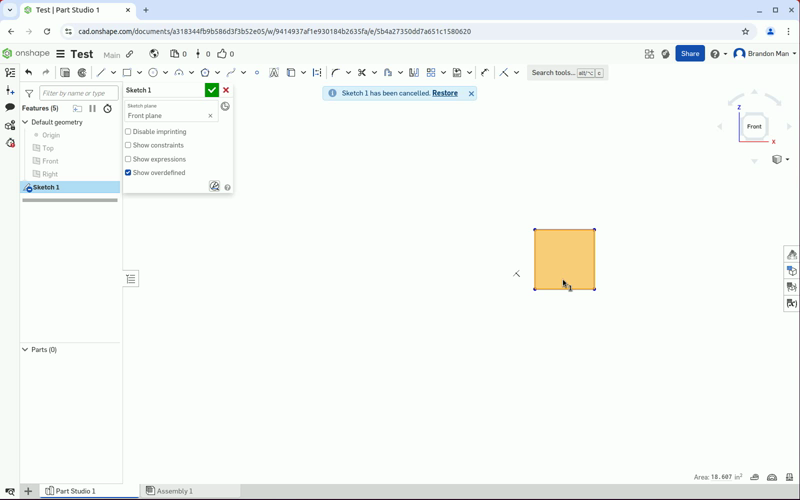
scroll(-6)
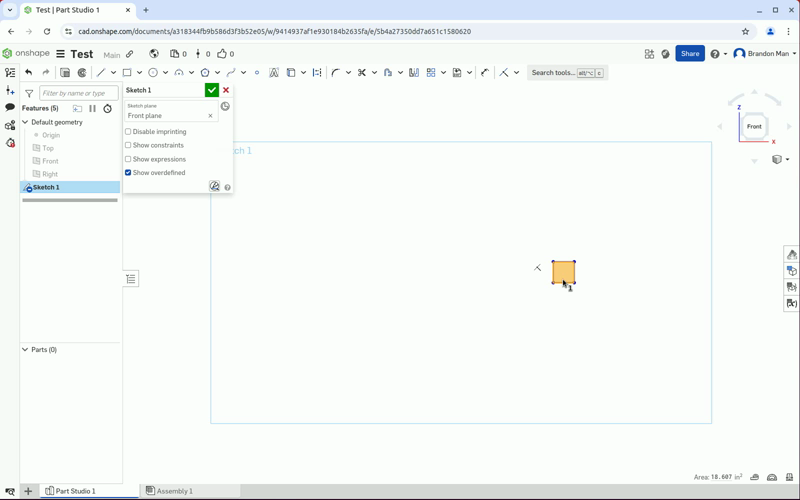
mouse_move(73, 352)
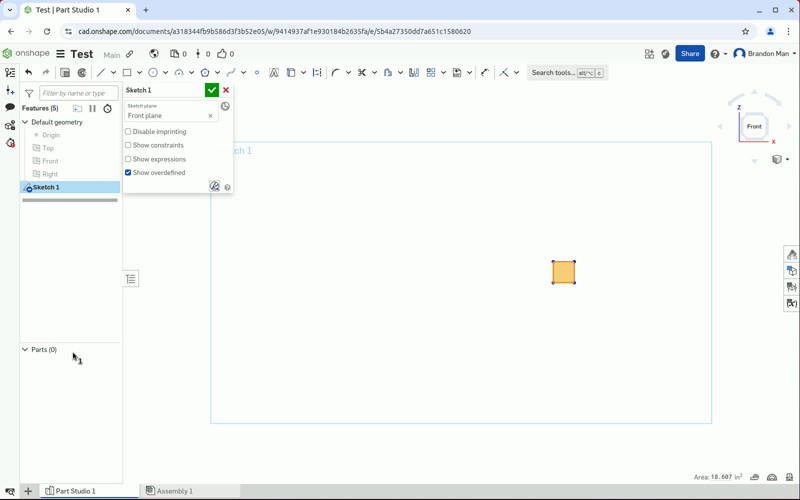
key(shift+y)
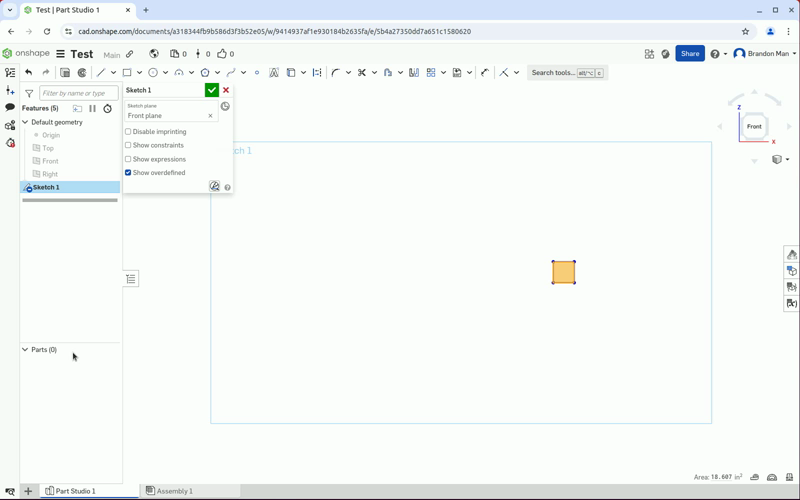
key(shift+e)
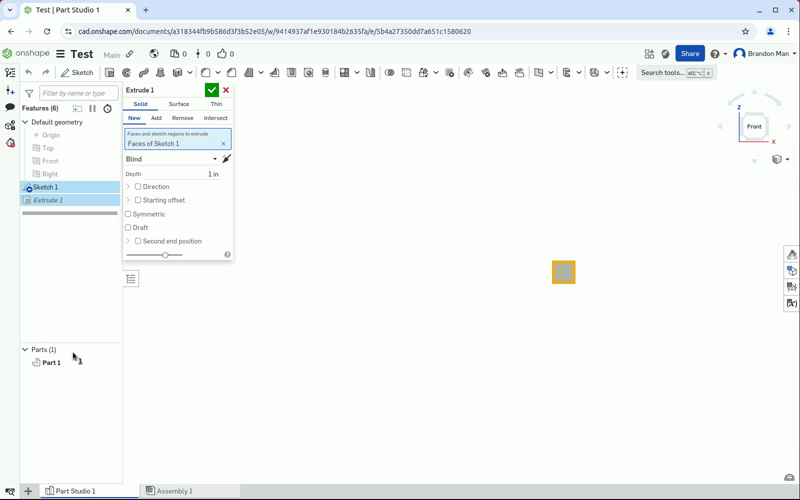
mouse_move(143, 106)
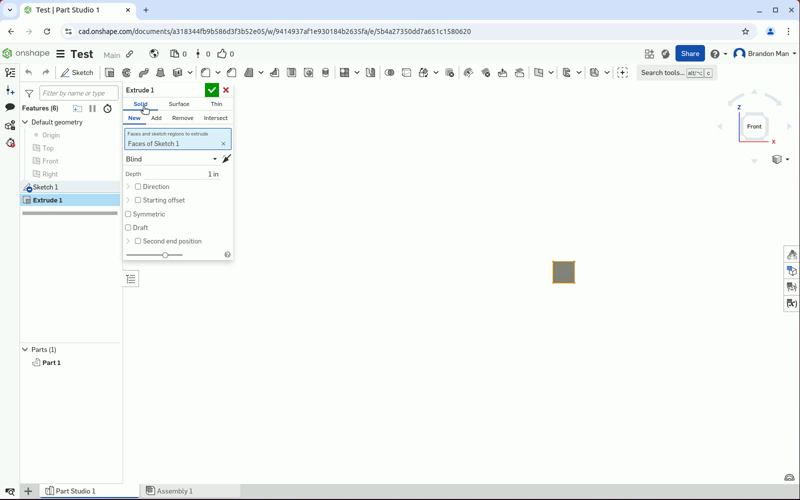
click(143, 106)
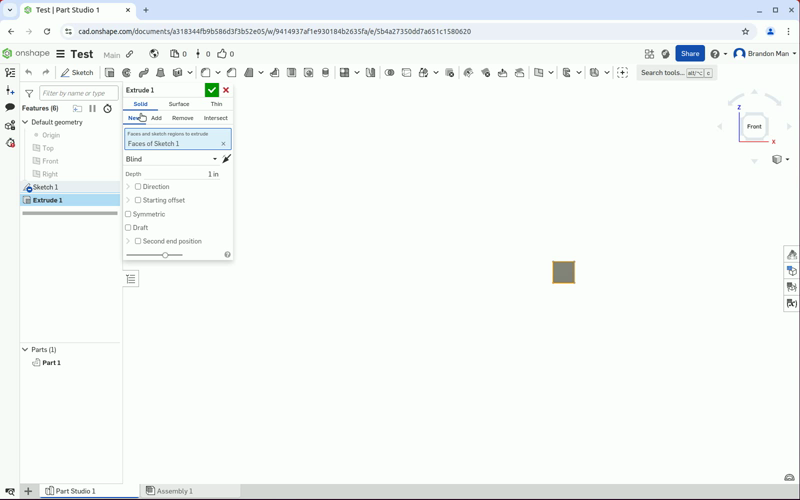
mouse_move(137, 120)
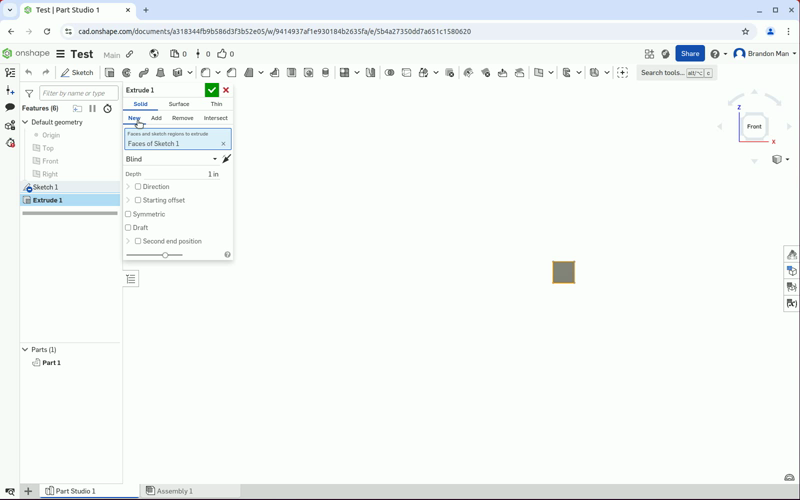
click(137, 120)
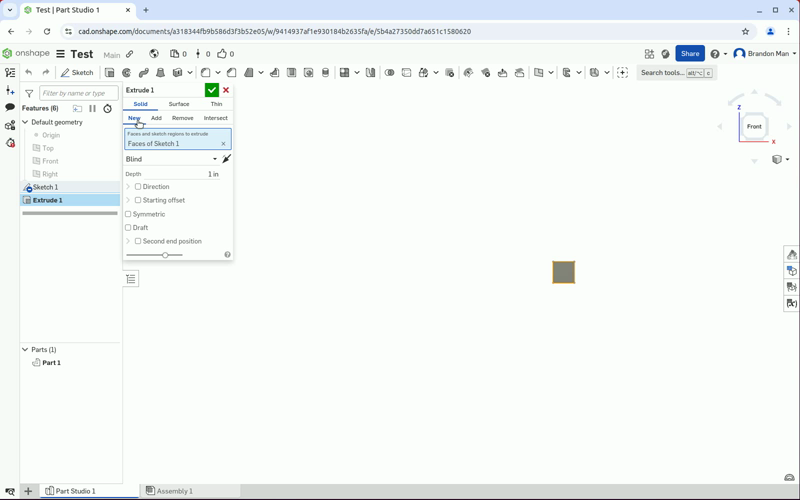
key(tab, 4)
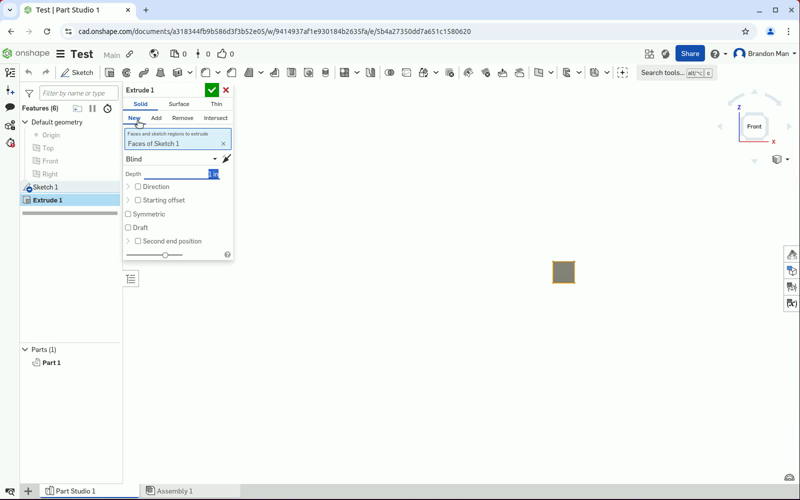
text(8.425)
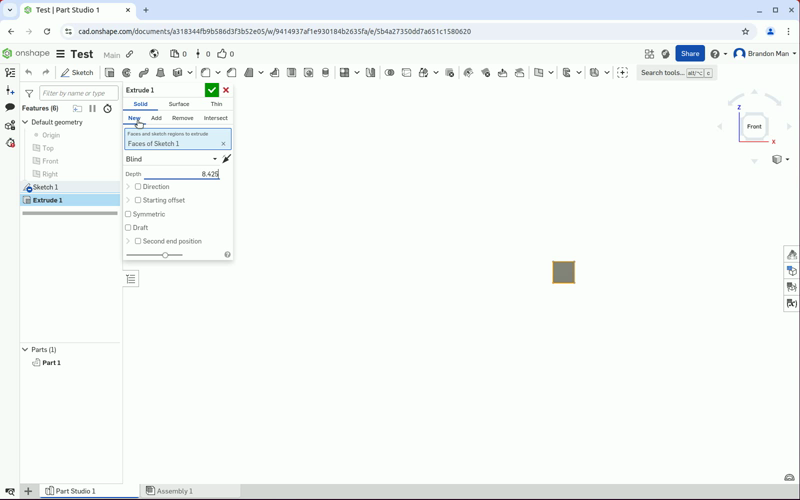
key(enter)
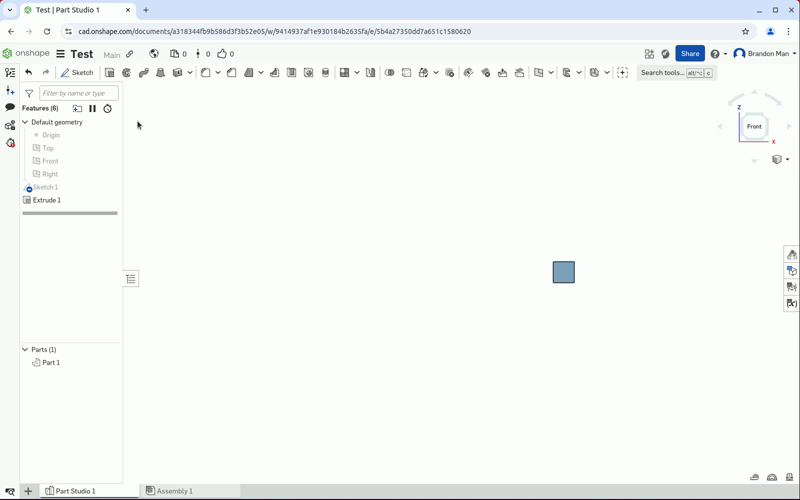
key(shift+h)
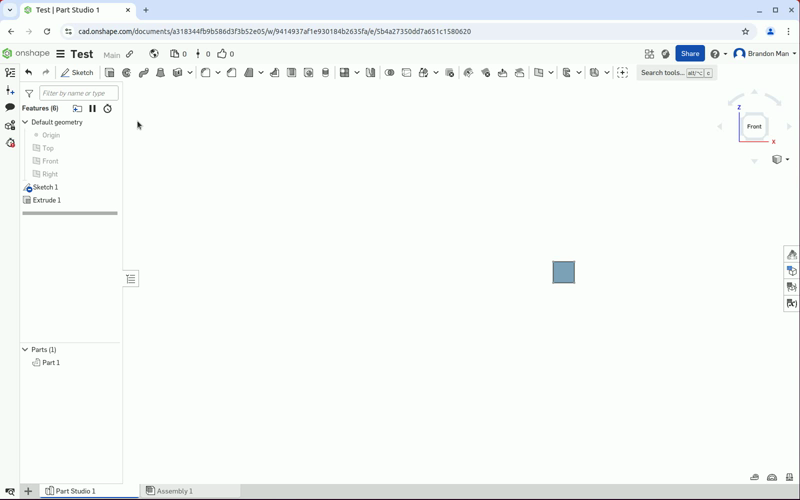
key(shift+h)
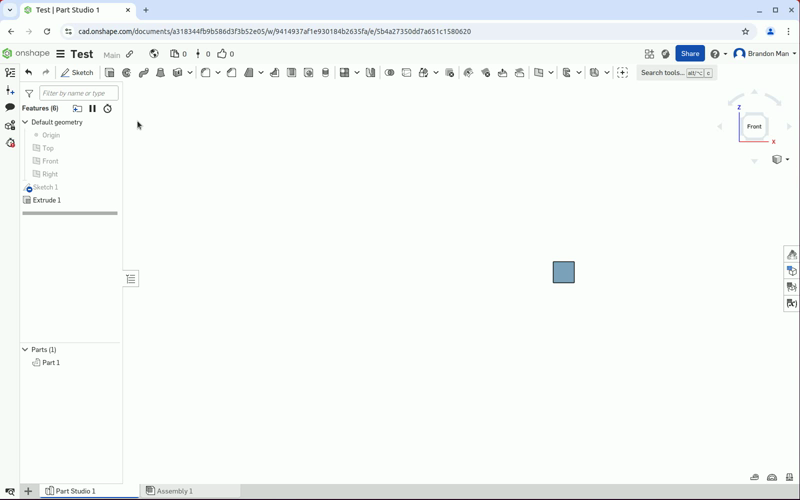
mouse_move(73, 189)
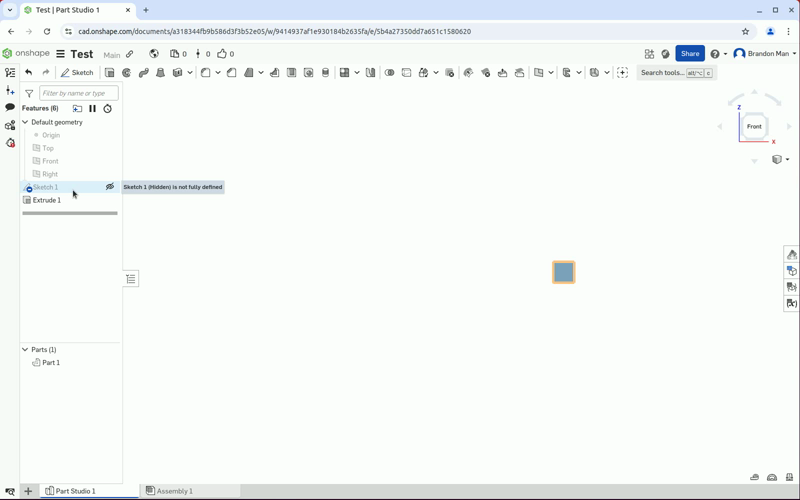
click(73, 189)
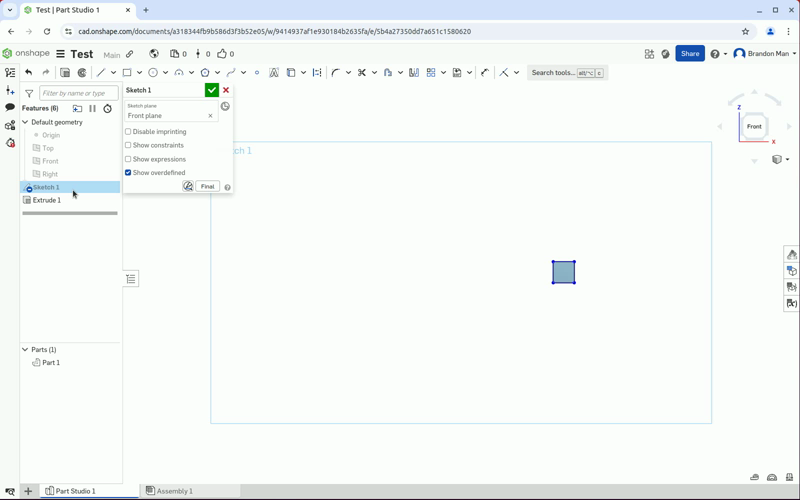
mouse_move(229, 92)
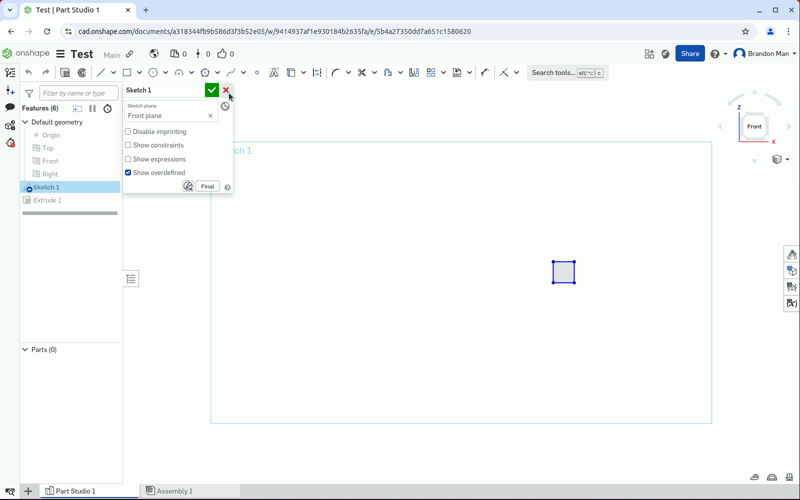
click(229, 92)
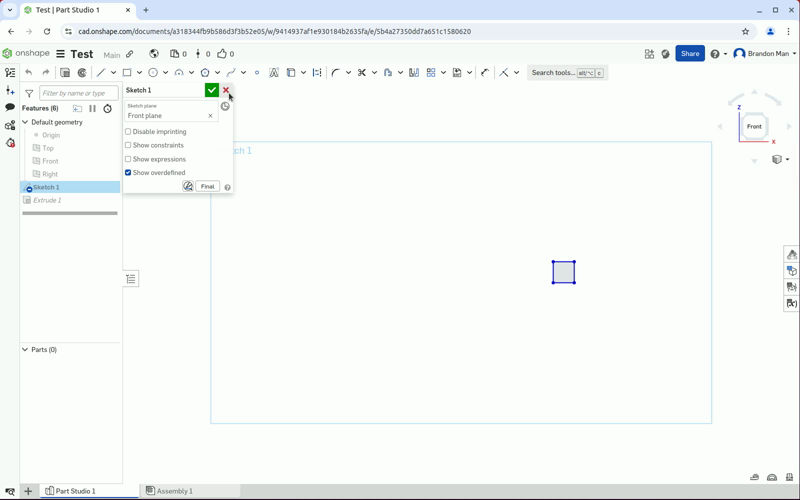
key(shift+s)
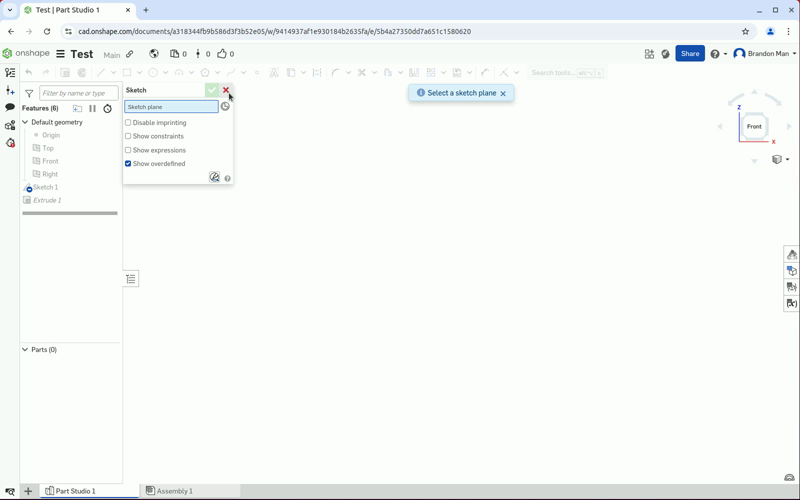
mouse_move(73, 163)
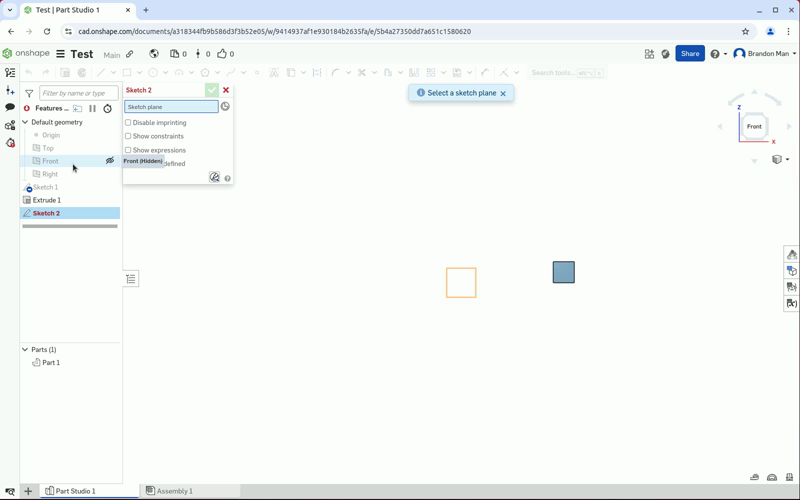
click(73, 163)
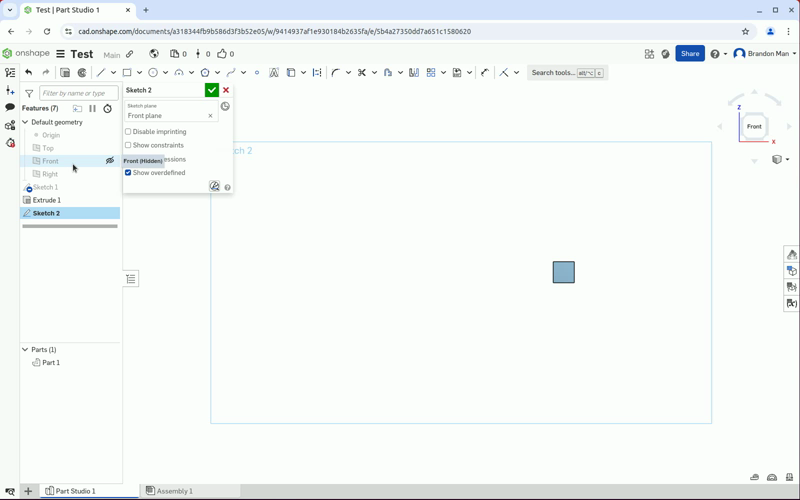
mouse_move(73, 352)
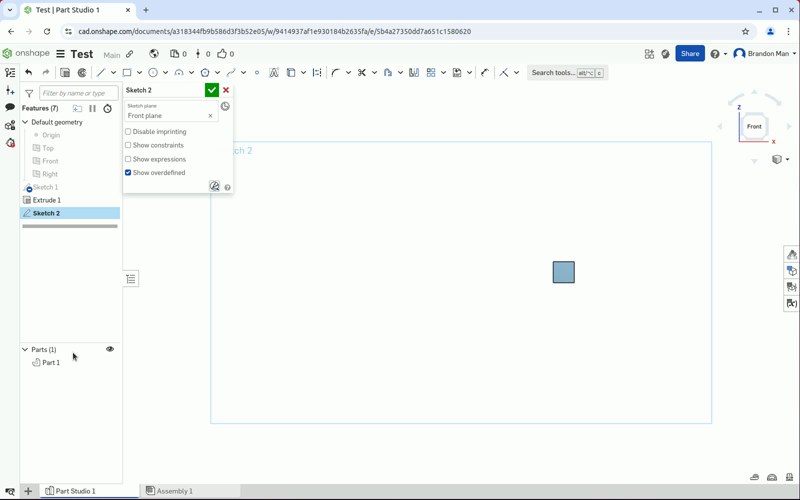
key(y)
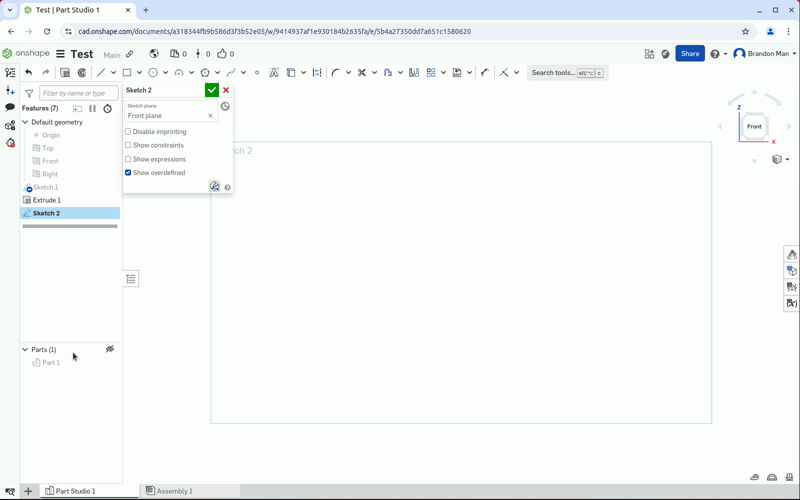
key(l)
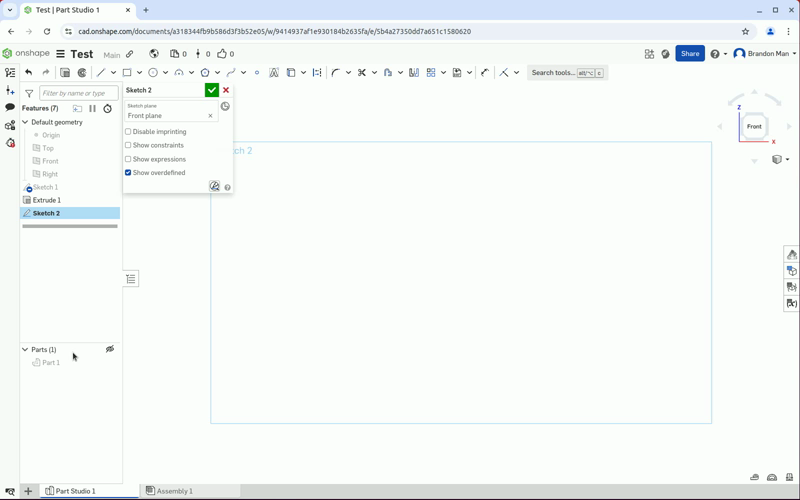
key_down(shift)
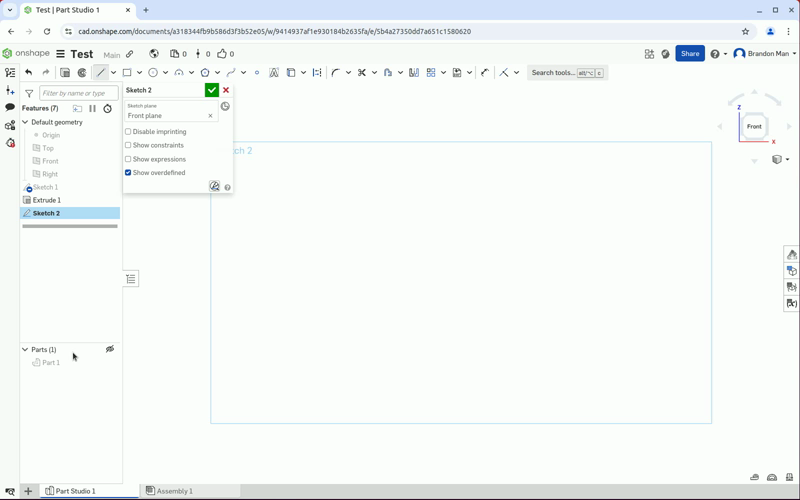
mouse_move(460, 282)
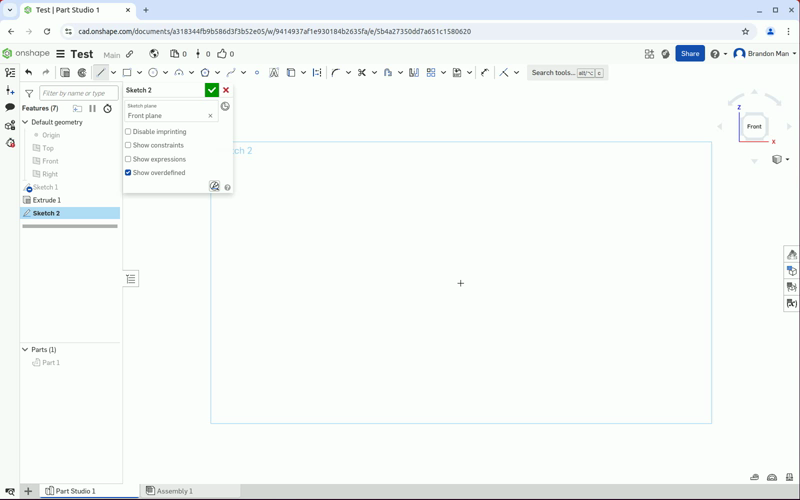
click(460, 282)
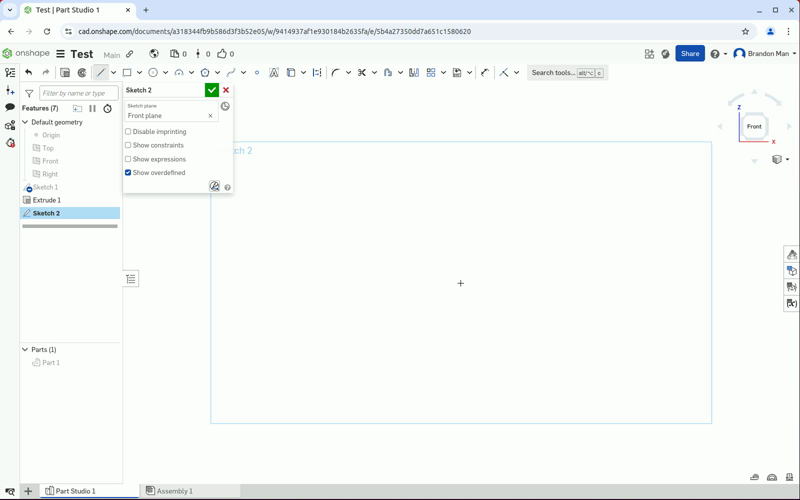
key_up(shift)
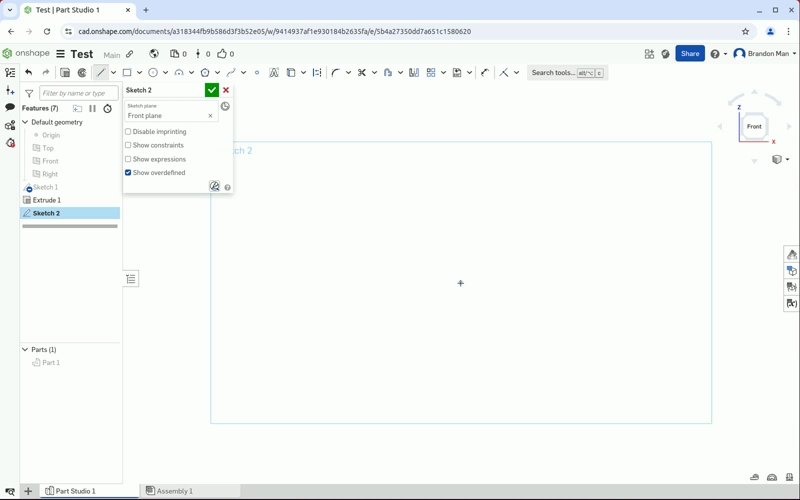
key_down(shift)
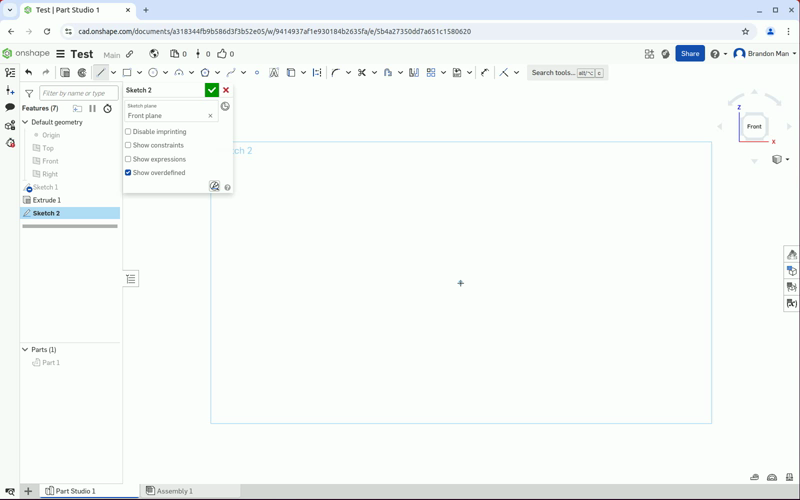
mouse_move(553, 282)
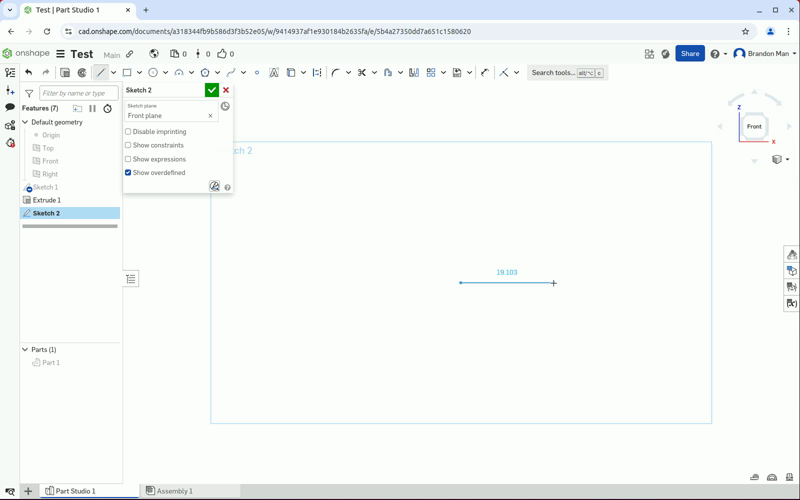
click(553, 282)
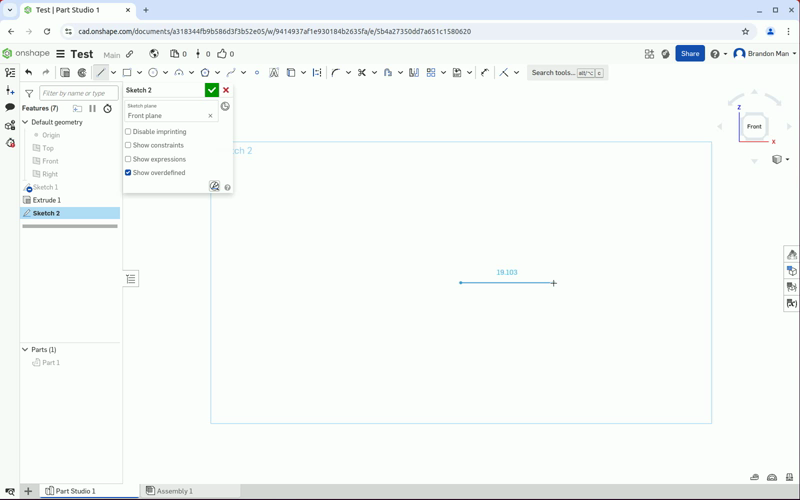
key_up(shift)
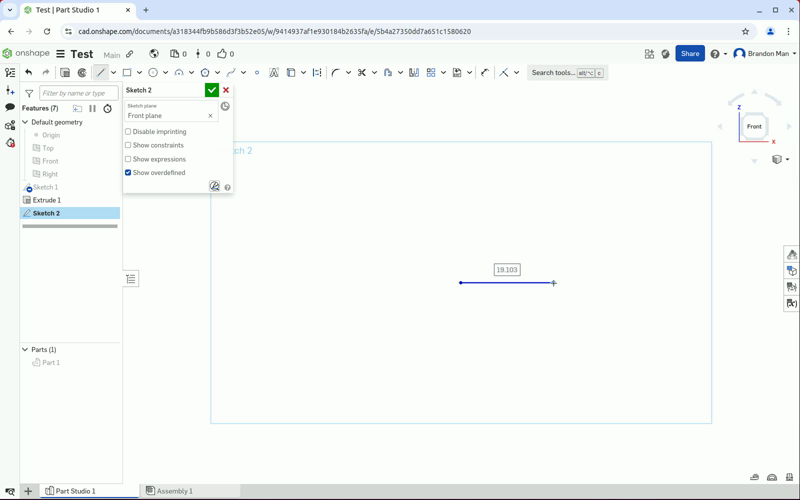
key_down(shift)
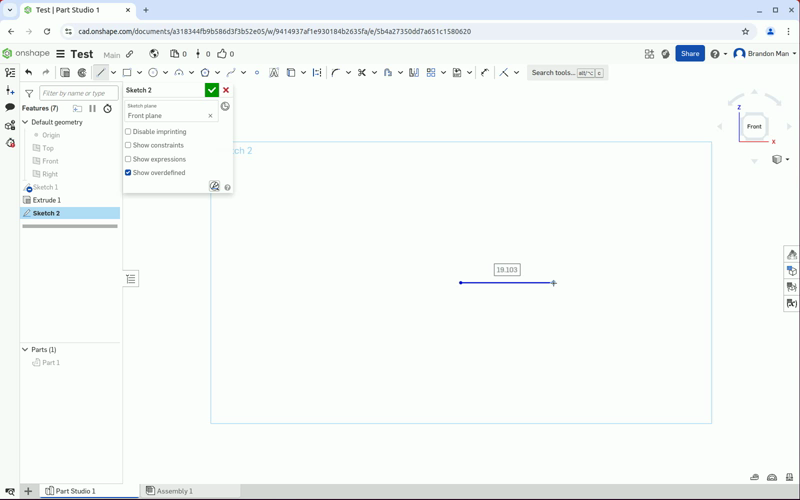
mouse_move(583, 282)
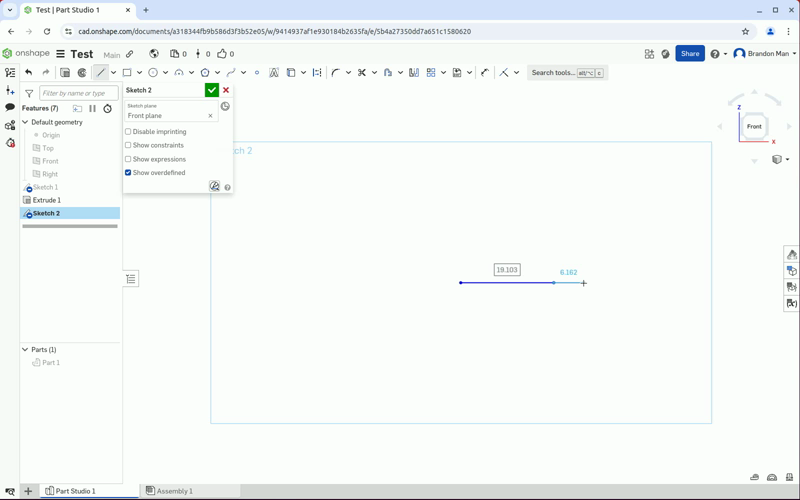
mouse_move(553, 262)
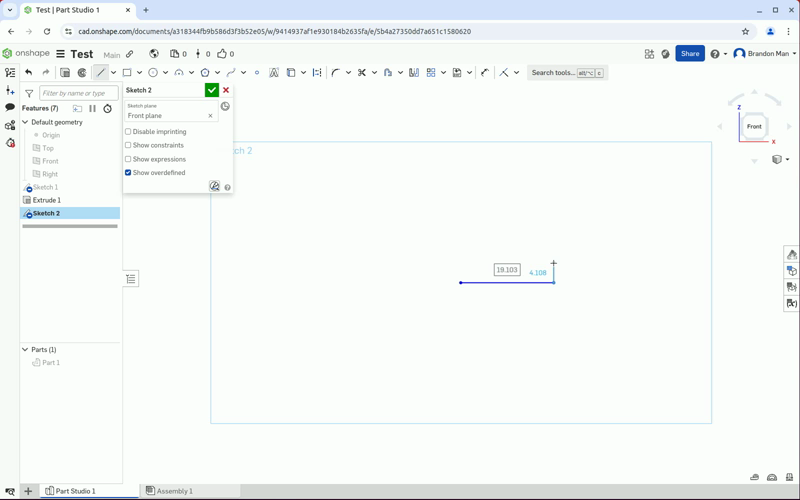
click(553, 262)
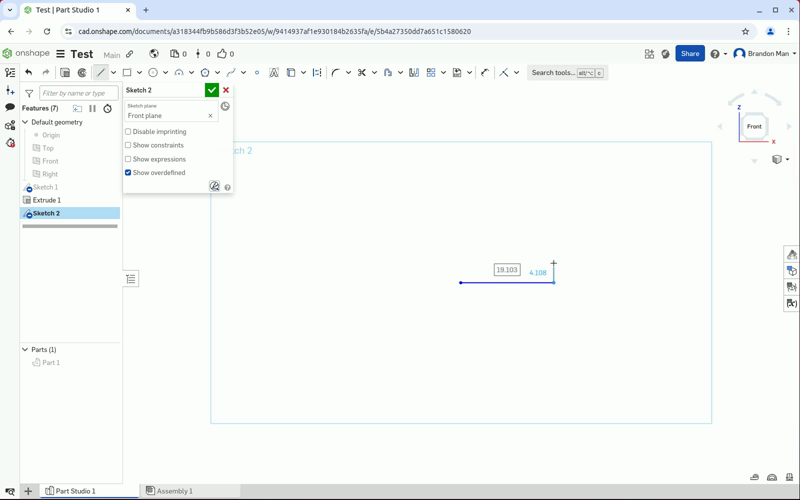
key_up(shift)
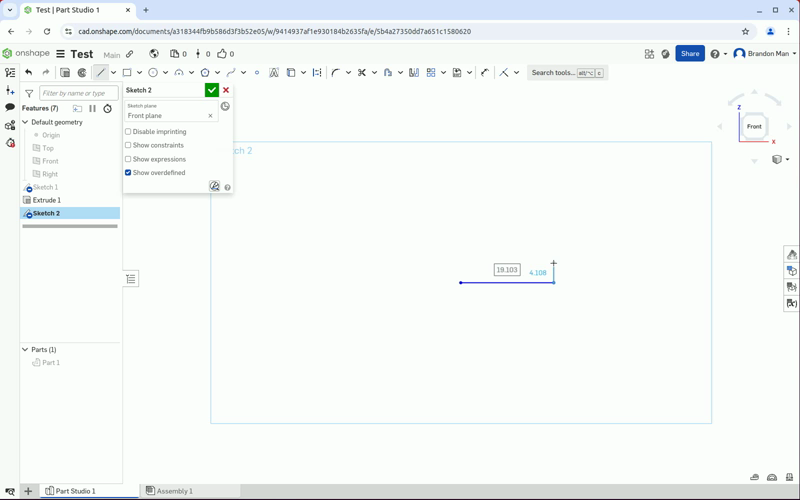
key_down(shift)
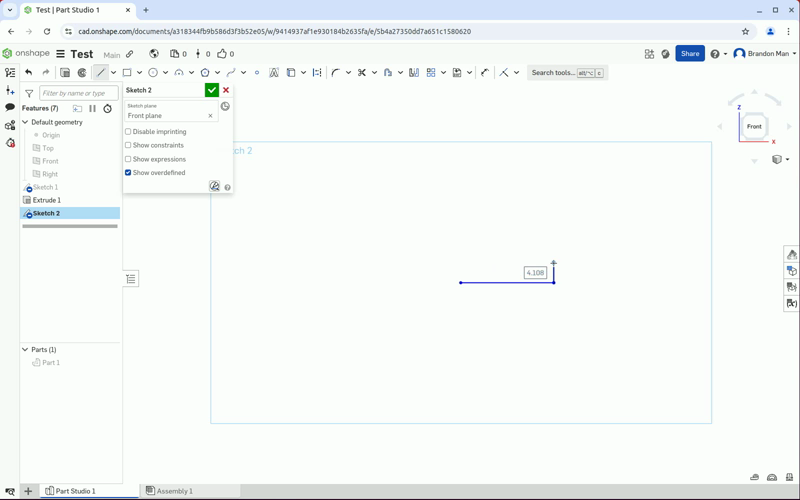
mouse_move(583, 262)
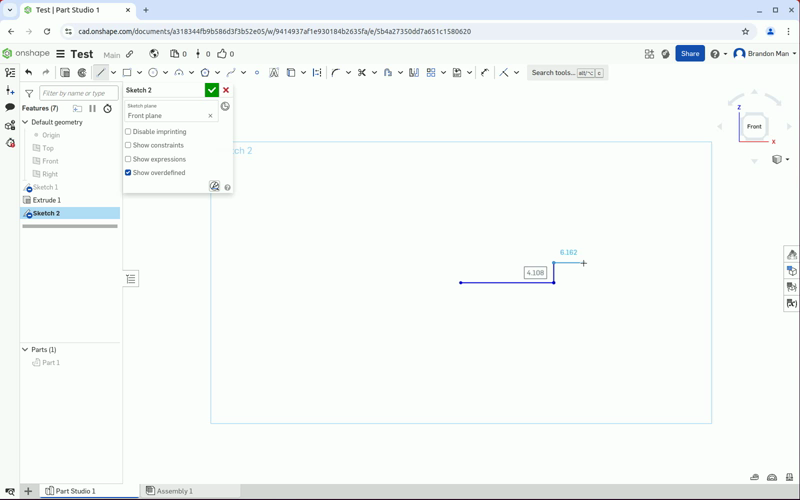
mouse_move(501, 262)
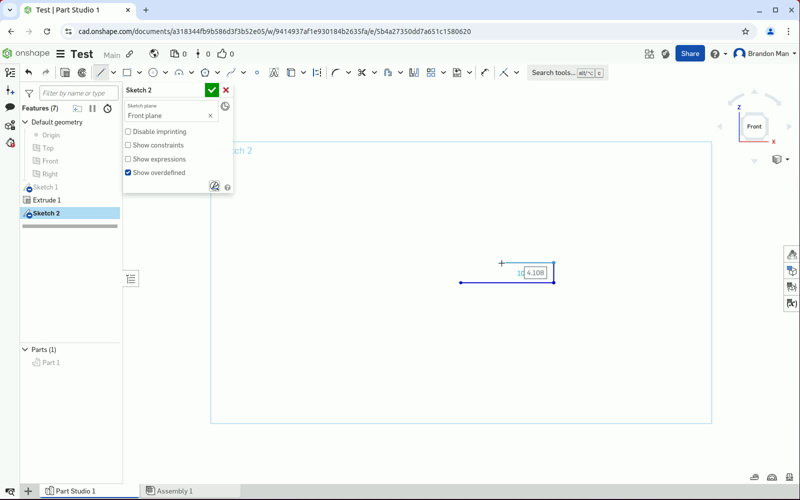
click(501, 262)
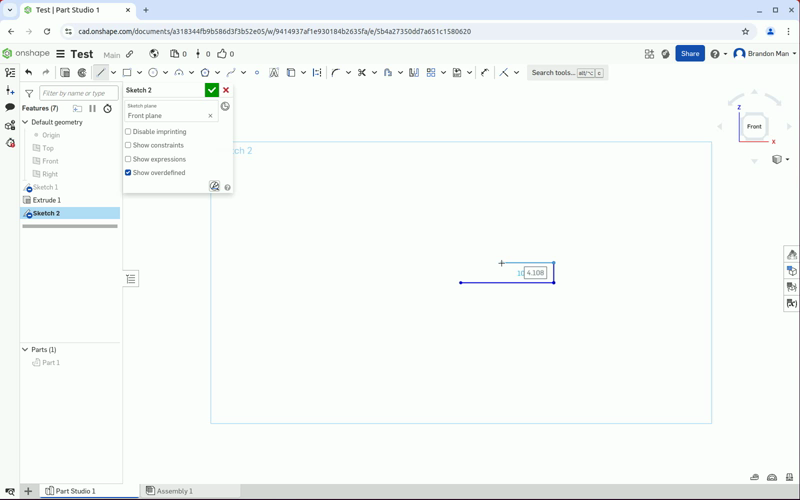
key_up(shift)
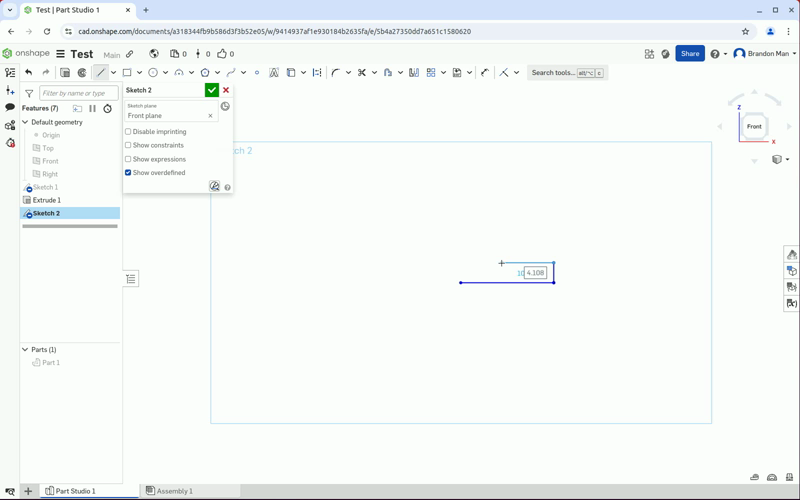
key_down(shift)
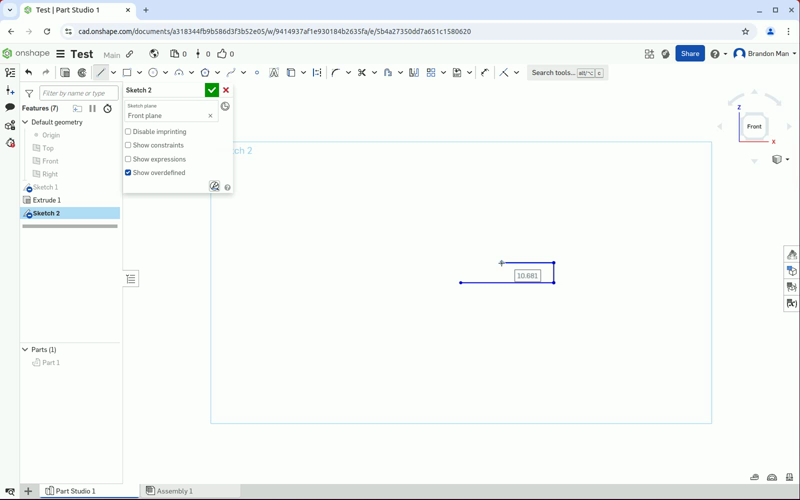
mouse_move(531, 262)
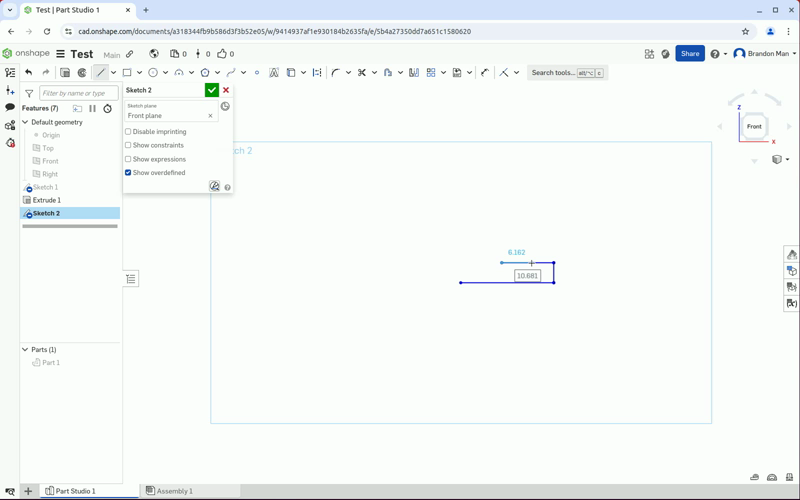
mouse_move(501, 241)
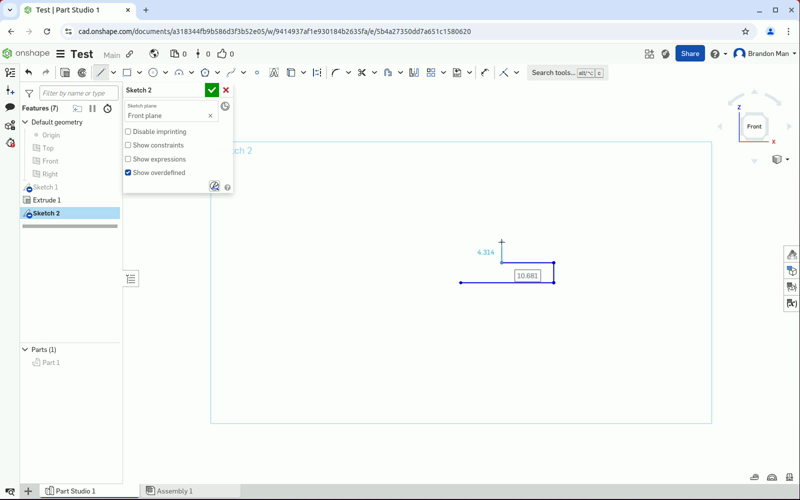
click(501, 241)
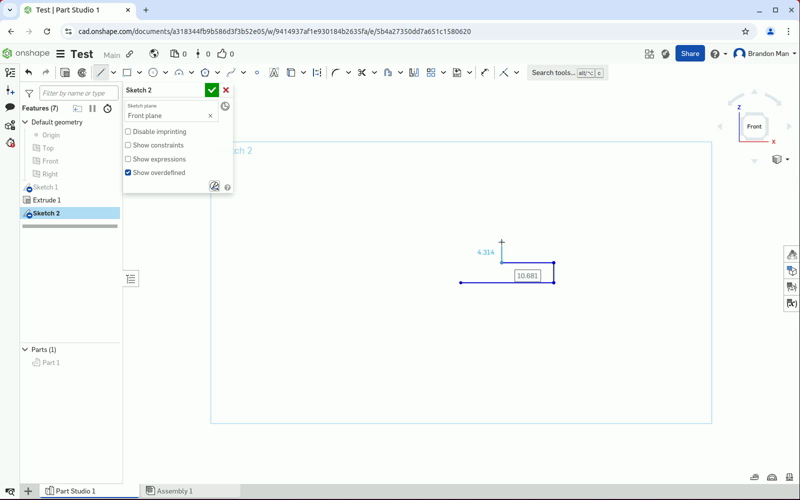
key_up(shift)
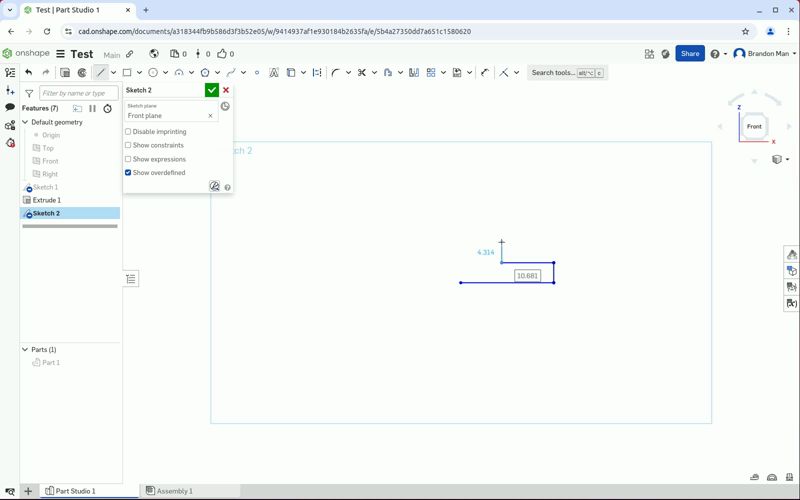
key(esc)
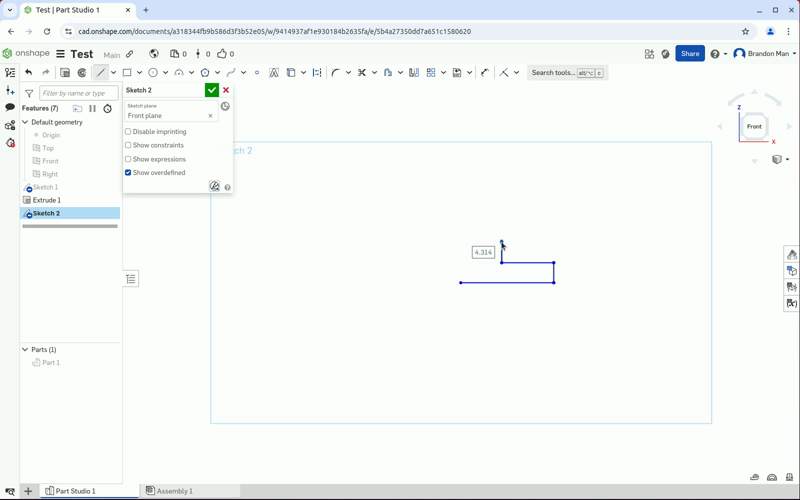
key(a)
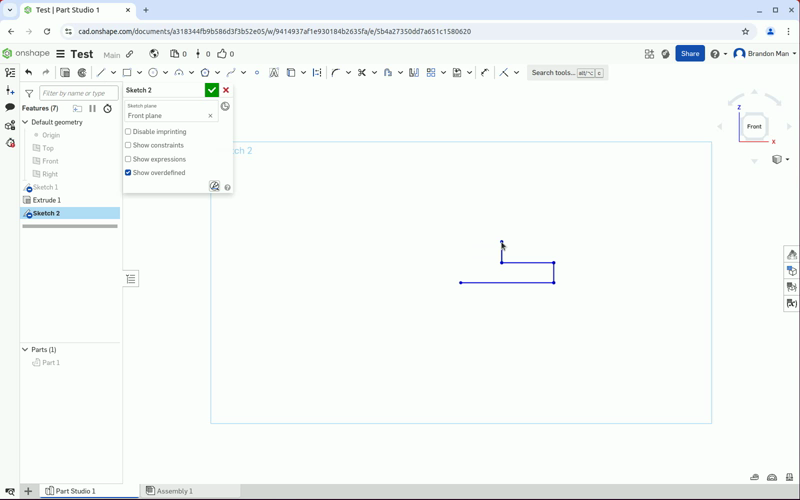
mouse_move(501, 241)
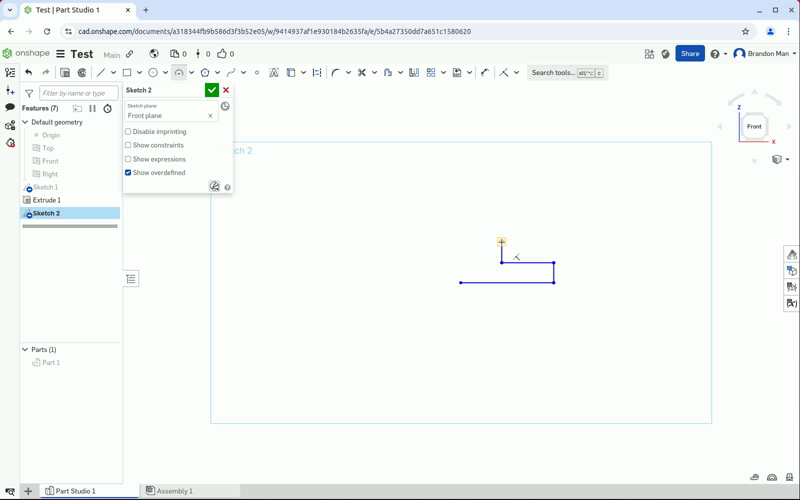
click(501, 241)
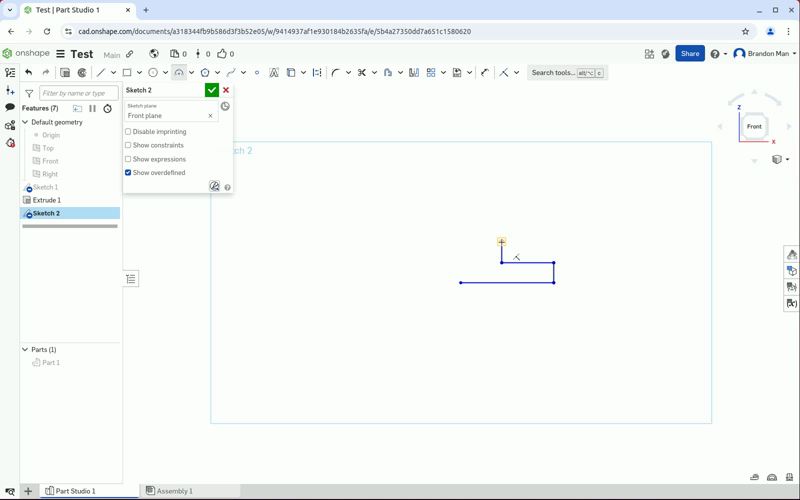
key_down(shift)
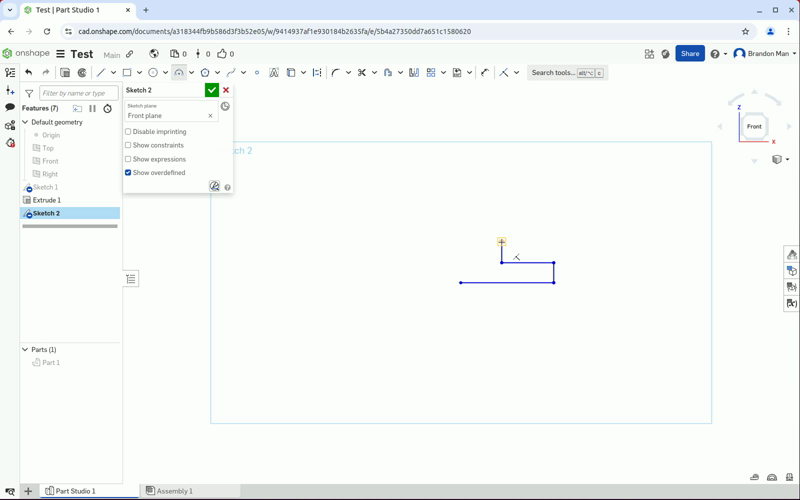
mouse_move(460, 241)
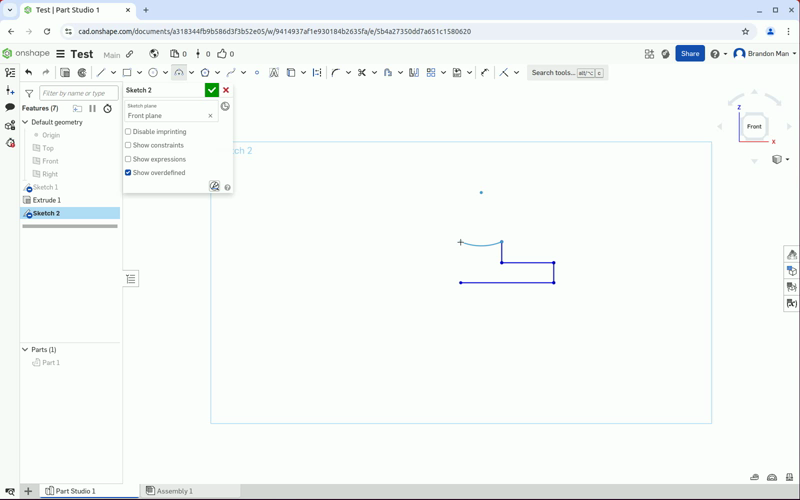
click(460, 241)
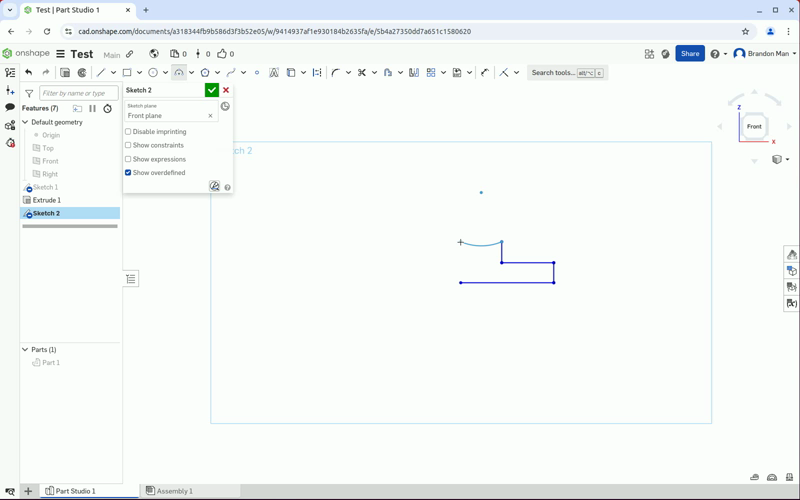
mouse_move(481, 262)
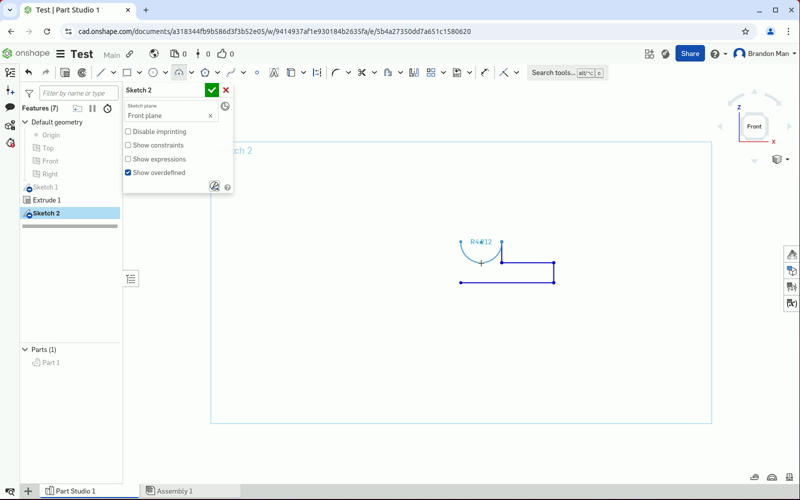
click(481, 262)
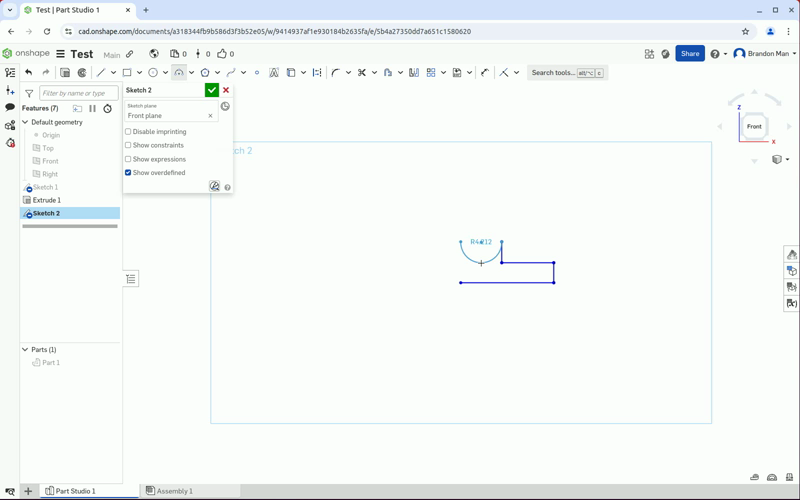
key_up(shift)
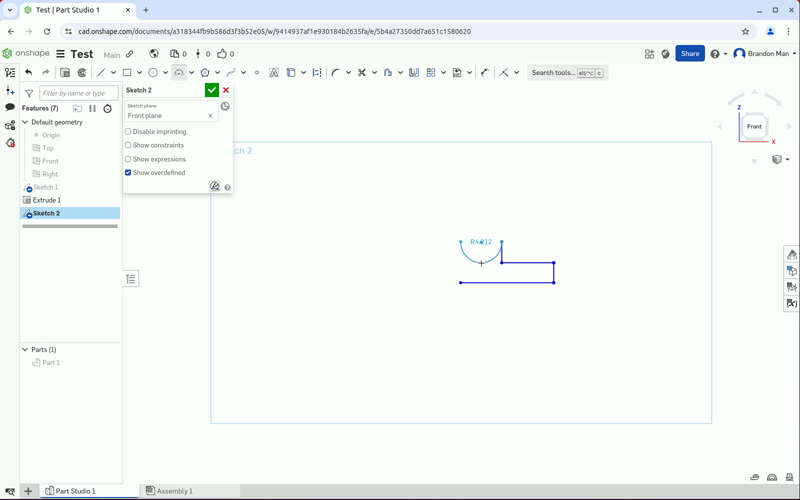
key(esc)
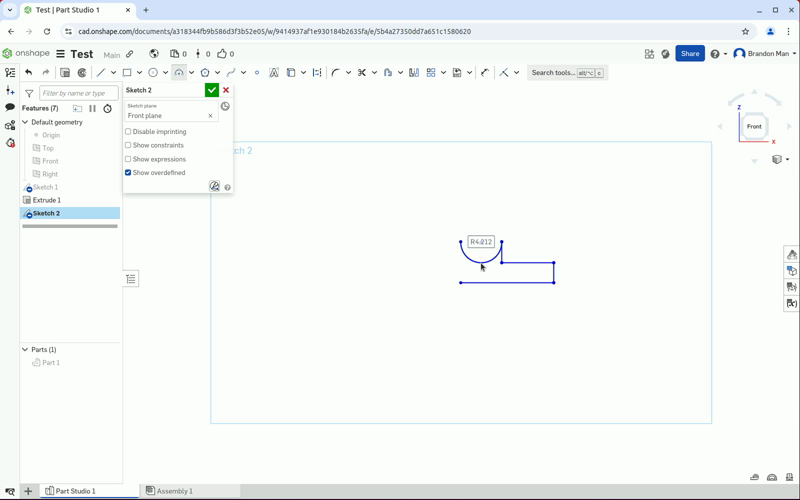
key(l)
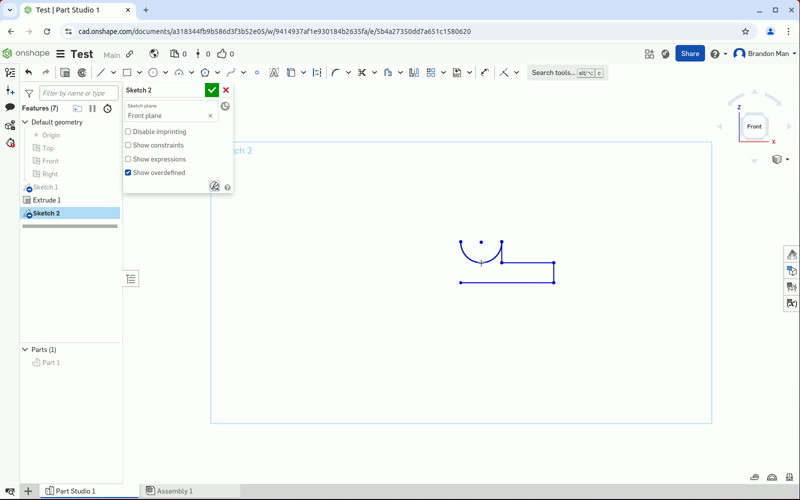
mouse_move(460, 241)
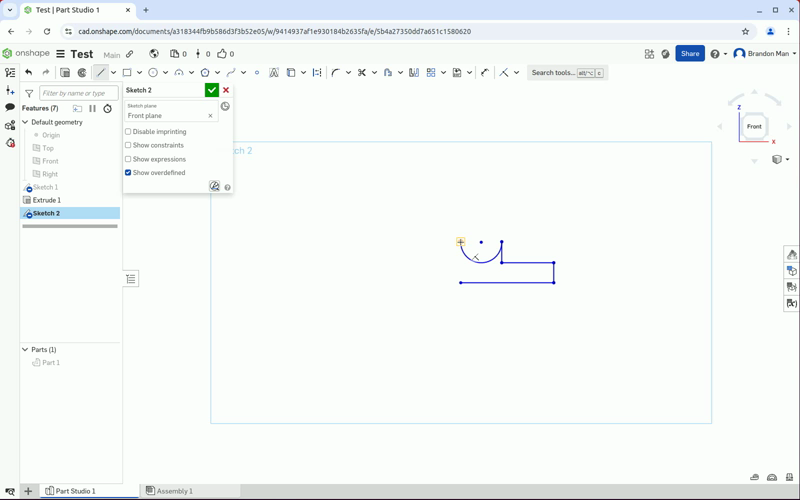
click(460, 241)
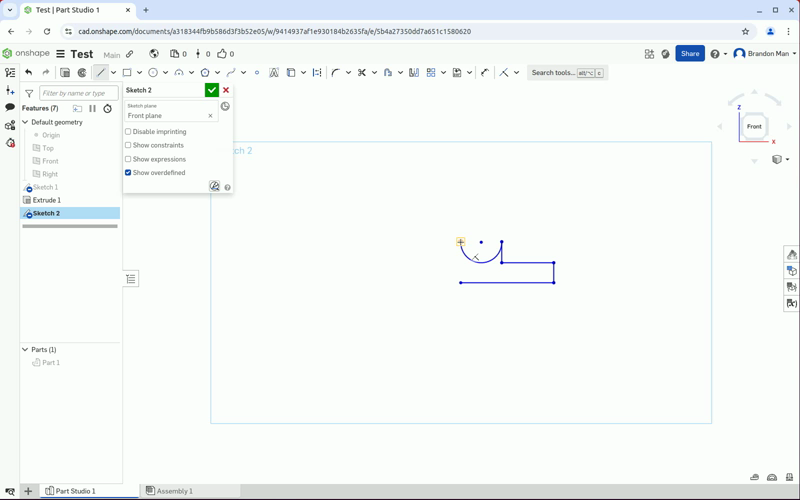
mouse_move(490, 241)
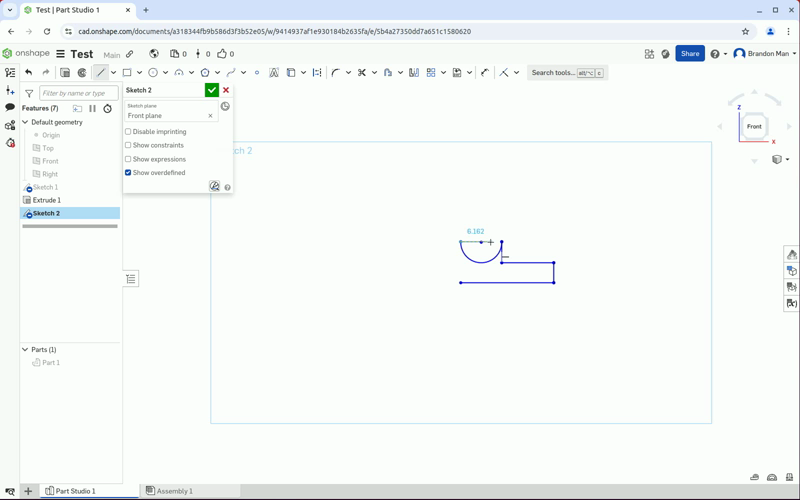
key_down(shift)
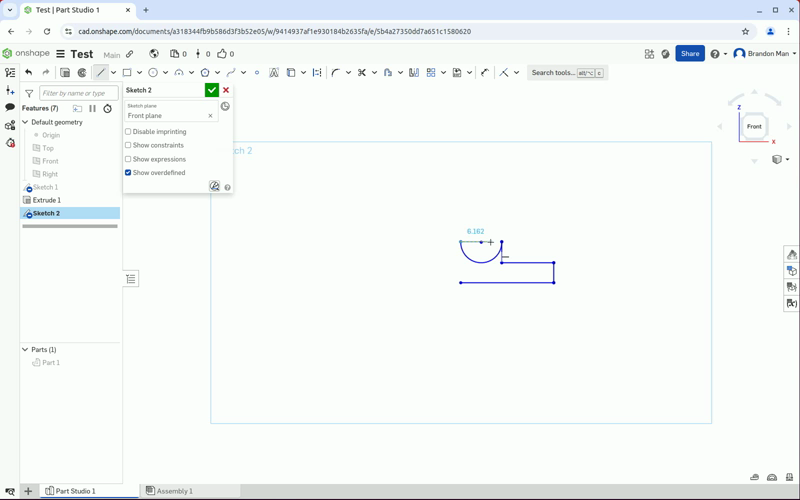
mouse_move(460, 282)
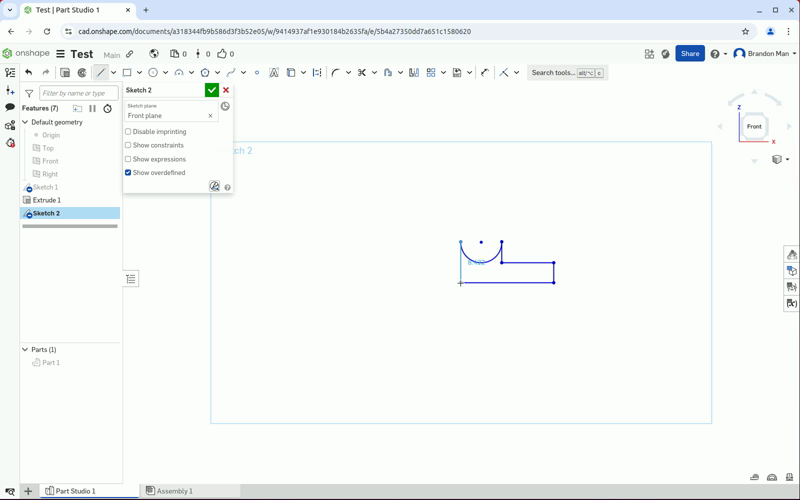
key_up(shift)
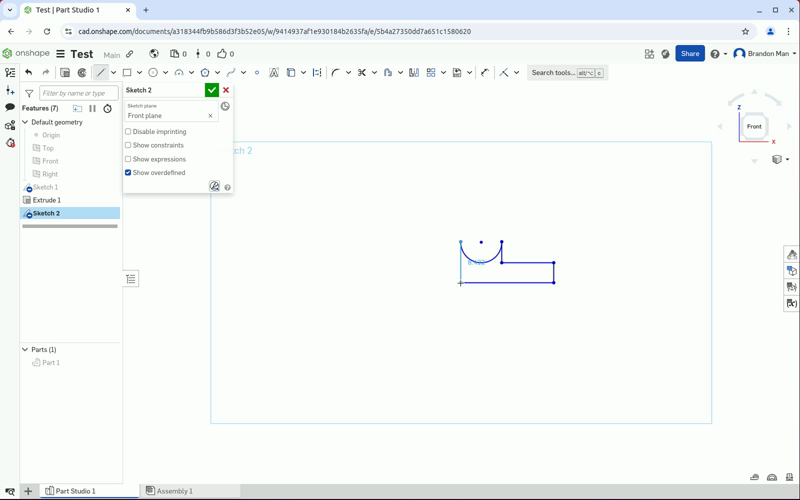
click(460, 282)
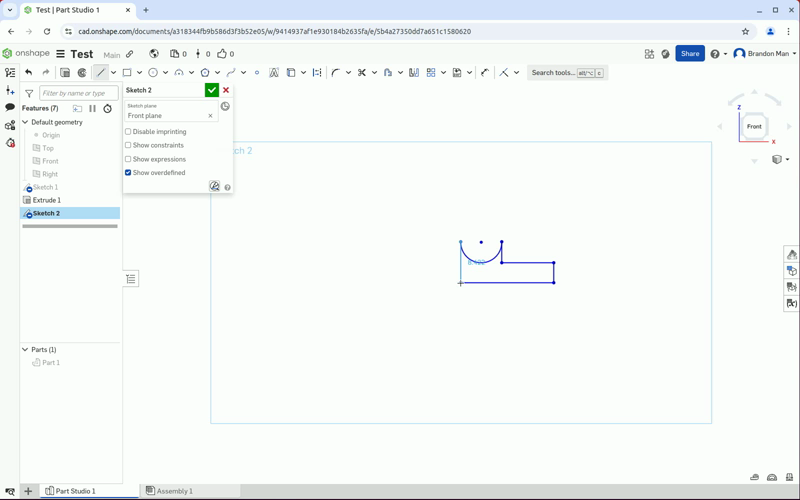
key(esc)
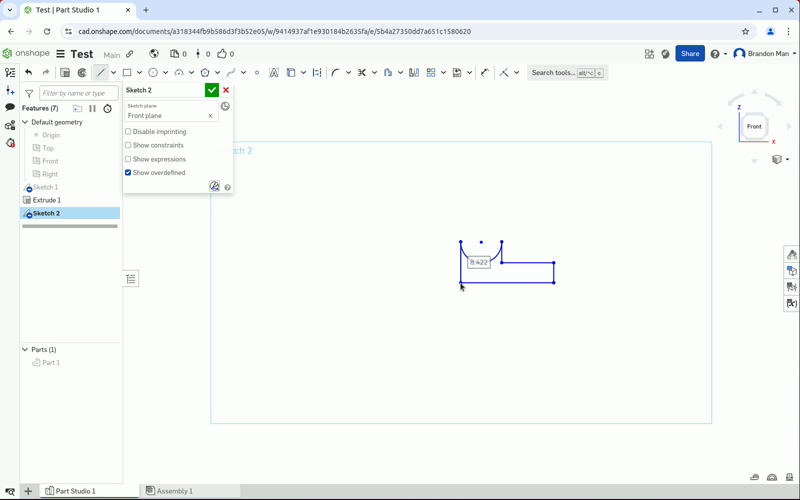
mouse_move(463, 253)
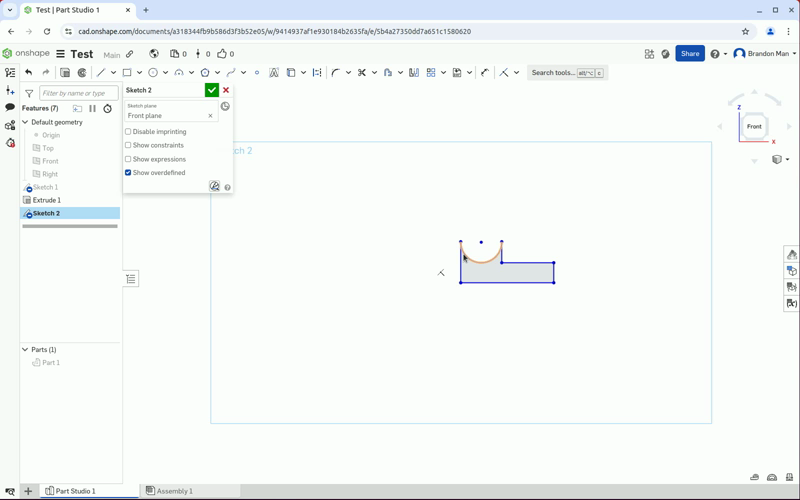
scroll(6)
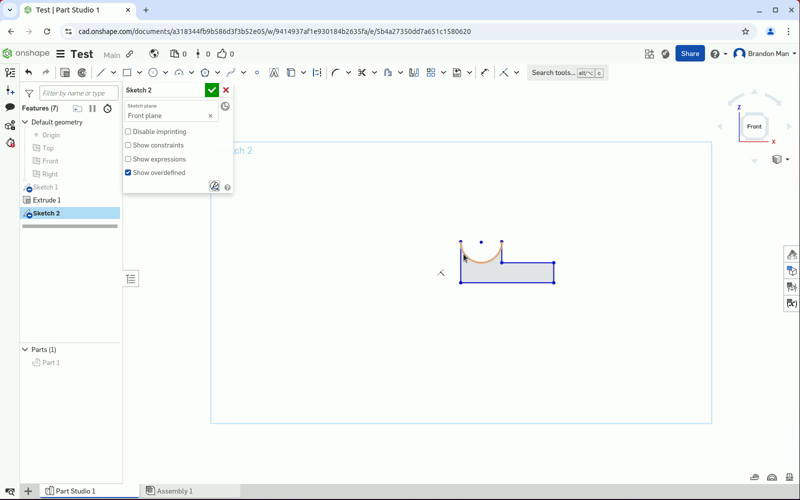
scroll(6)
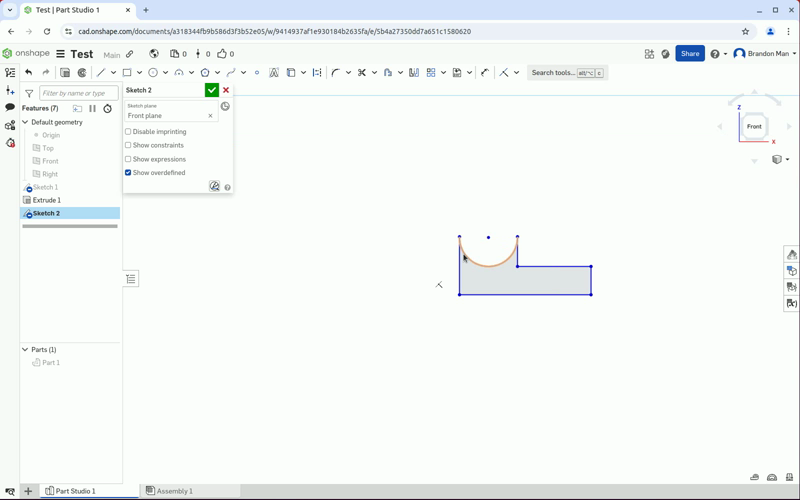
scroll(6)
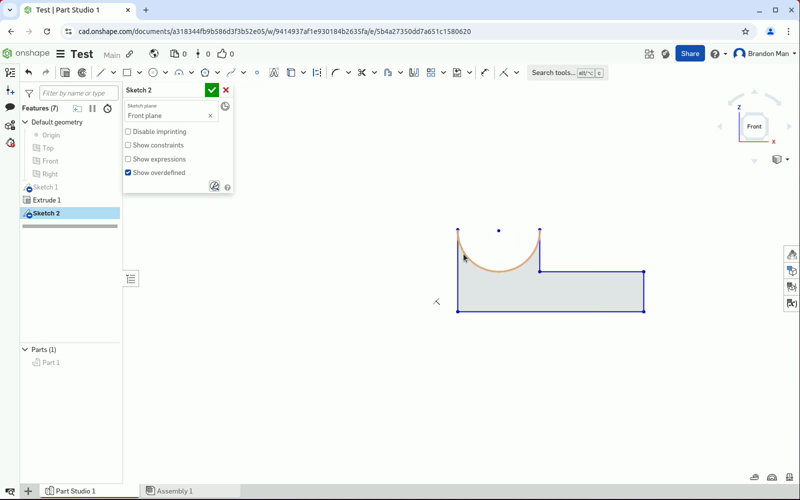
scroll(6)
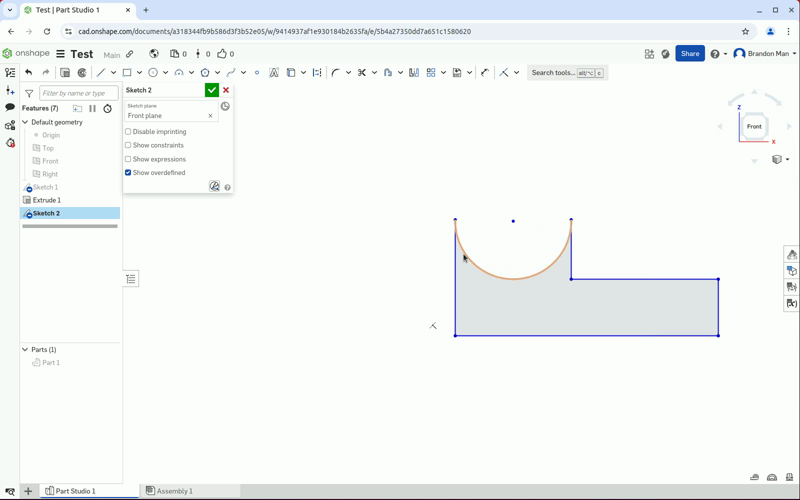
scroll(6)
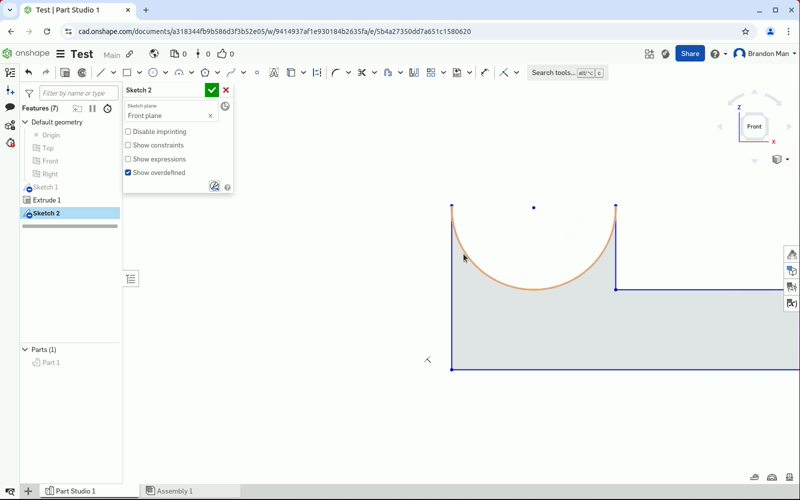
scroll(6)
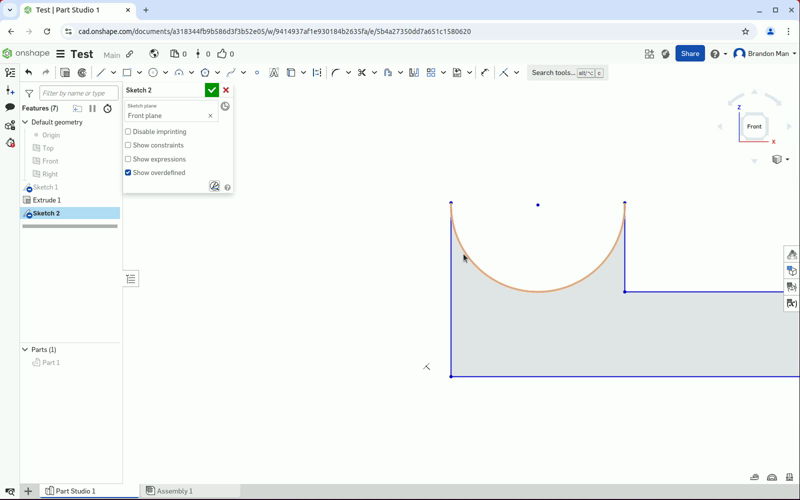
scroll(6)
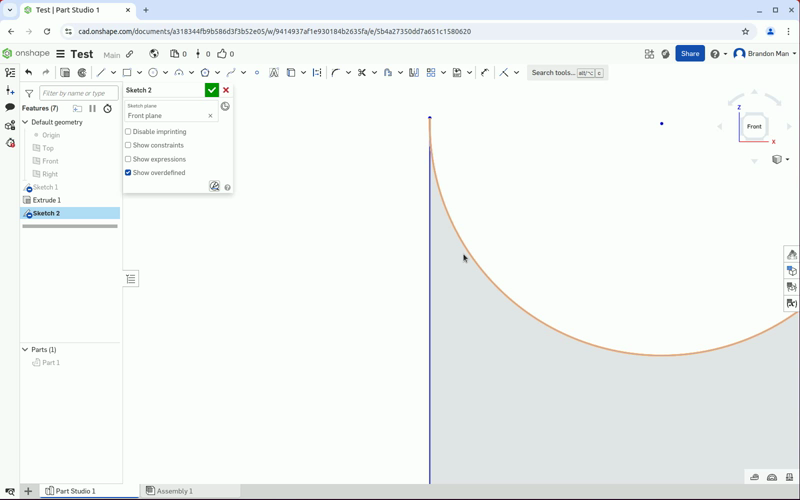
click(463, 253)
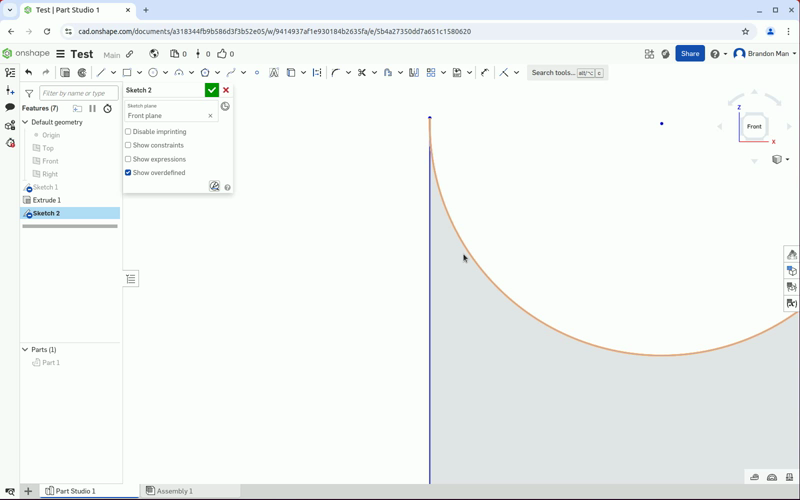
scroll(-6)
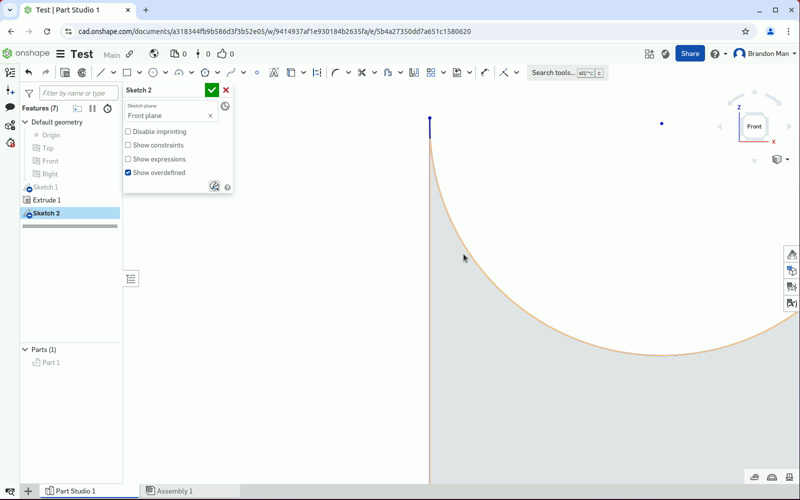
scroll(-6)
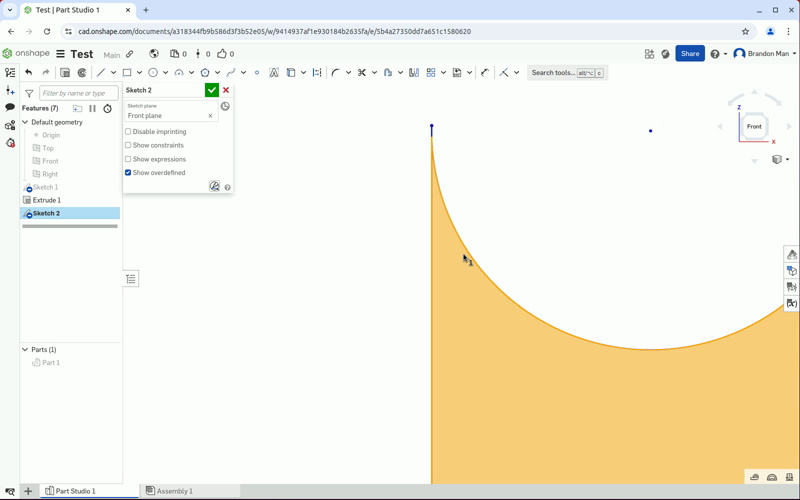
scroll(-6)
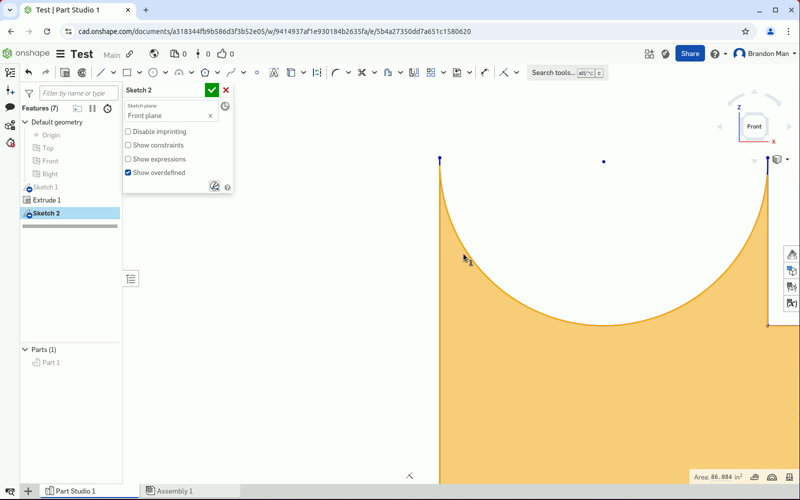
scroll(-6)
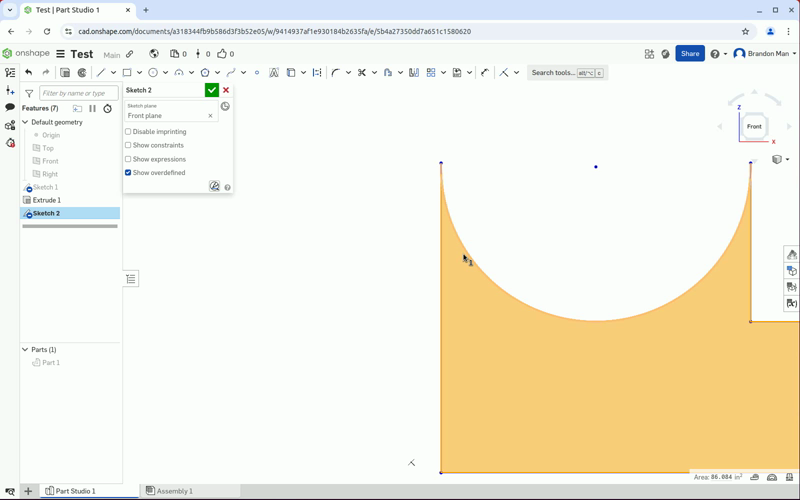
scroll(-6)
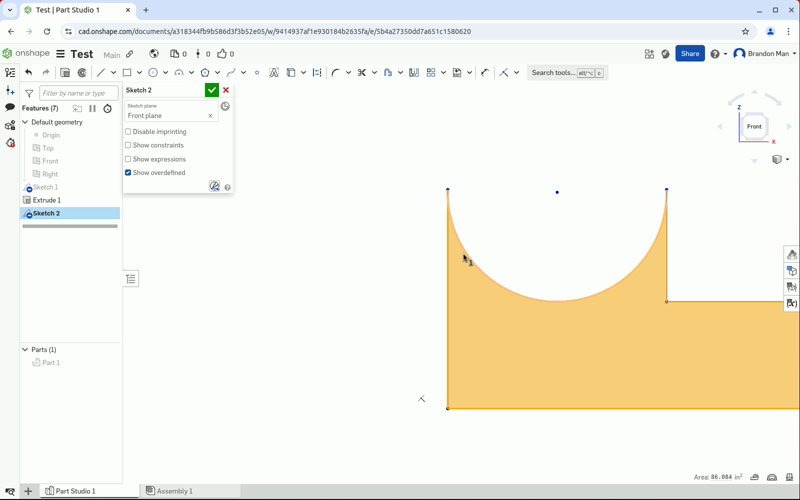
scroll(-6)
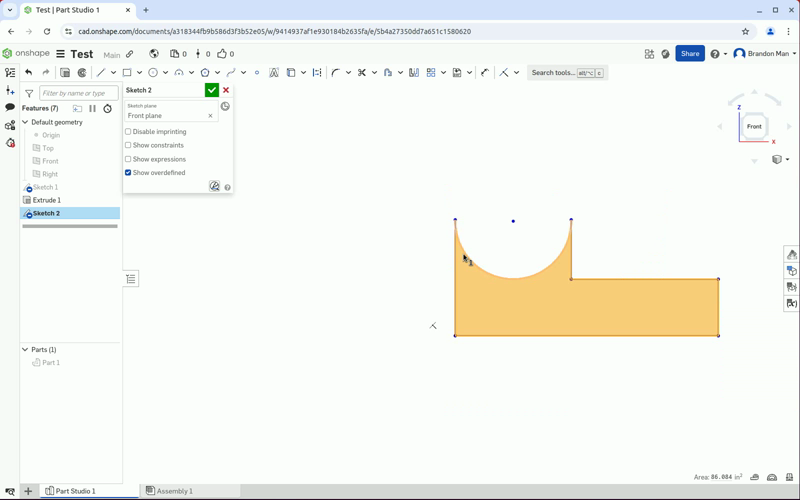
scroll(-6)
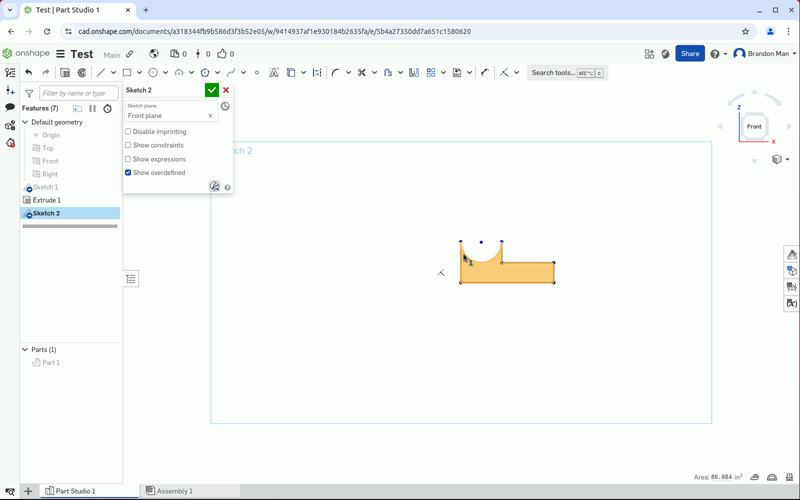
mouse_move(73, 352)
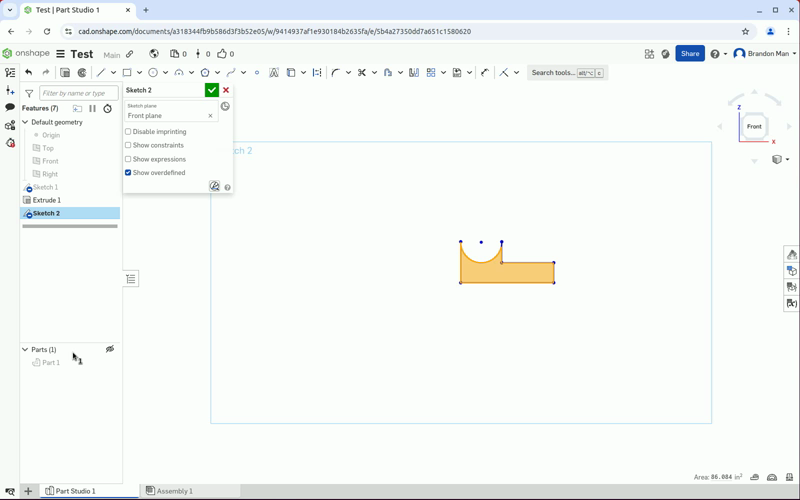
key(shift+y)
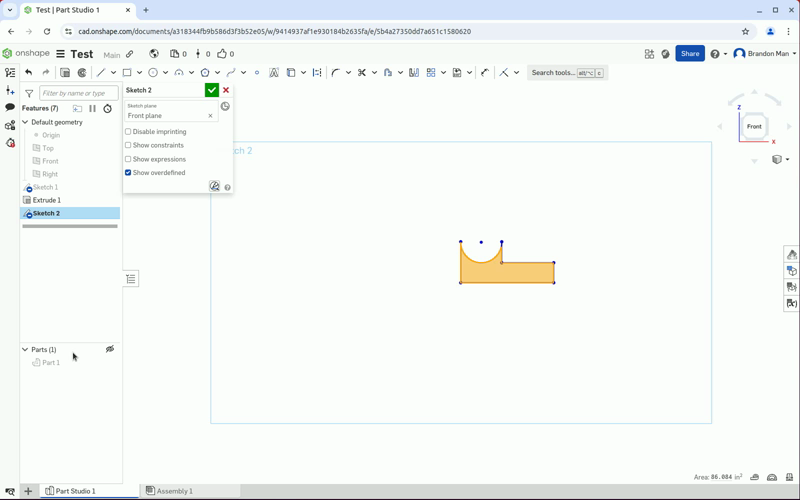
key(shift+e)
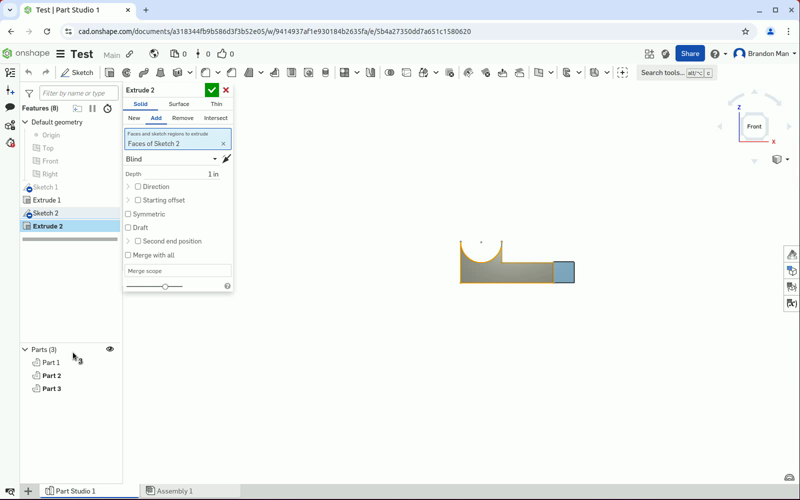
mouse_move(143, 106)
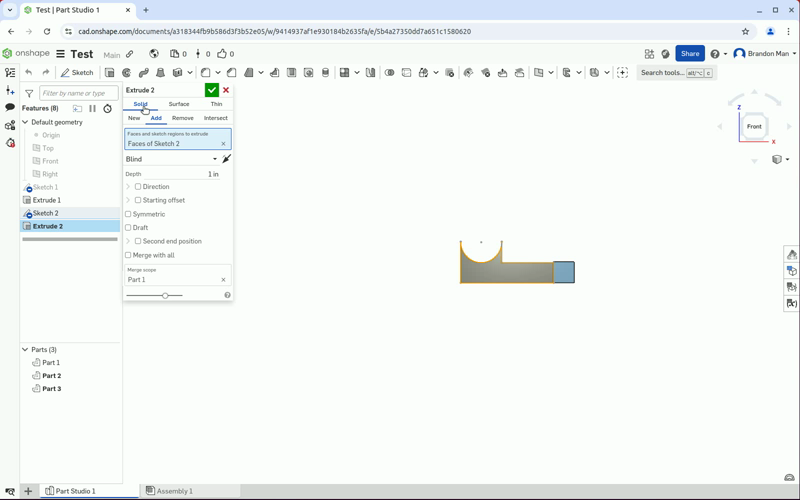
click(143, 106)
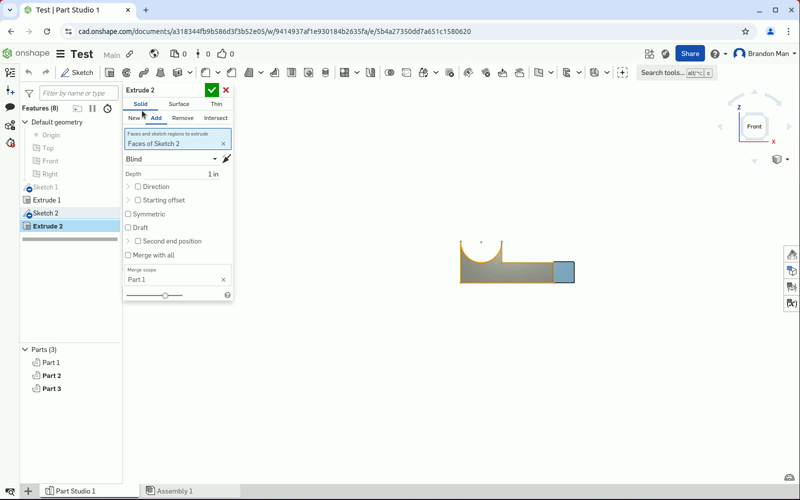
mouse_move(137, 120)
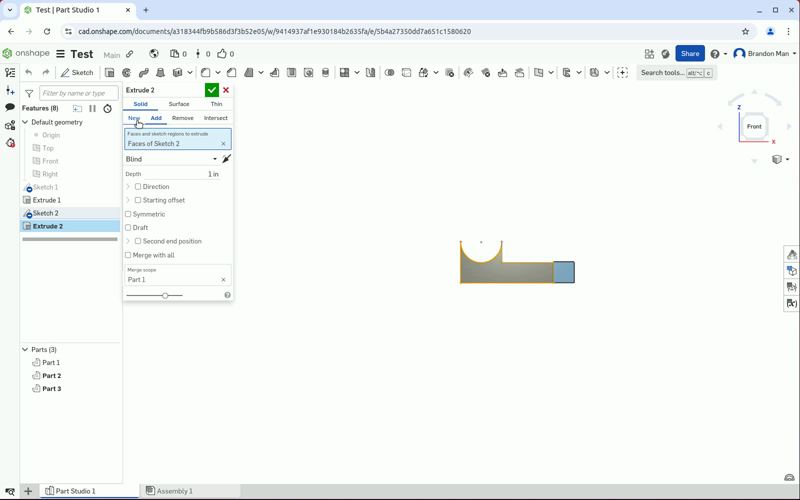
click(137, 120)
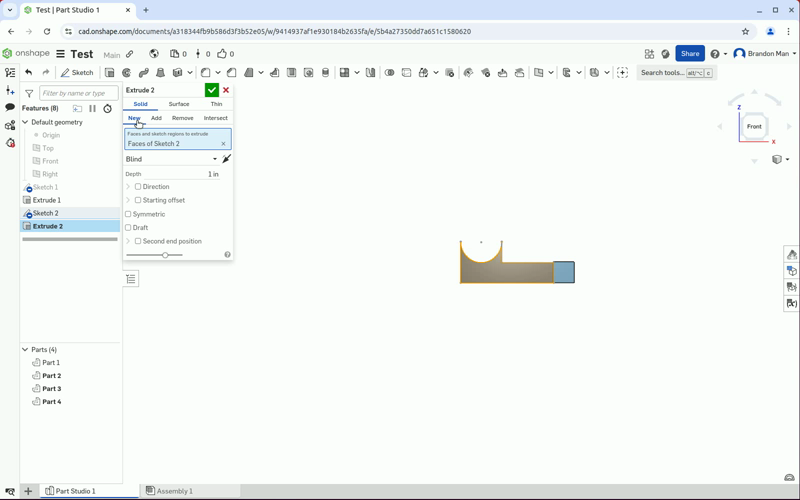
key(tab, 4)
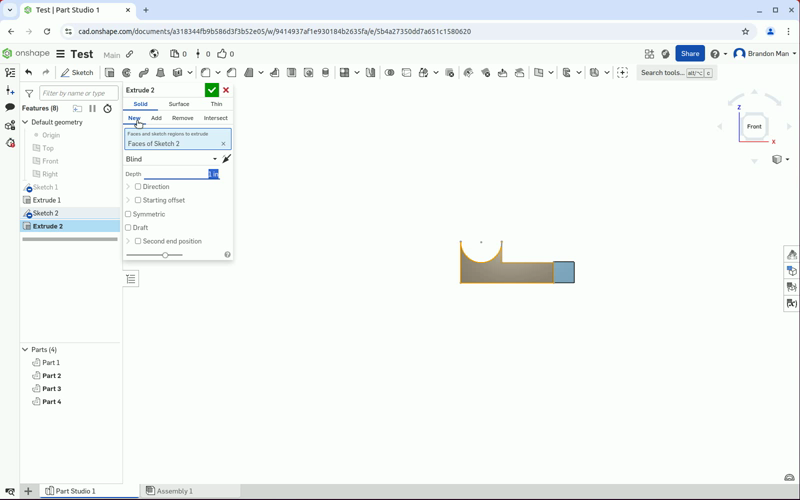
text(8.425)
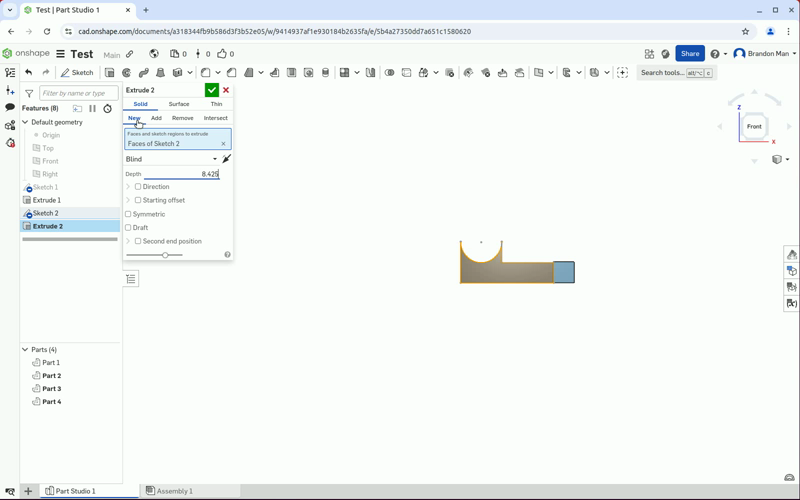
key(enter)
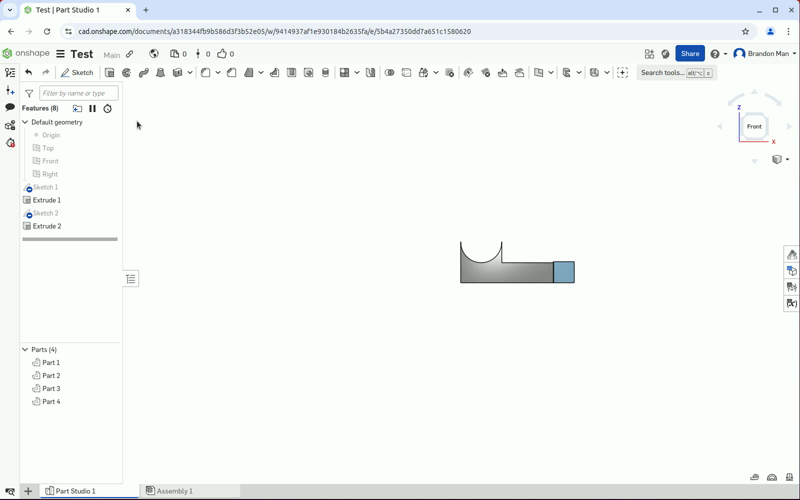
key(shift+h)
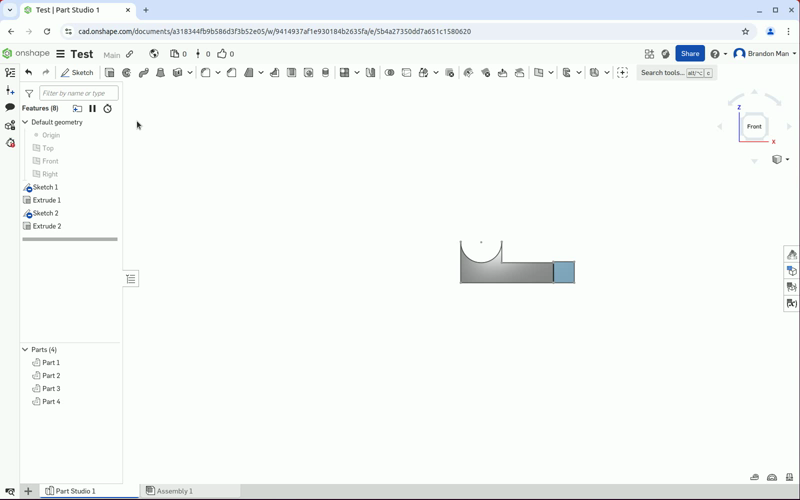
key(shift+h)
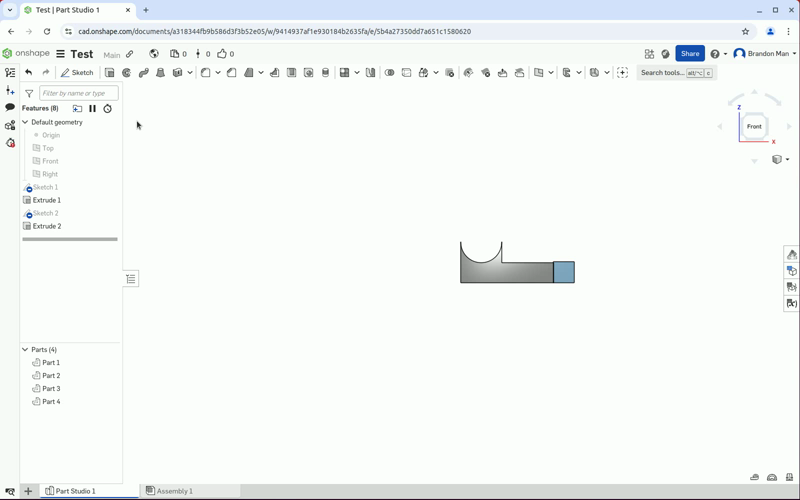
mouse_move(73, 189)
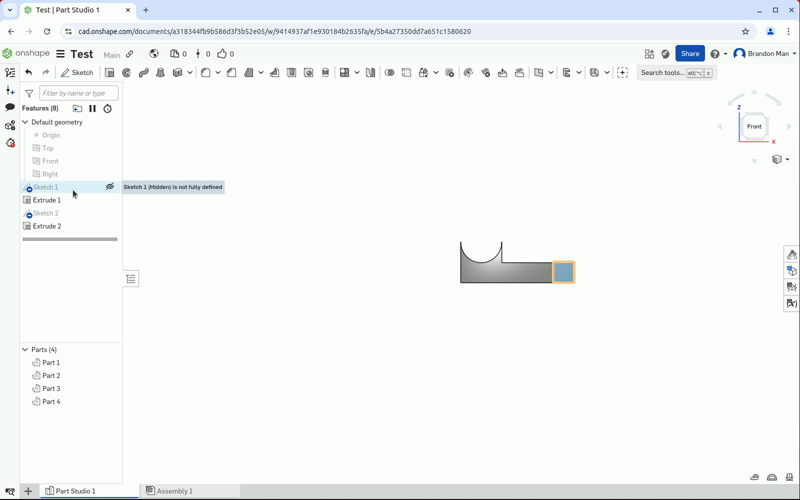
click(73, 189)
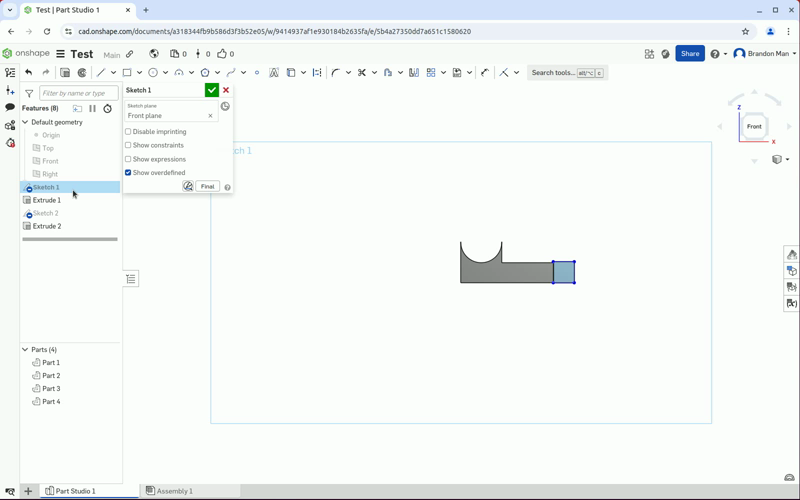
mouse_move(229, 92)
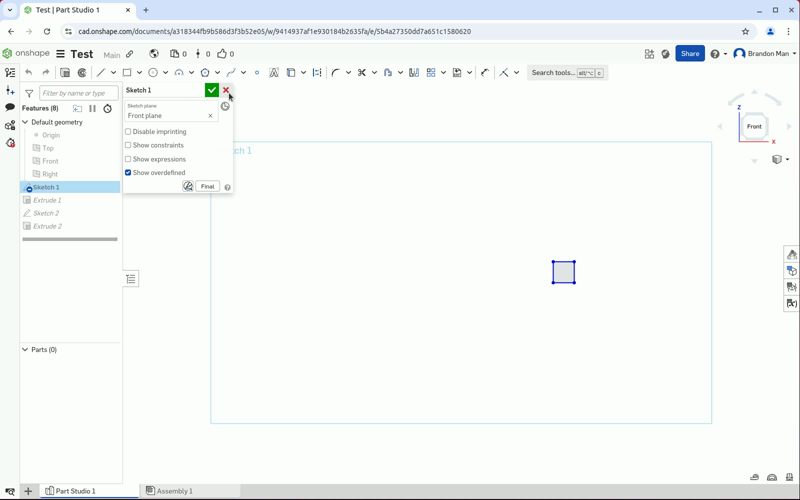
click(229, 92)
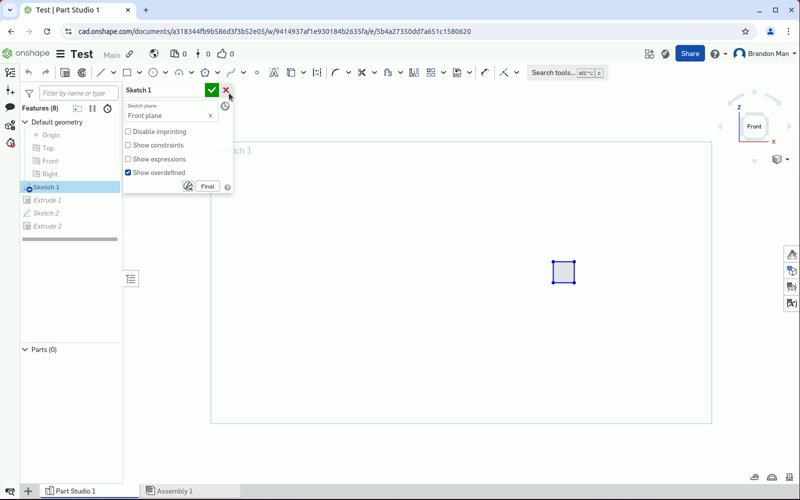
key(shift+s)
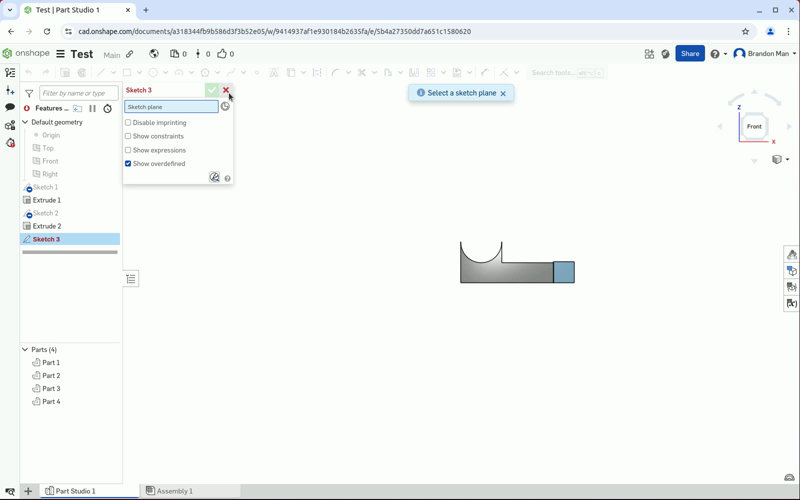
mouse_move(73, 163)
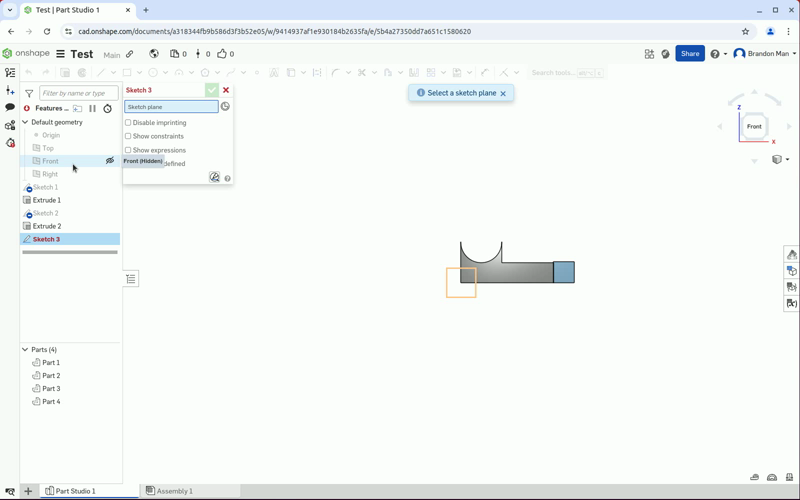
click(73, 163)
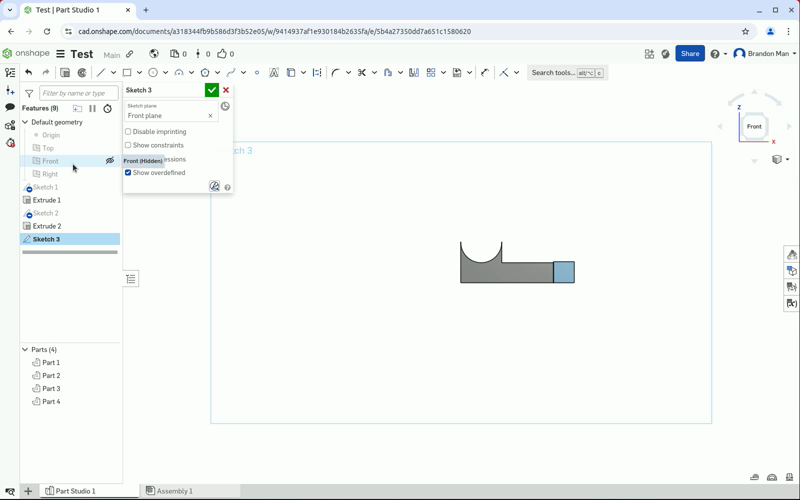
mouse_move(73, 352)
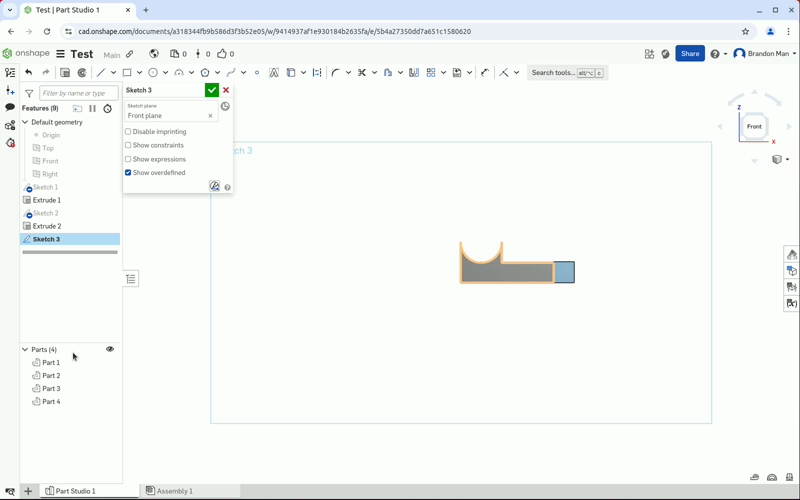
key(y)
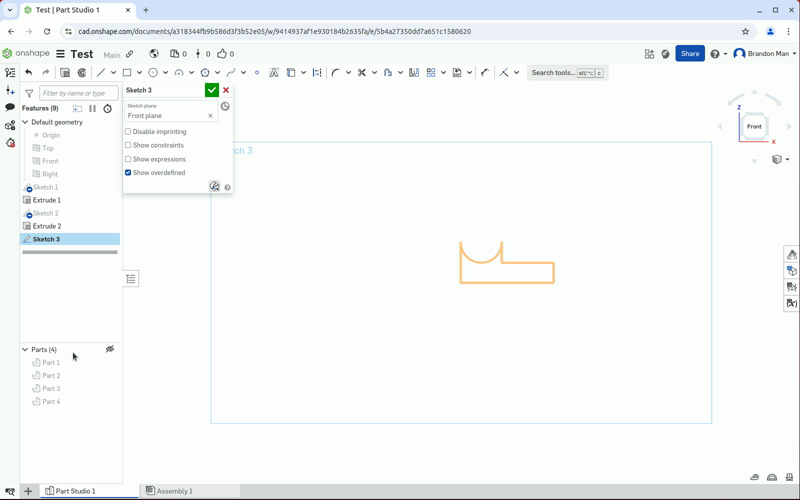
key(a)
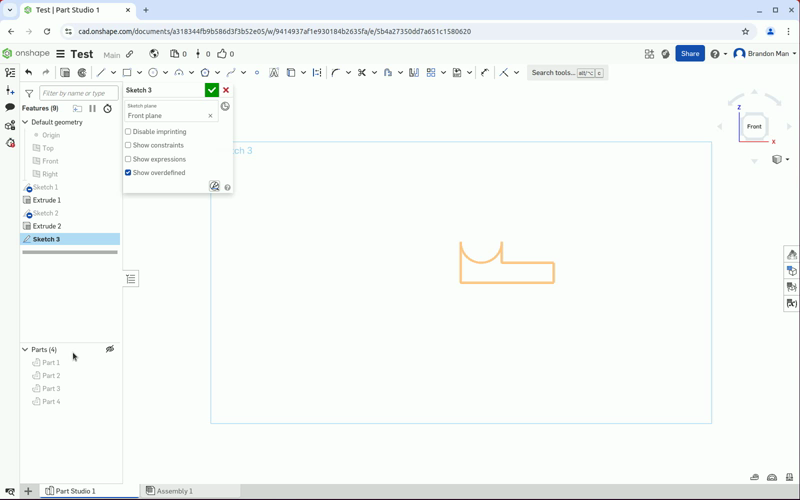
key_down(shift)
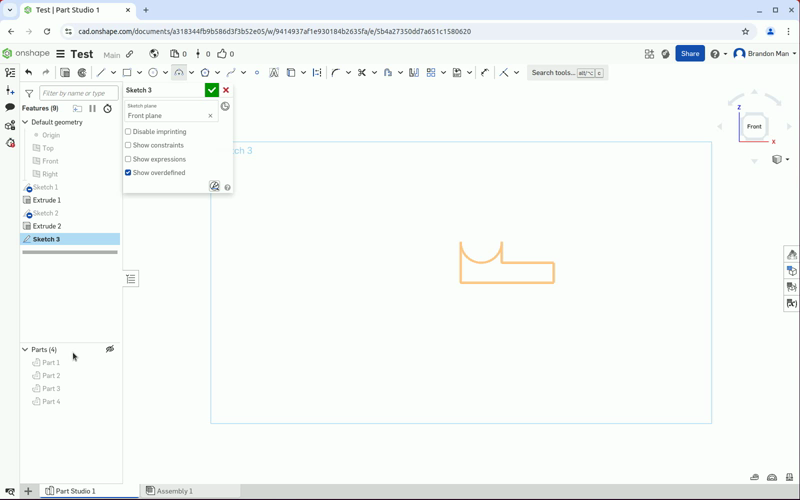
mouse_move(460, 241)
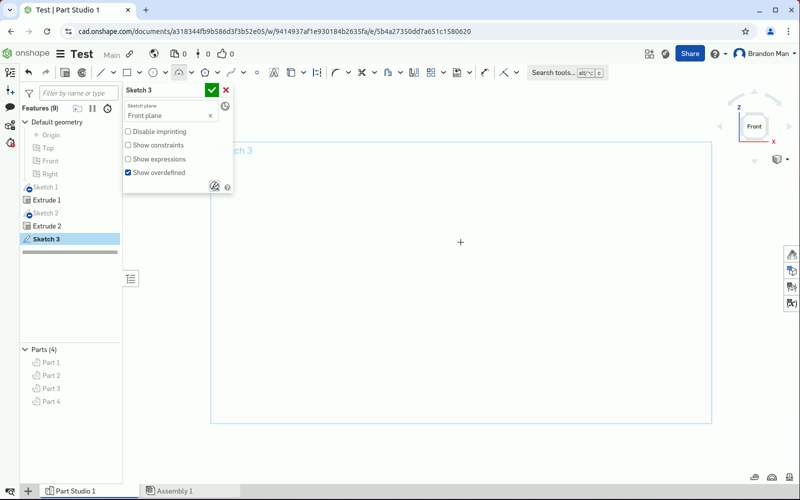
click(460, 241)
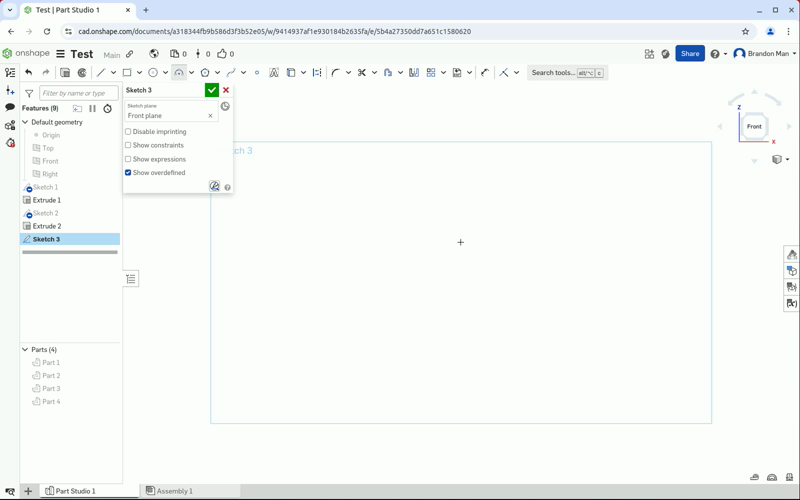
key_up(shift)
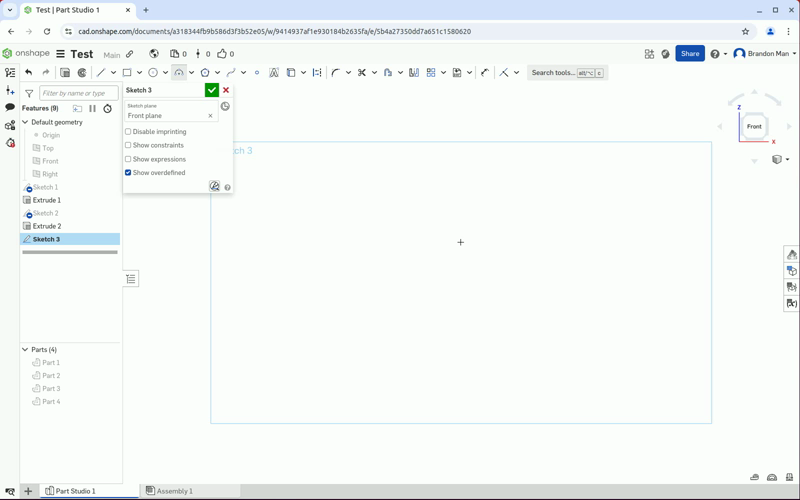
key_down(shift)
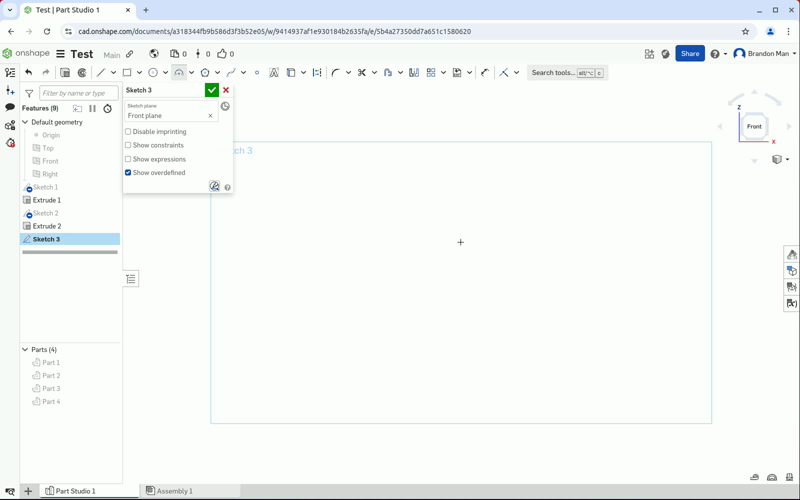
mouse_move(502, 241)
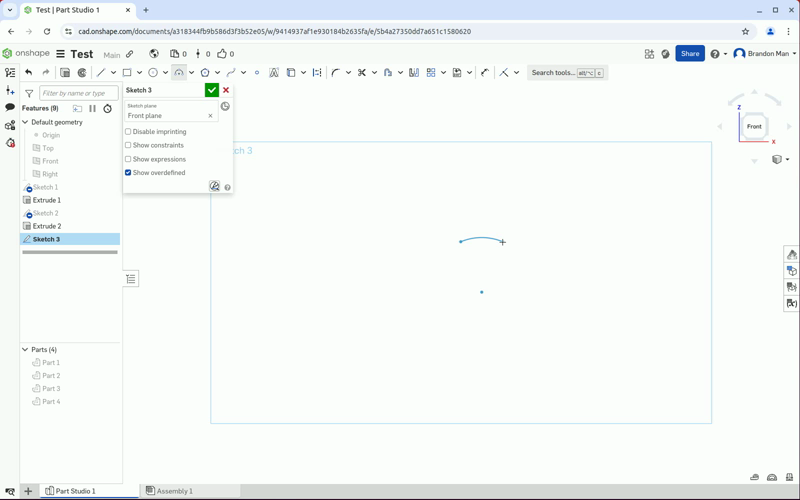
click(502, 241)
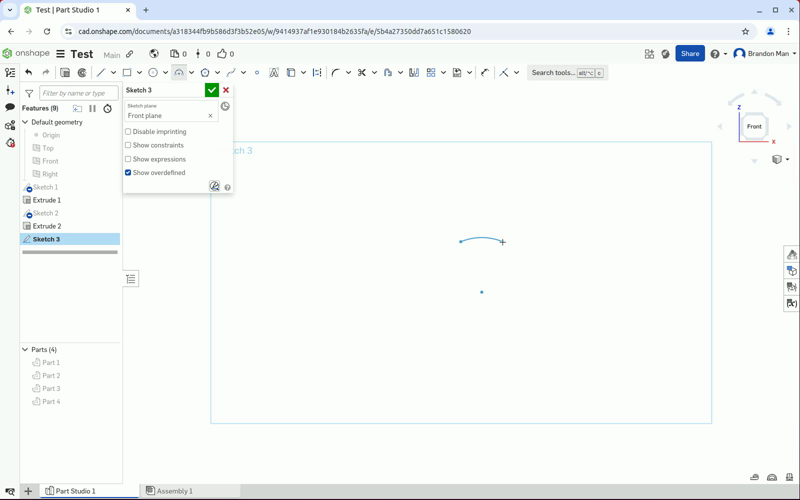
mouse_move(481, 262)
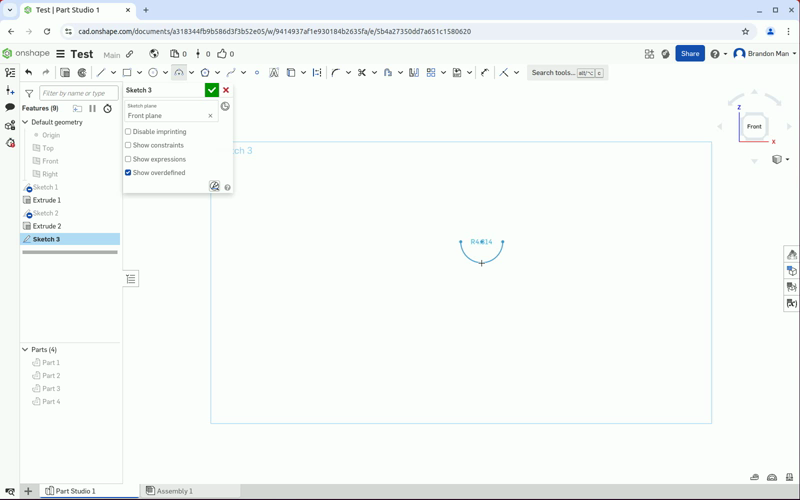
click(481, 262)
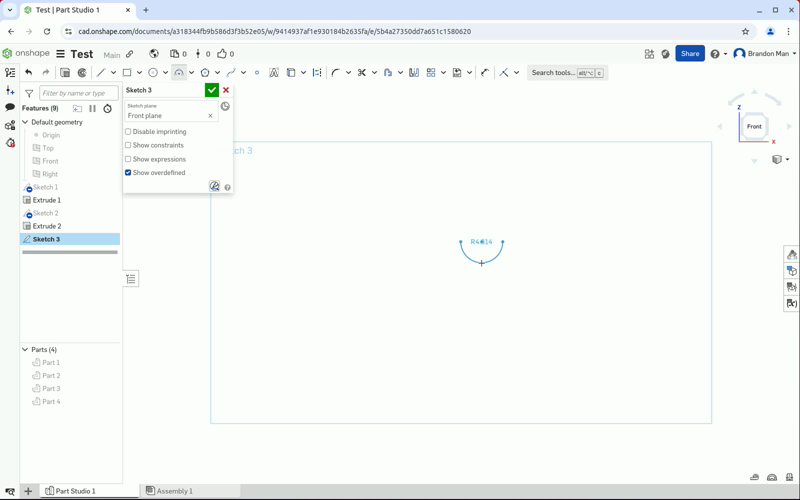
key_up(shift)
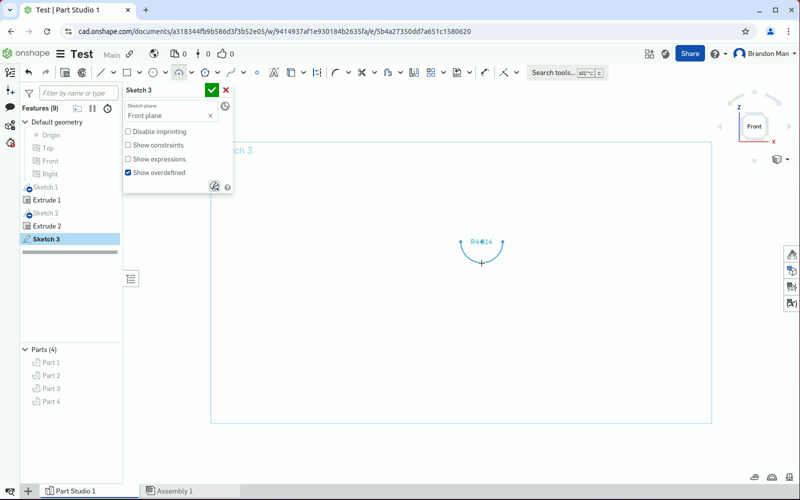
key(esc)
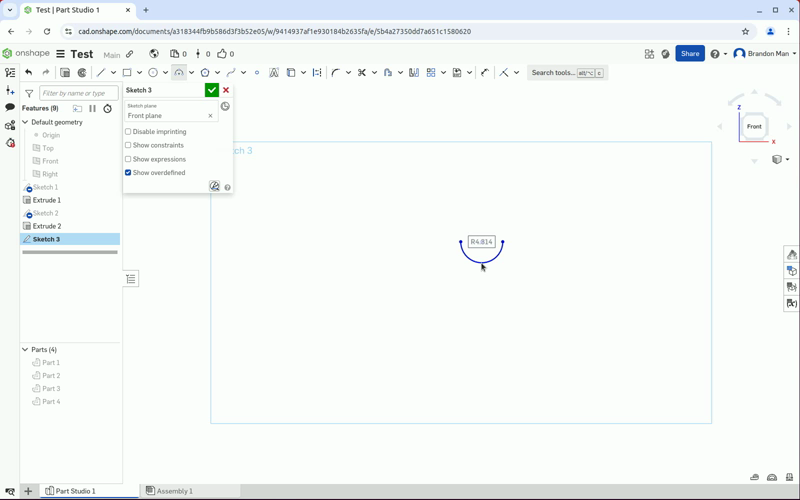
key(l)
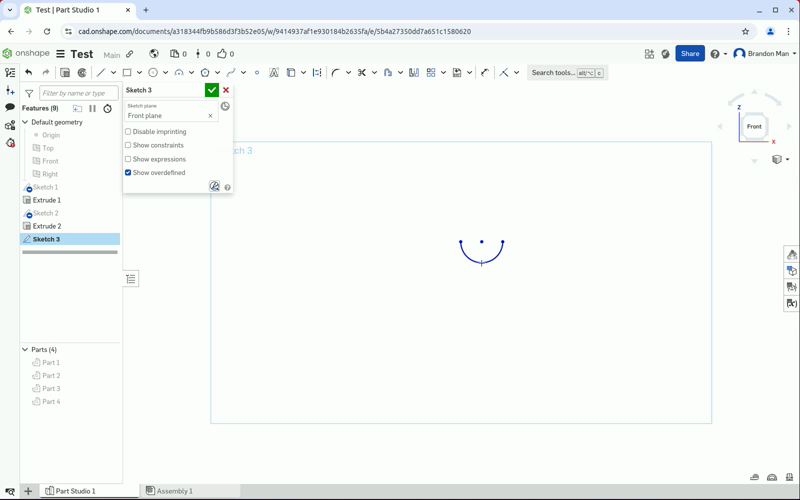
mouse_move(502, 241)
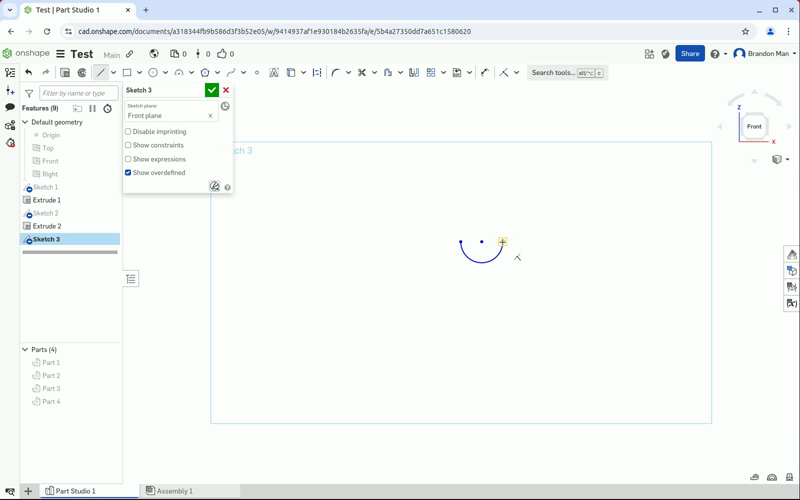
click(502, 241)
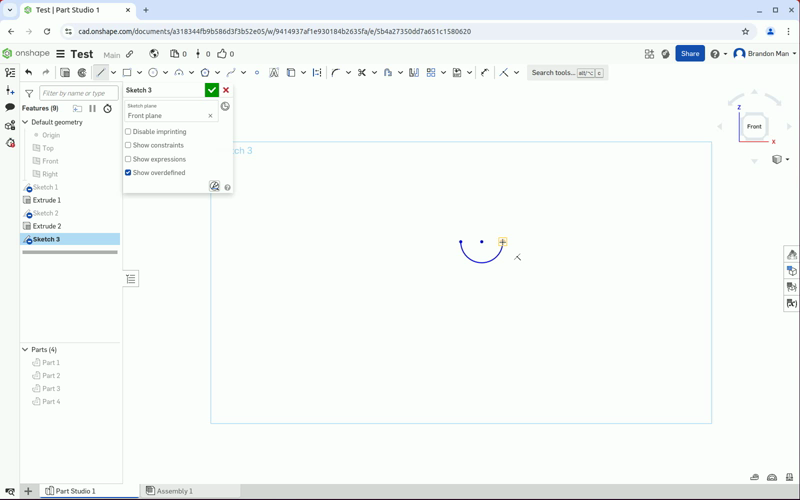
key_down(shift)
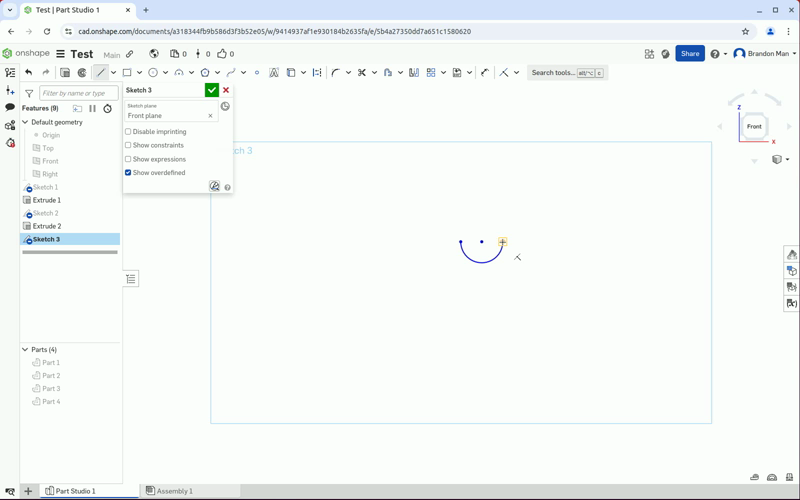
mouse_move(532, 241)
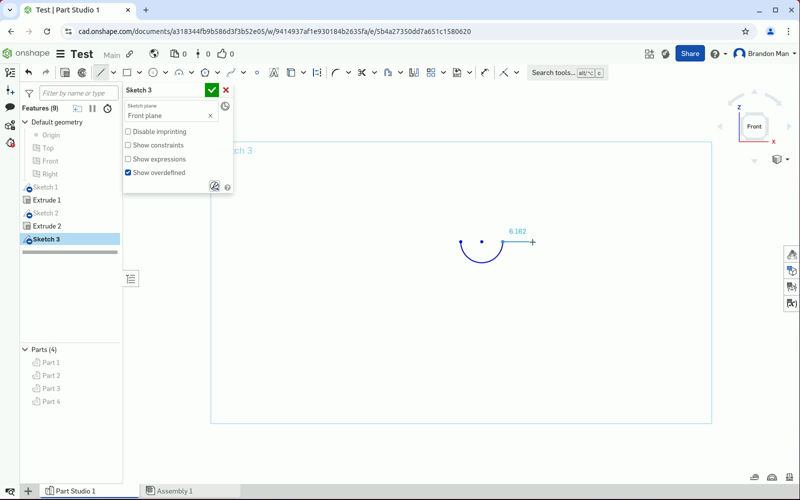
mouse_move(492, 241)
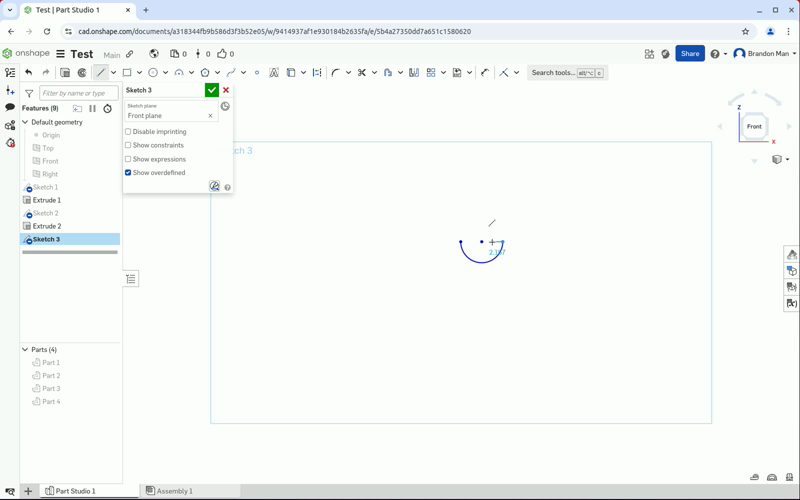
click(492, 241)
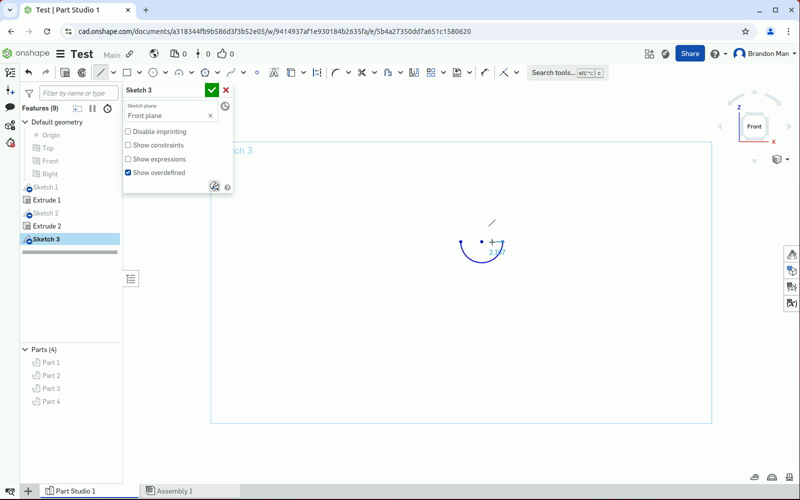
key_up(shift)
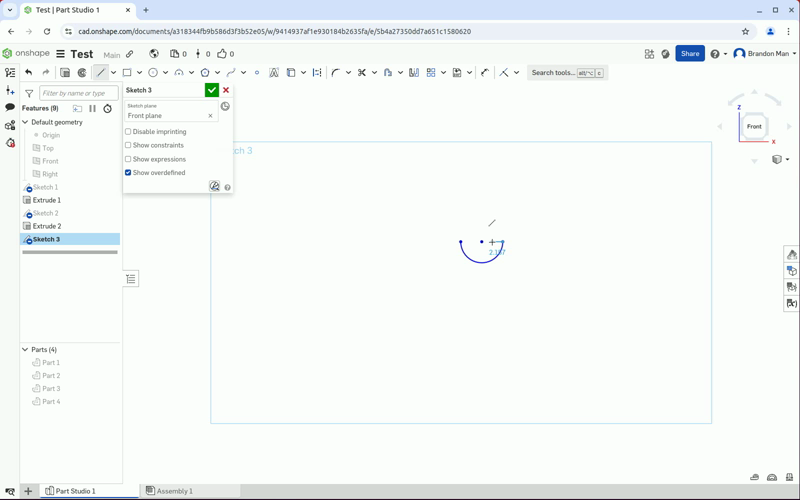
key(esc)
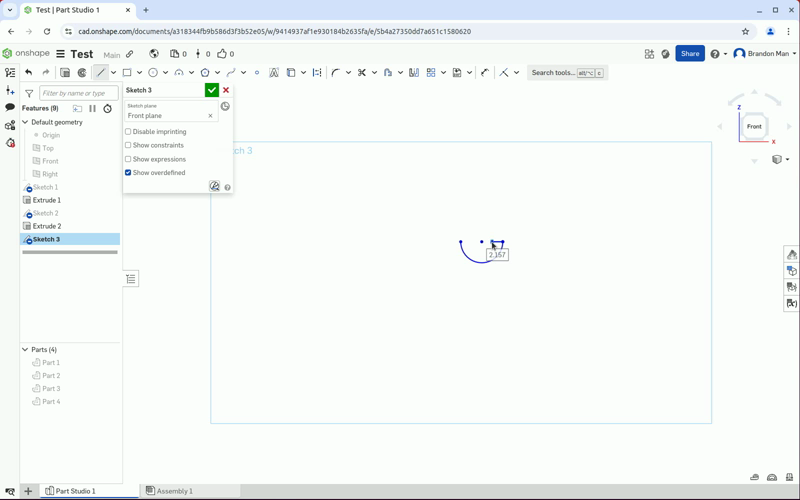
key(a)
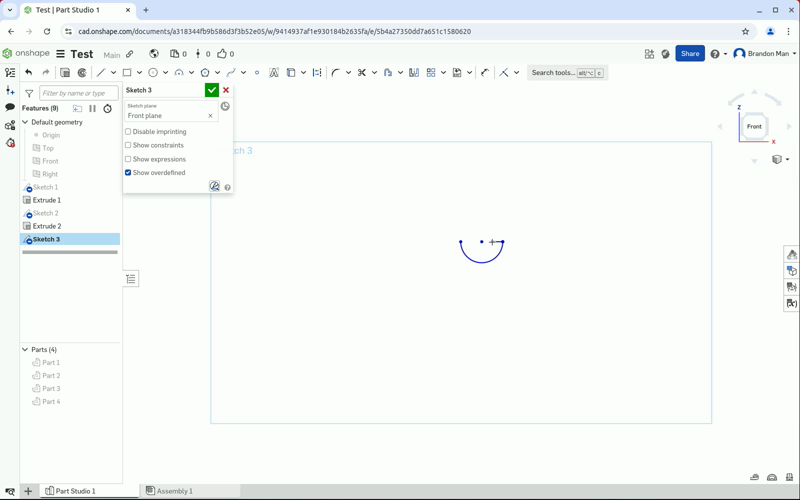
mouse_move(492, 241)
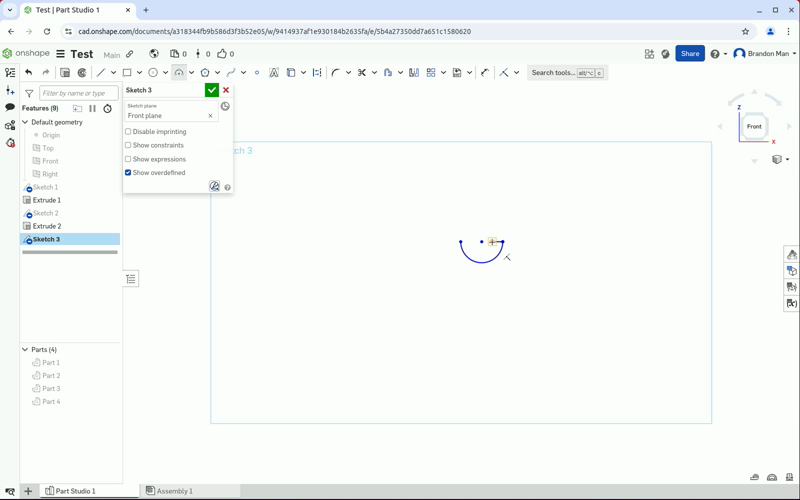
click(492, 241)
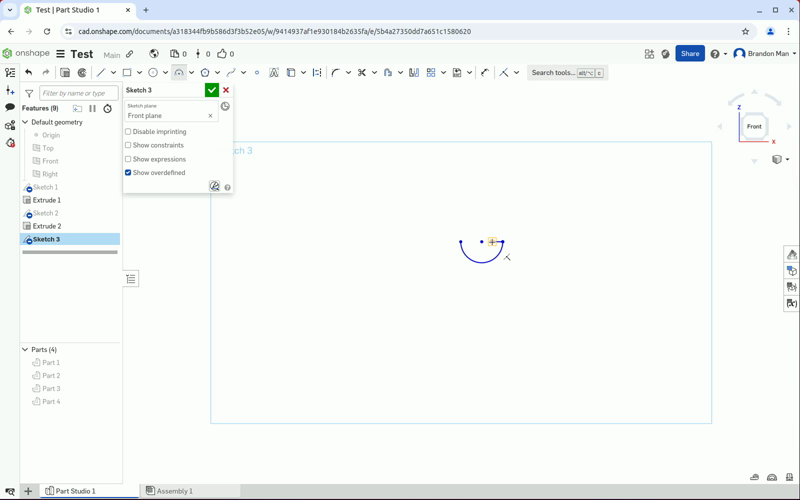
key_down(shift)
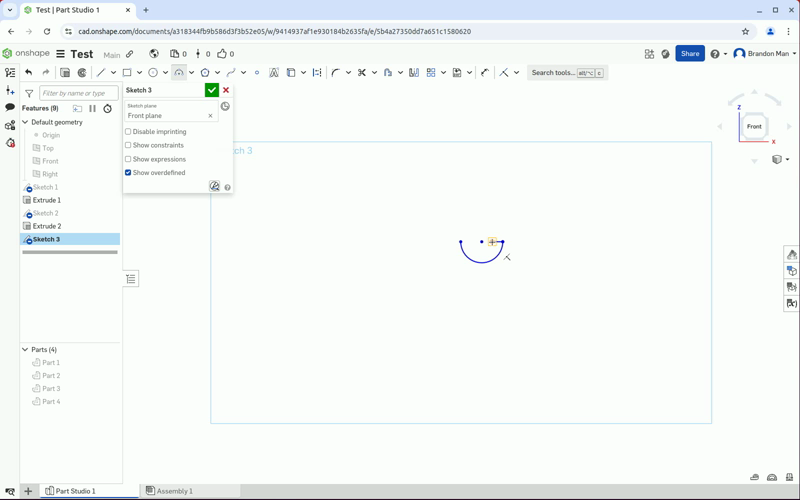
mouse_move(471, 241)
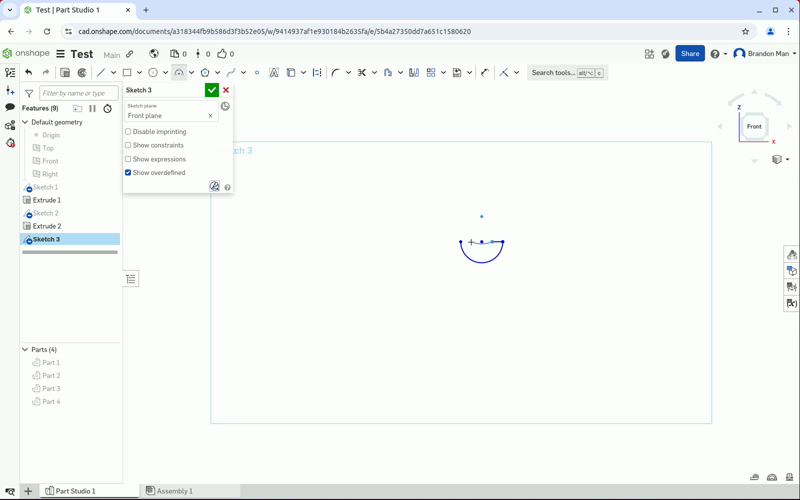
click(471, 241)
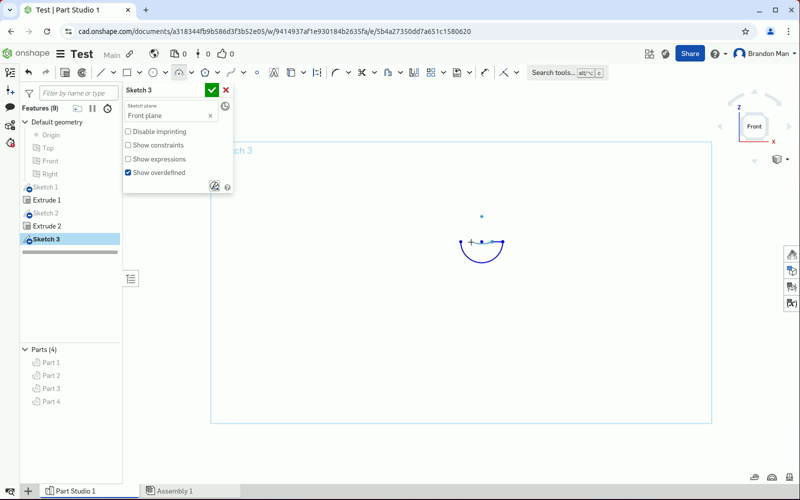
mouse_move(481, 252)
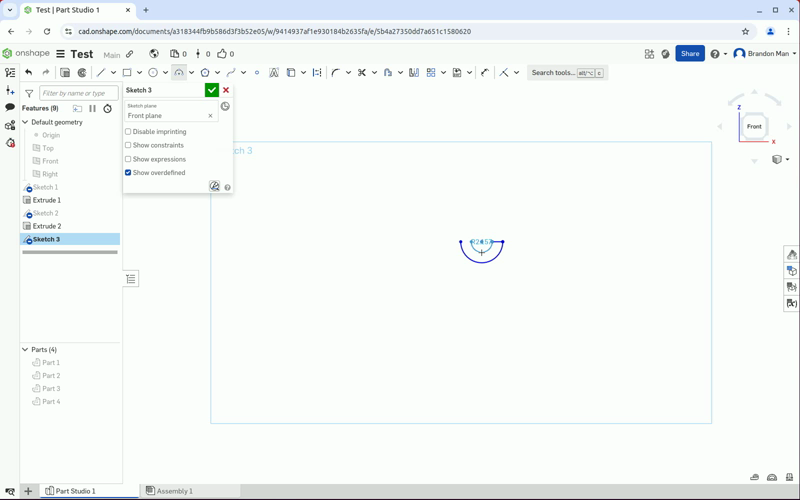
click(481, 252)
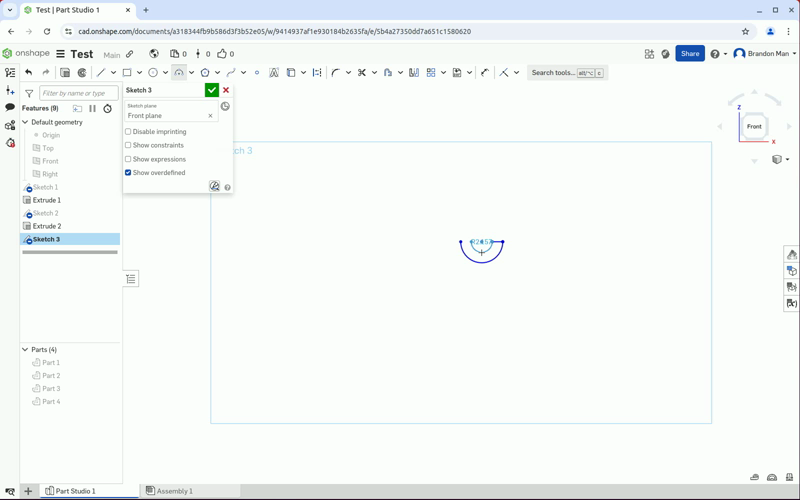
key_up(shift)
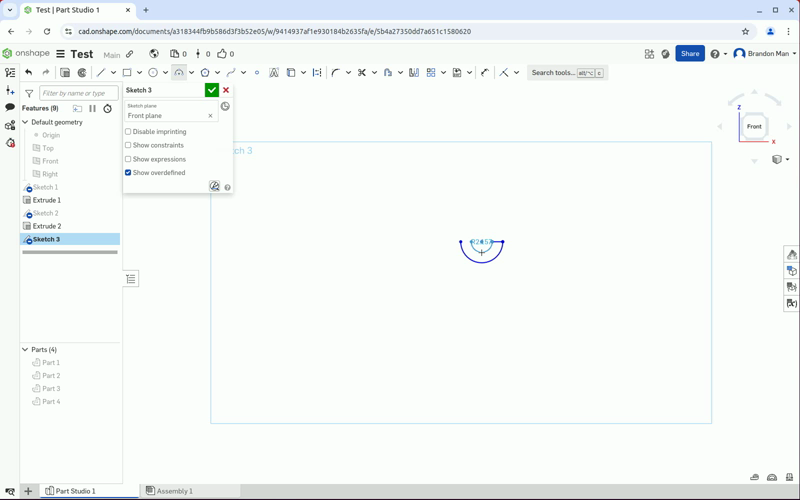
key(esc)
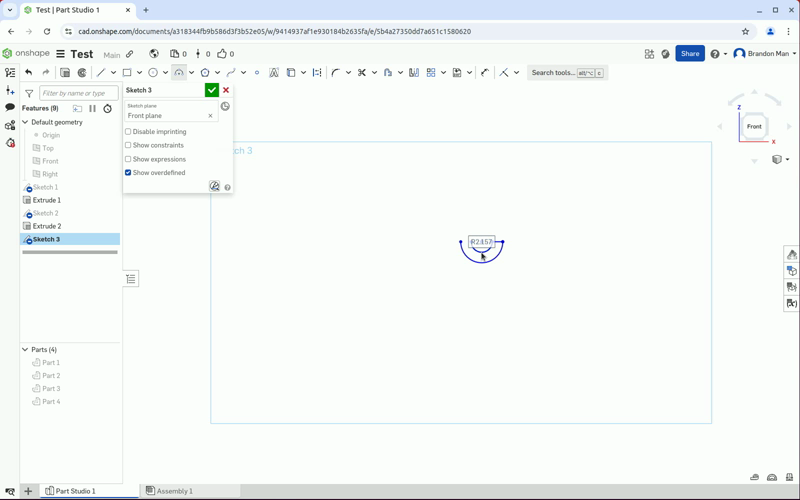
key(l)
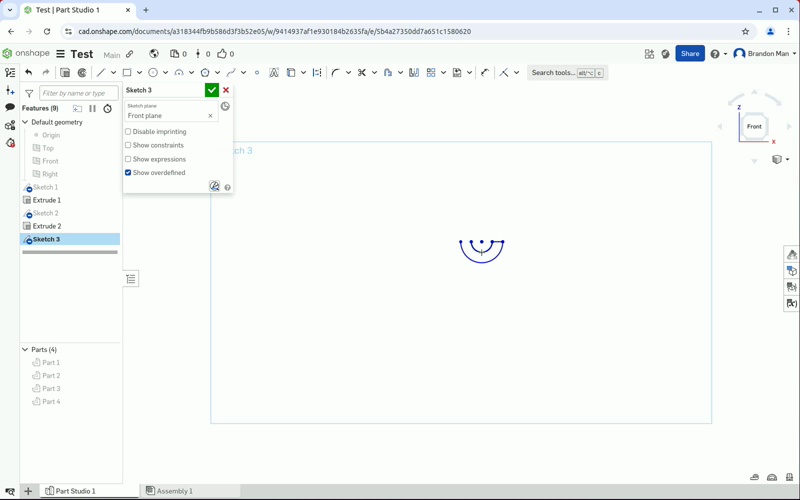
mouse_move(471, 241)
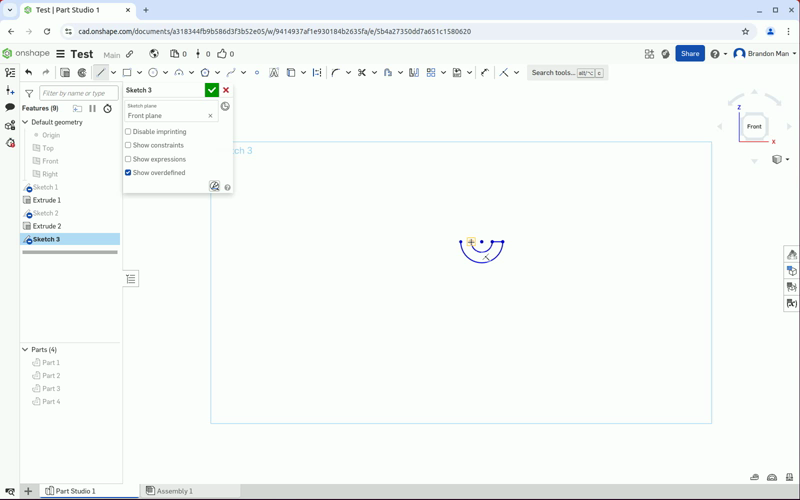
click(471, 241)
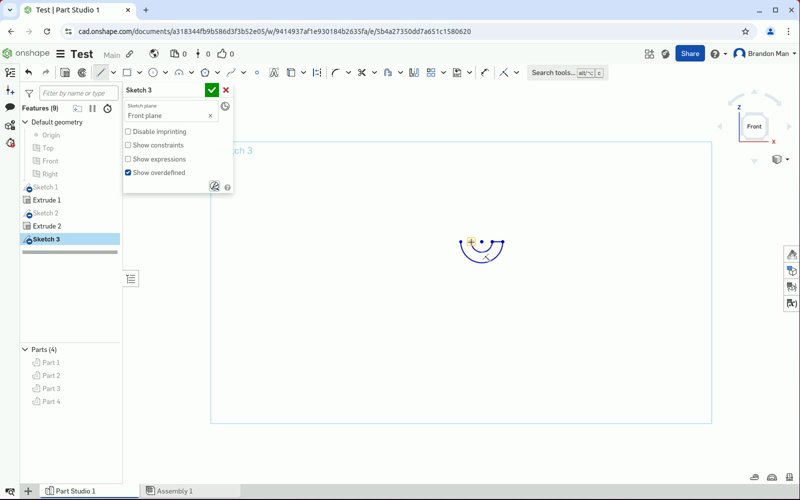
mouse_move(501, 241)
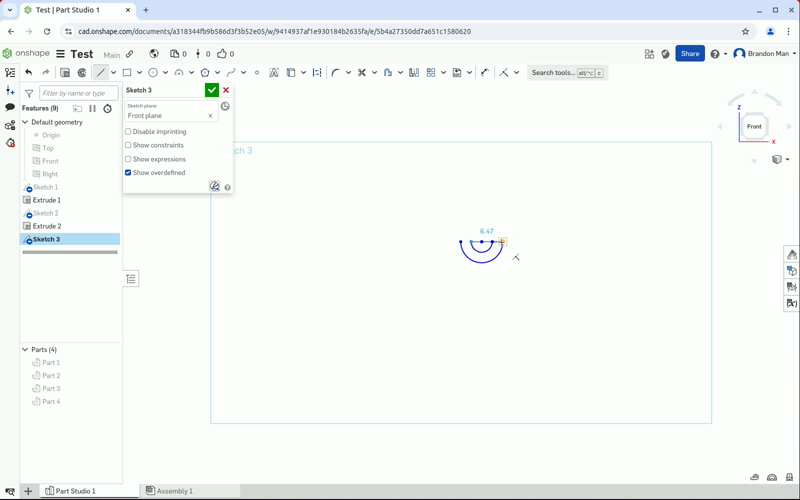
key_down(shift)
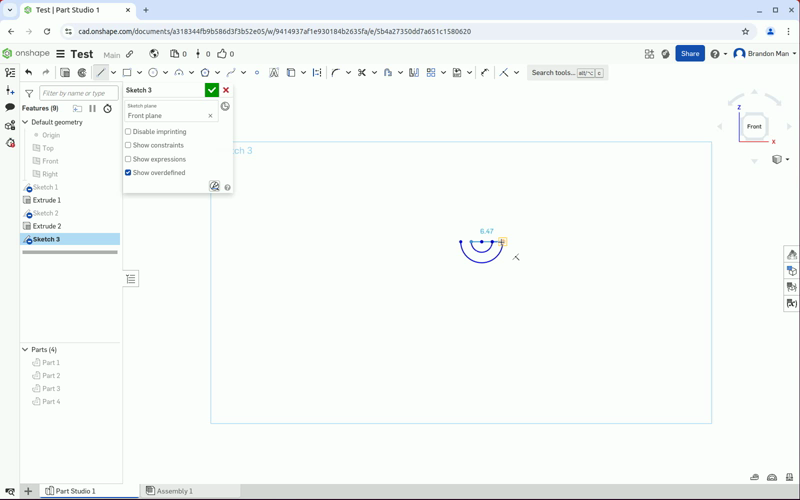
mouse_move(460, 241)
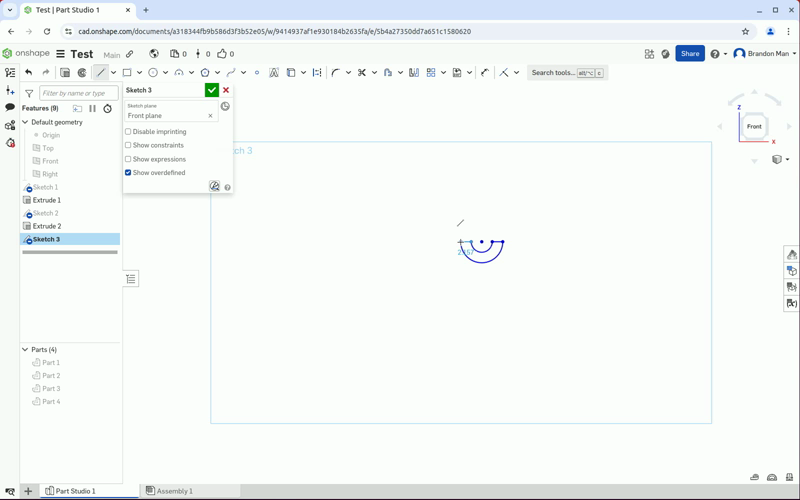
key_up(shift)
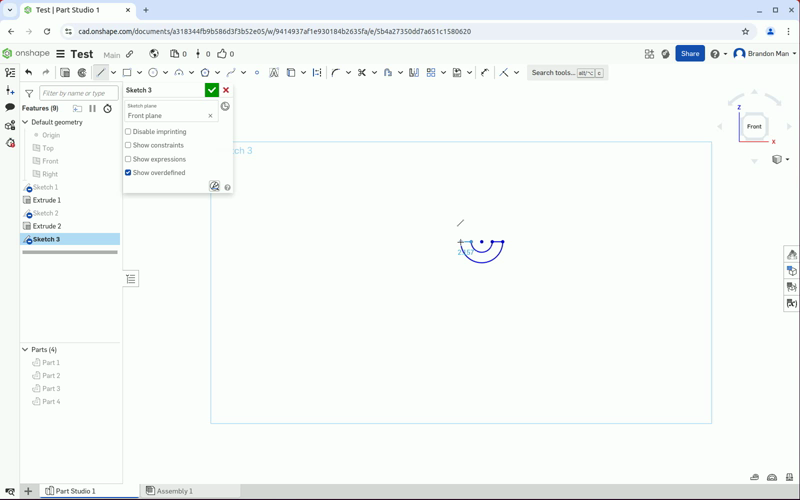
click(460, 241)
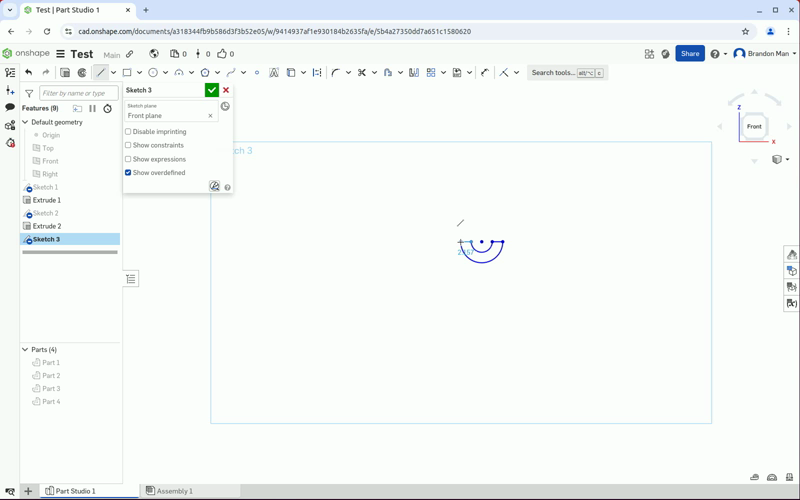
key(esc)
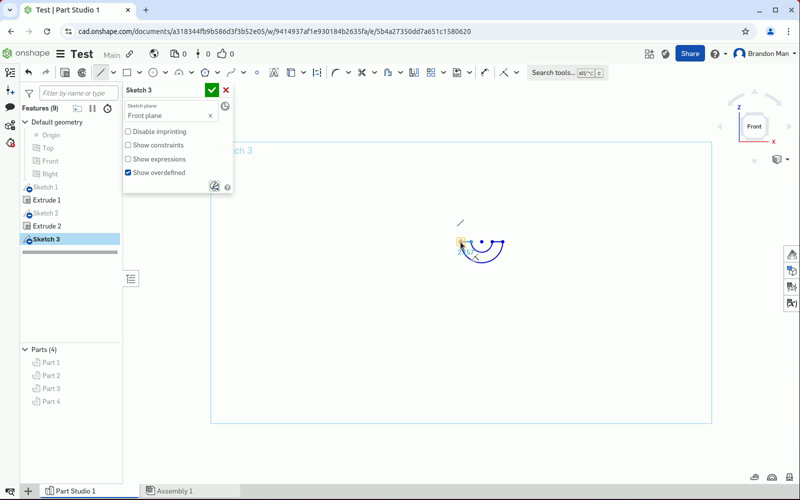
mouse_move(486, 247)
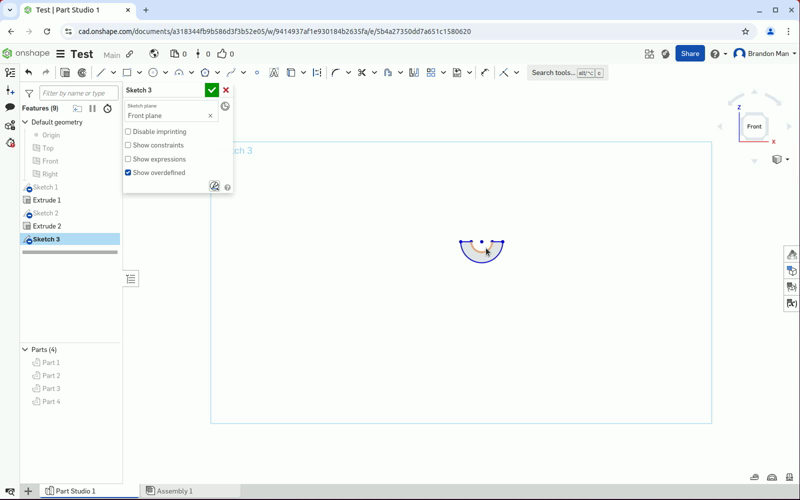
scroll(6)
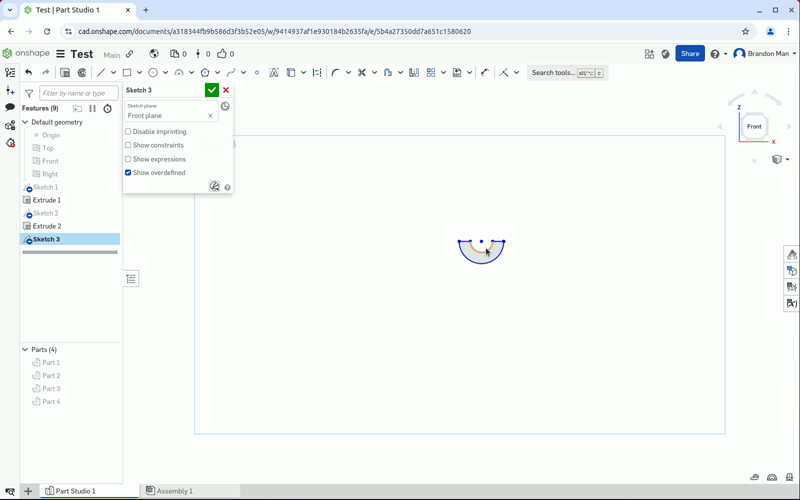
scroll(6)
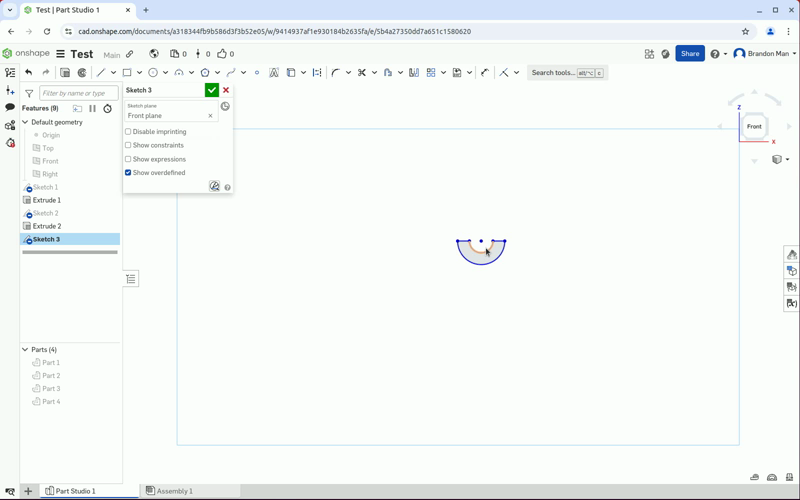
scroll(6)
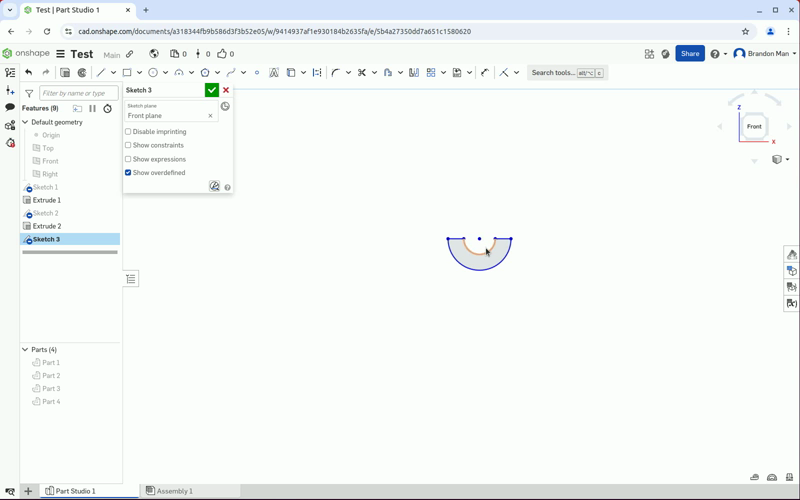
scroll(6)
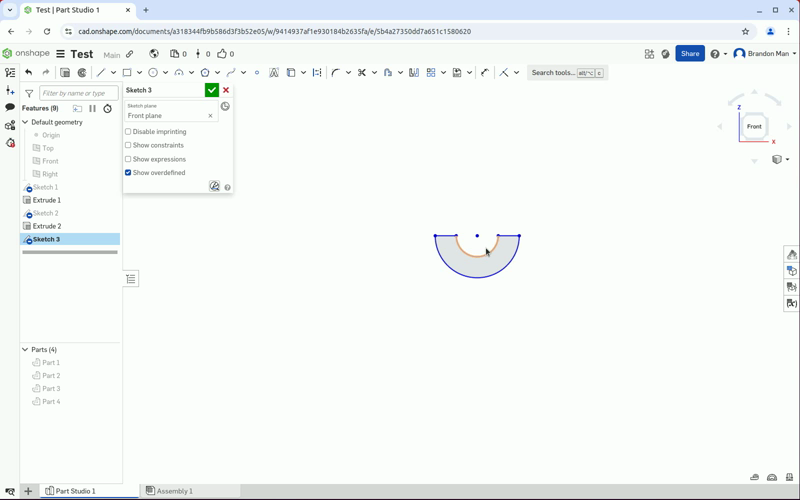
scroll(6)
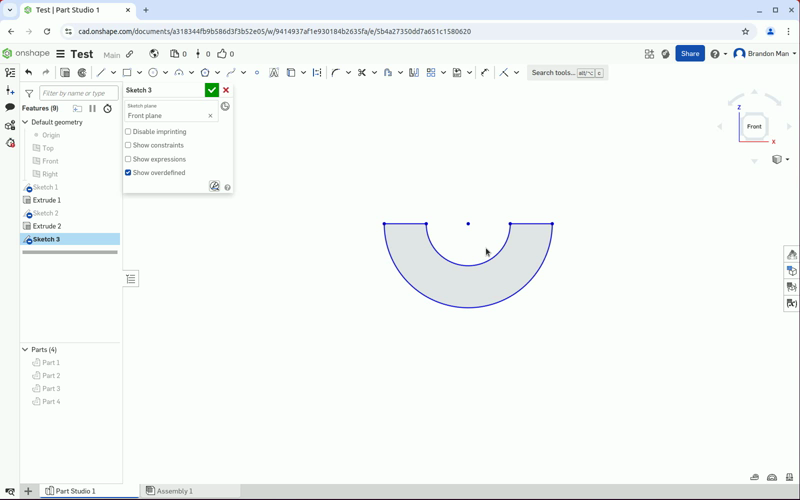
scroll(6)
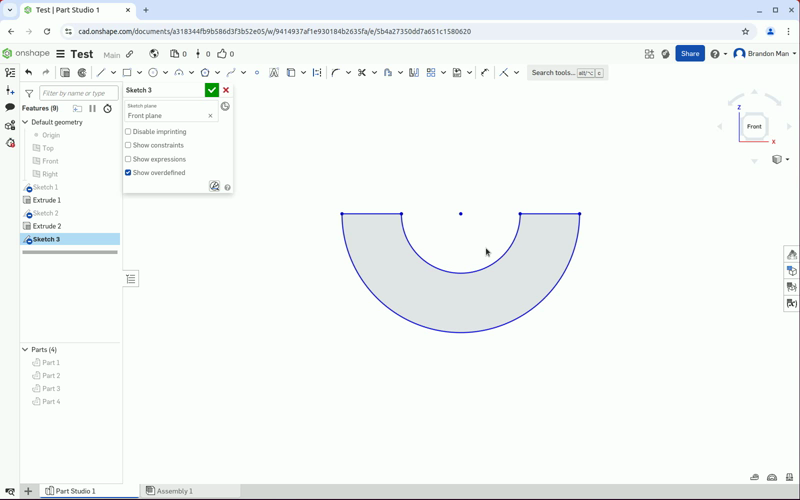
scroll(6)
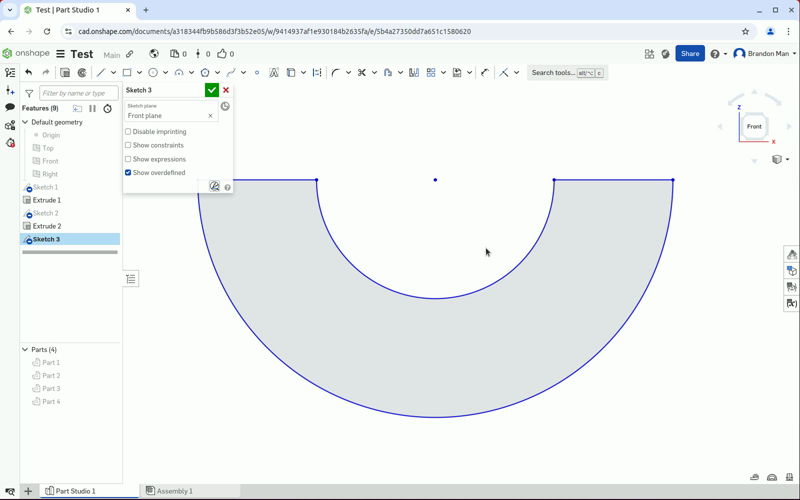
click(486, 247)
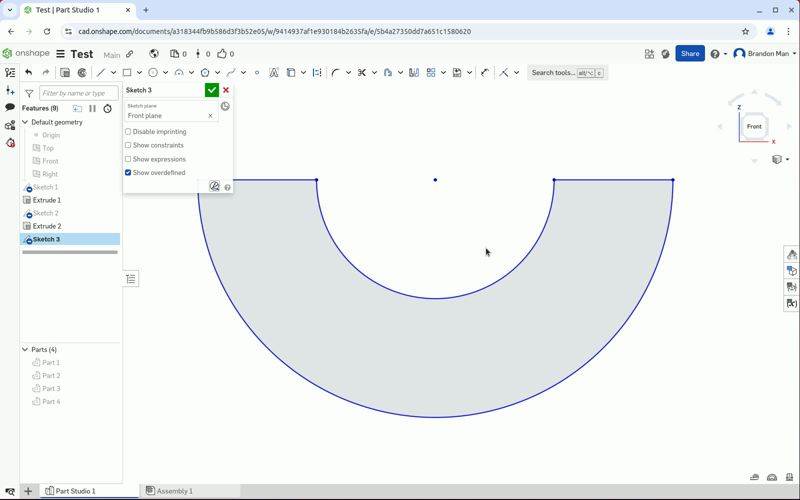
scroll(-6)
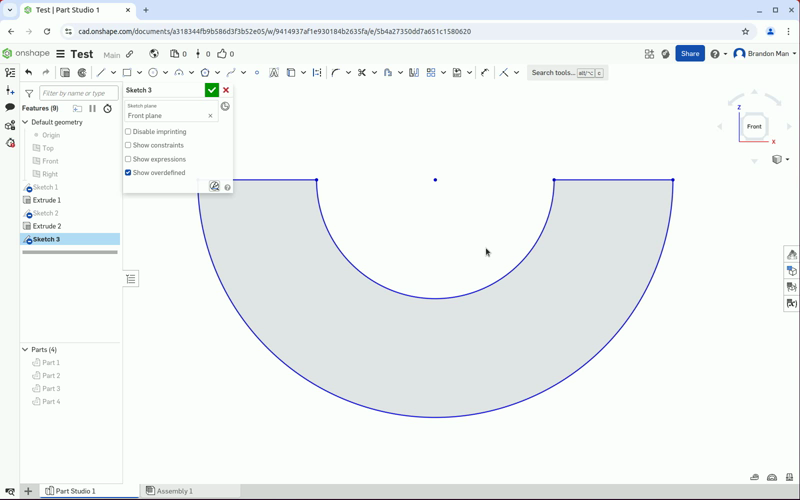
scroll(-6)
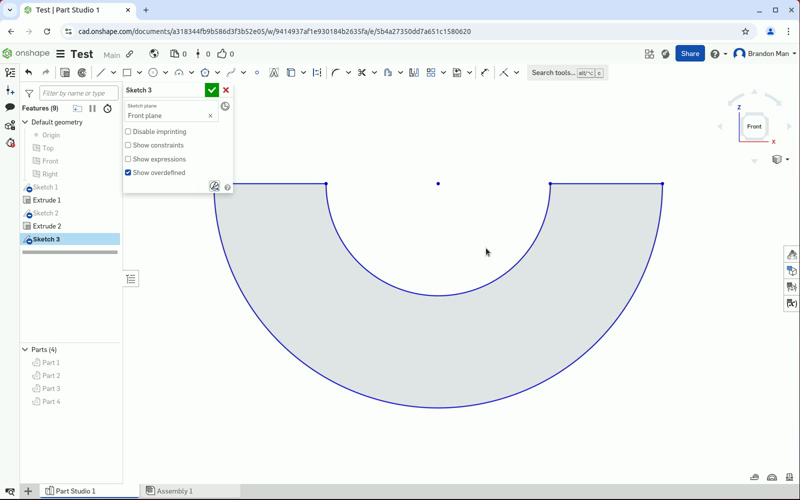
scroll(-6)
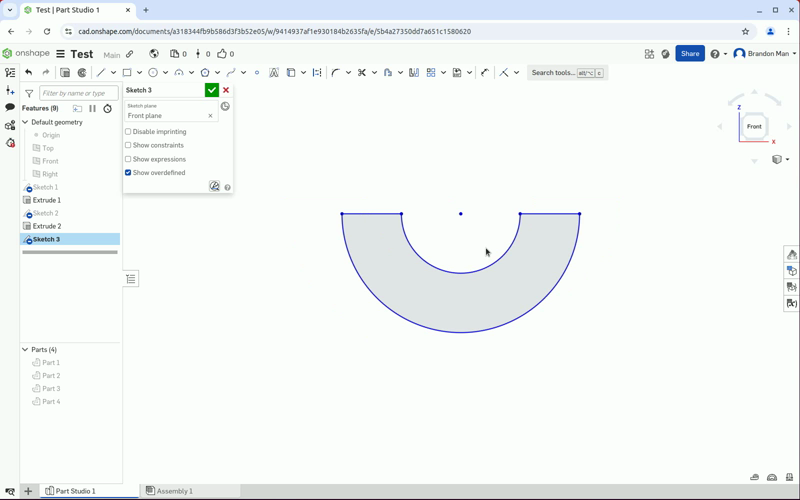
scroll(-6)
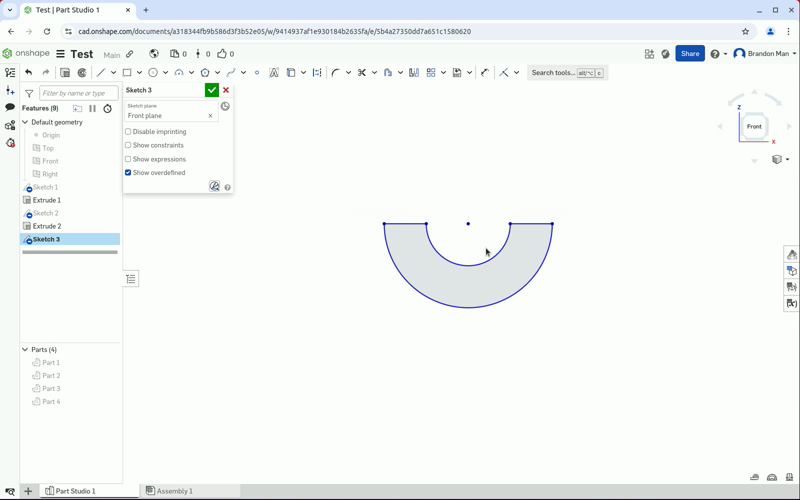
scroll(-6)
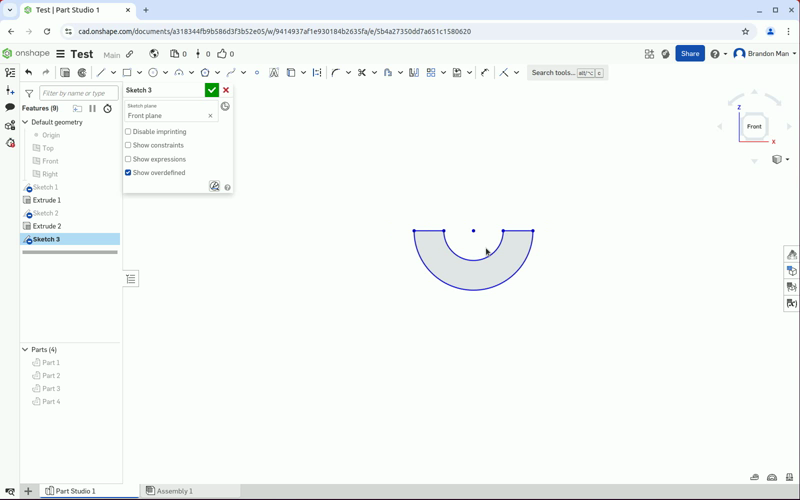
scroll(-6)
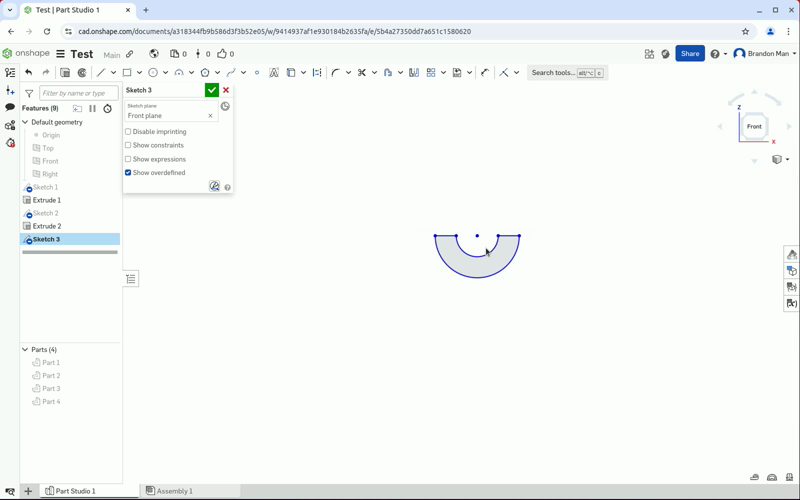
scroll(-6)
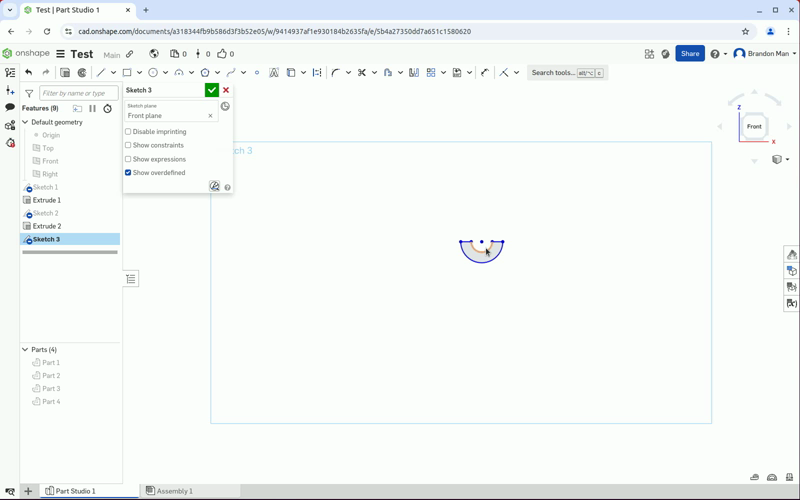
mouse_move(73, 352)
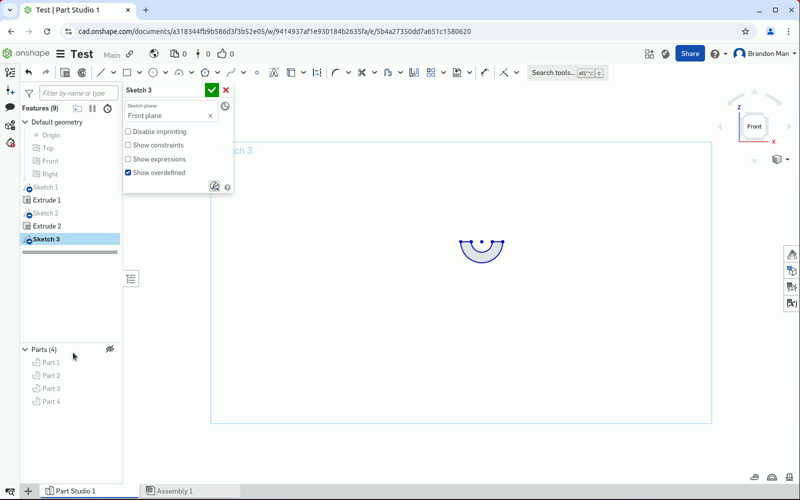
key(shift+y)
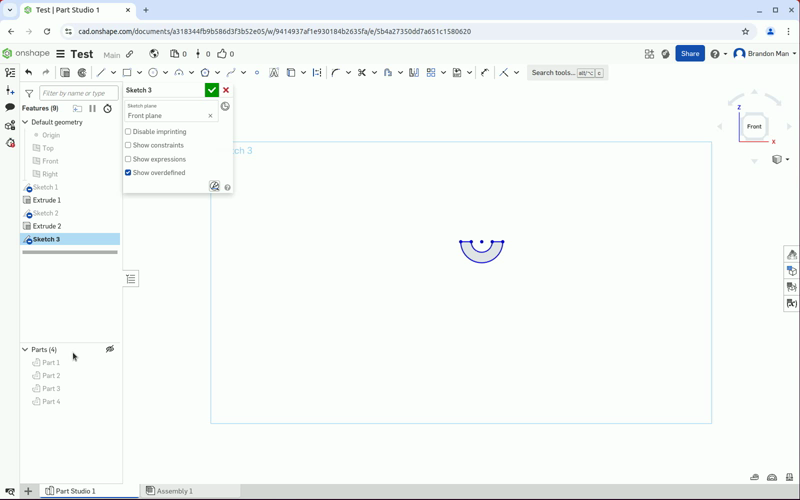
key(shift+e)
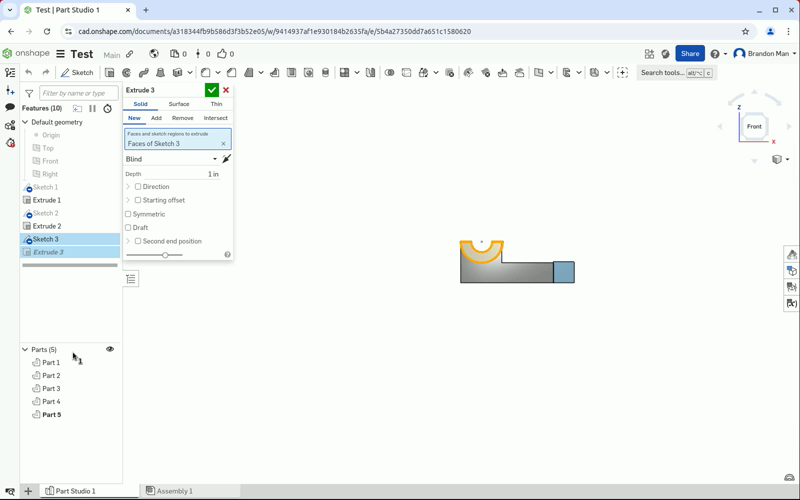
mouse_move(143, 106)
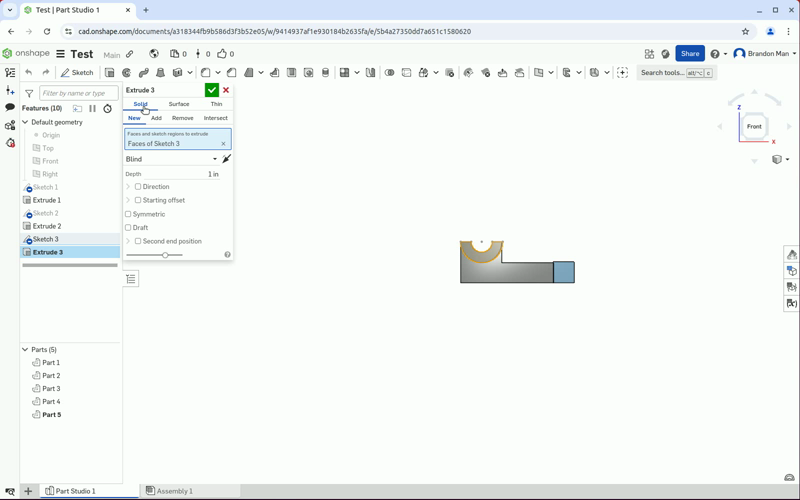
click(143, 106)
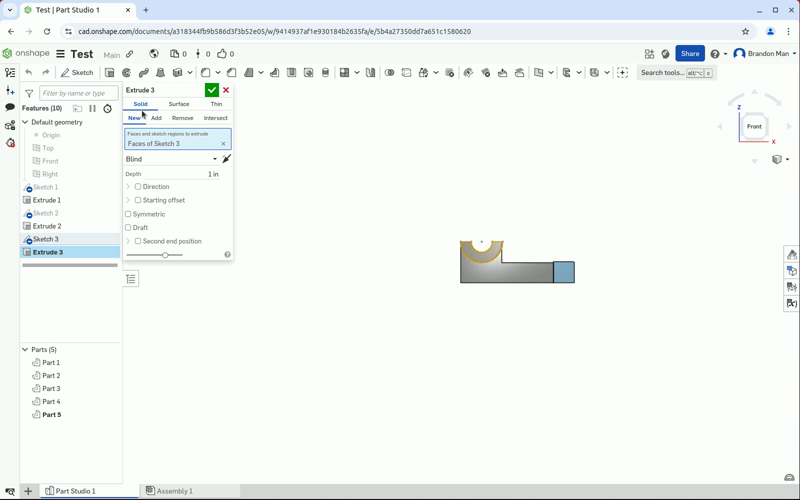
mouse_move(137, 120)
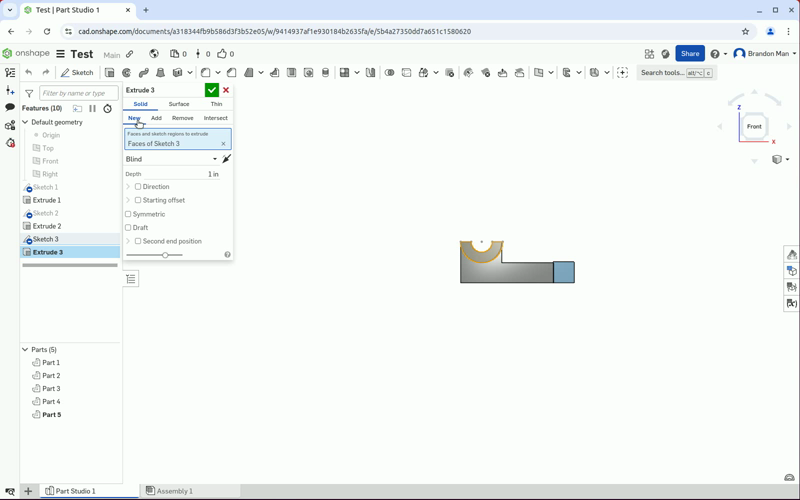
click(137, 120)
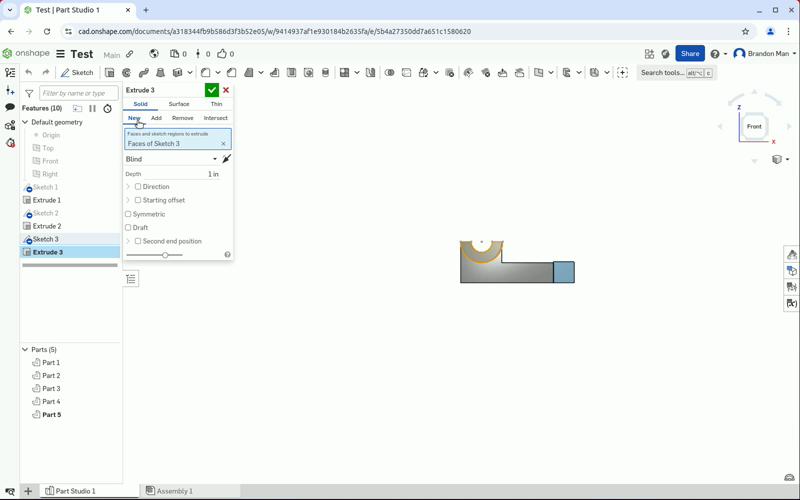
key(tab, 4)
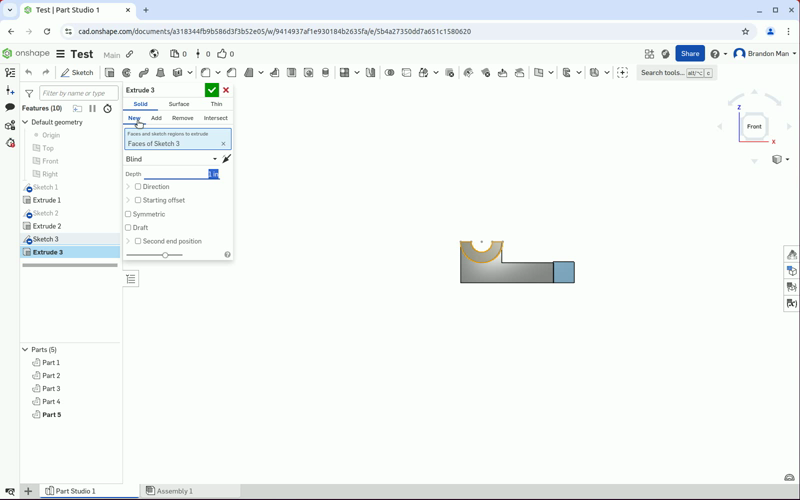
text(8.425)
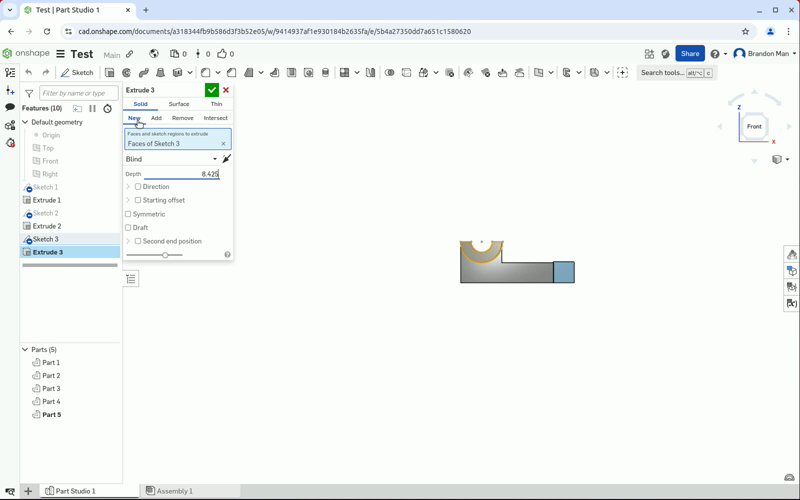
key(enter)
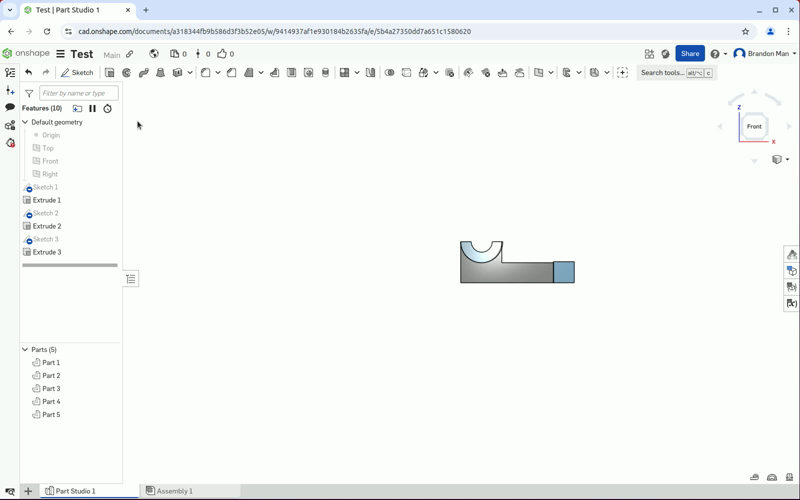
key(shift+h)
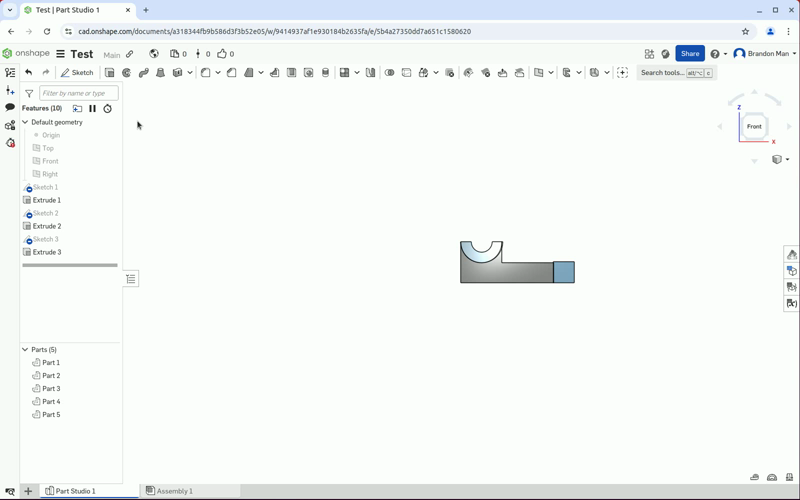
key(shift+h)
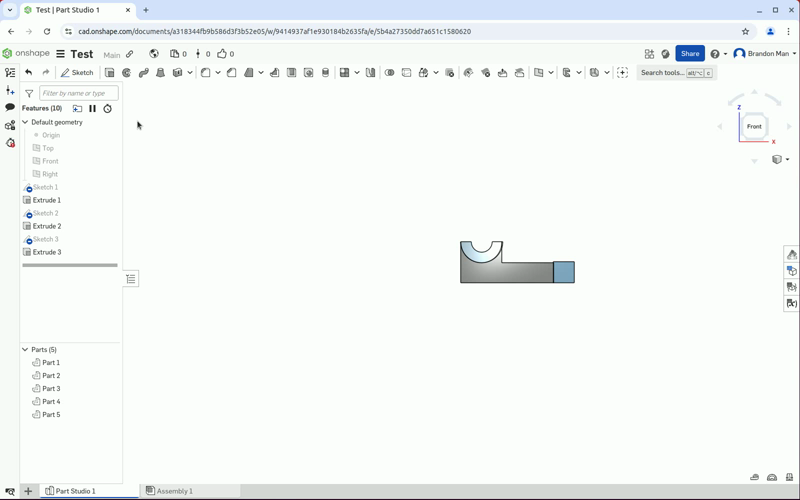
mouse_move(73, 189)
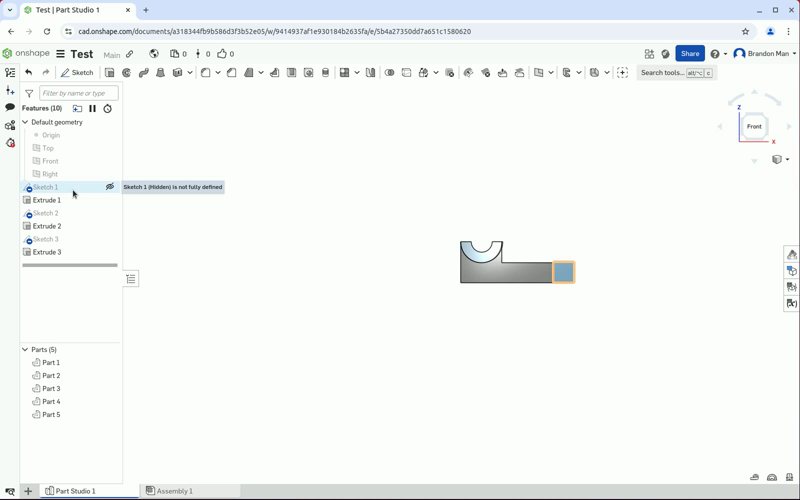
click(73, 189)
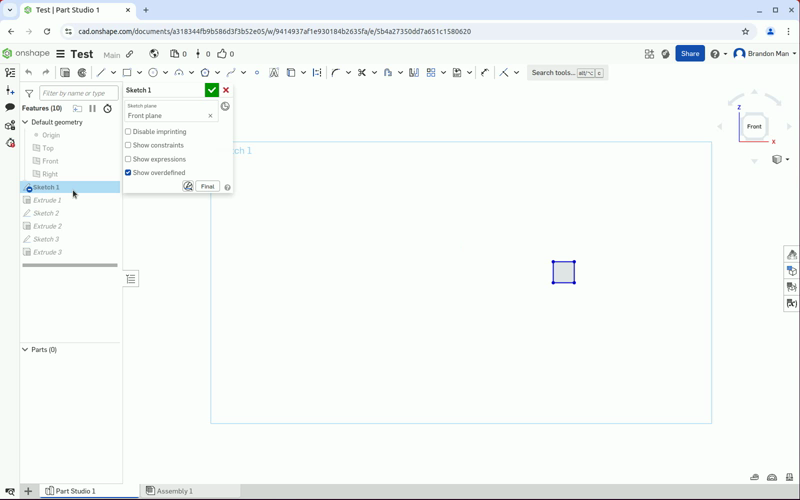
mouse_move(229, 92)
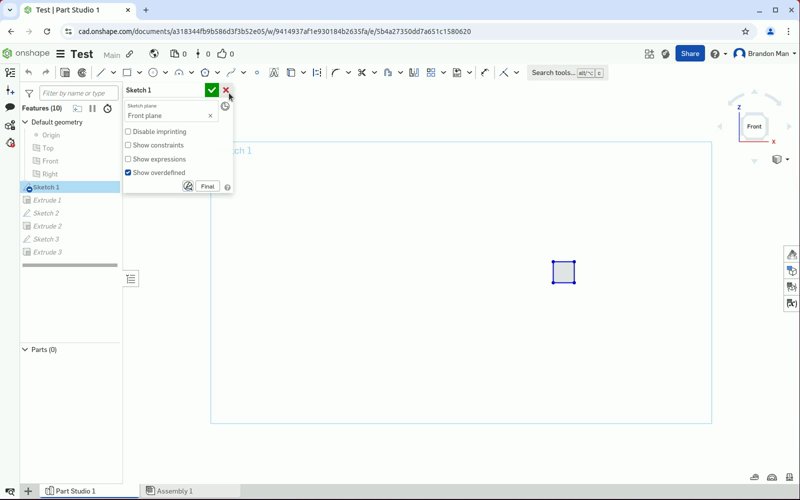
click(229, 92)
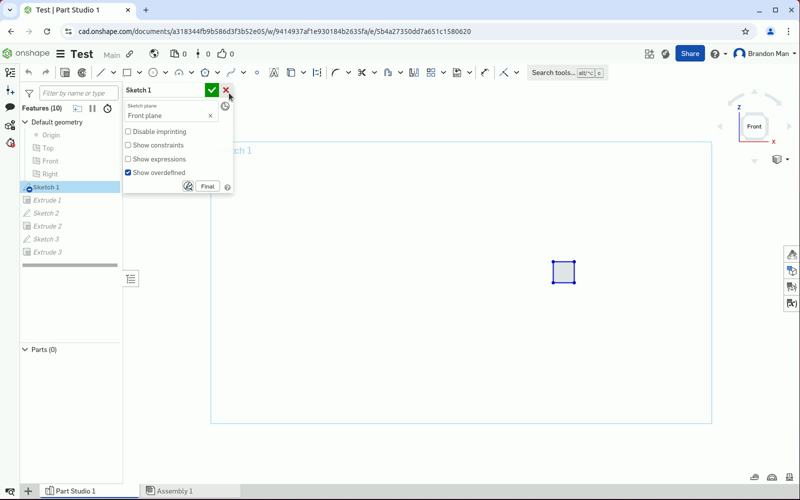
key(shift+s)
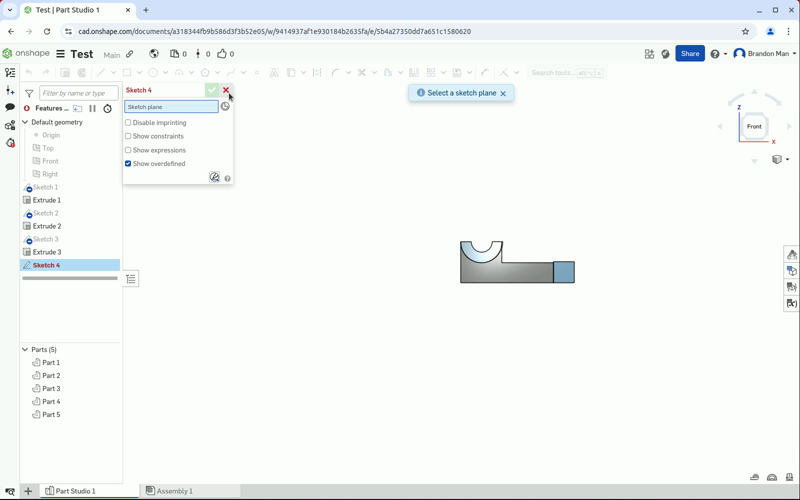
mouse_move(73, 163)
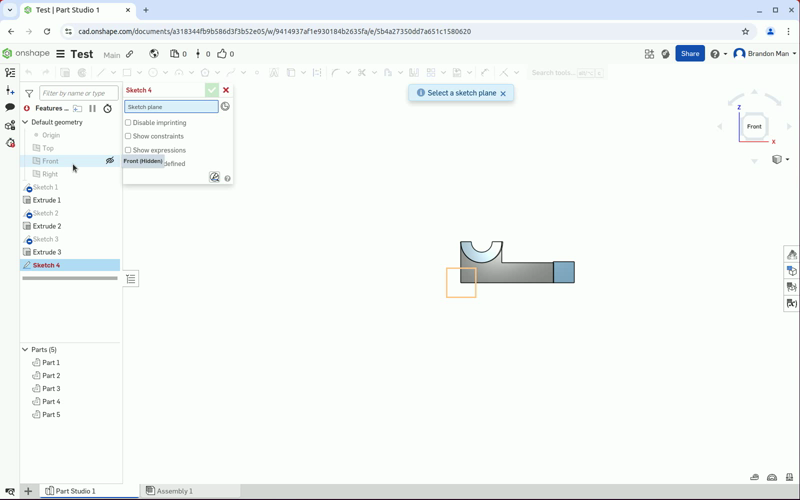
click(73, 163)
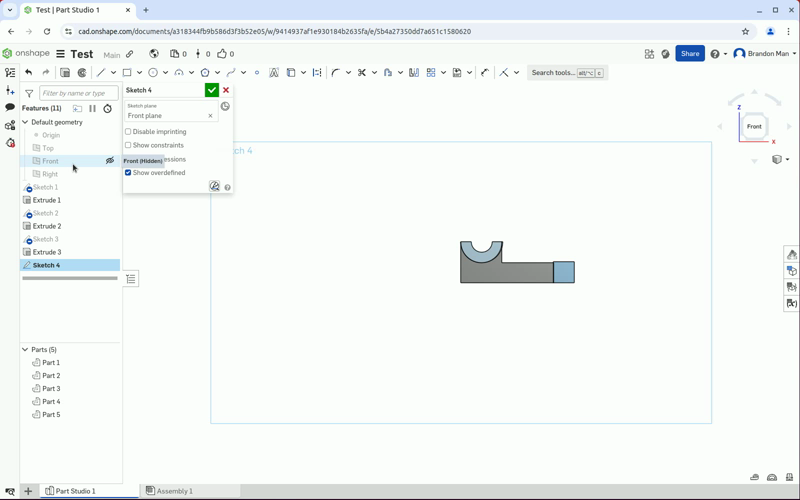
mouse_move(73, 352)
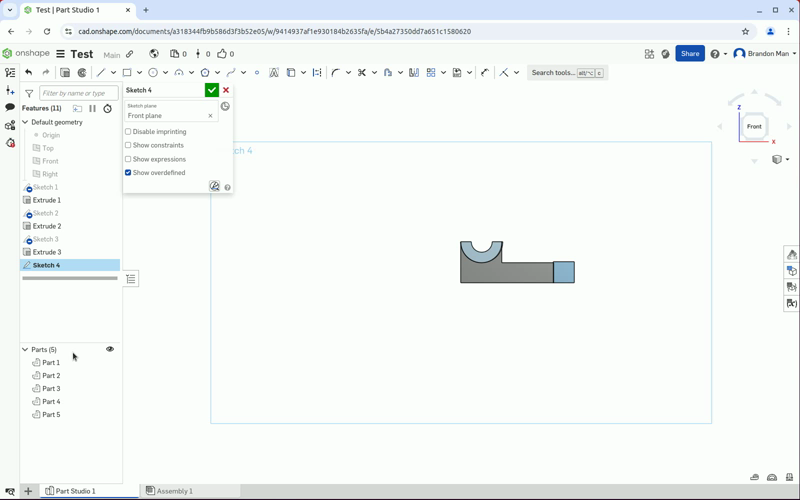
key(y)
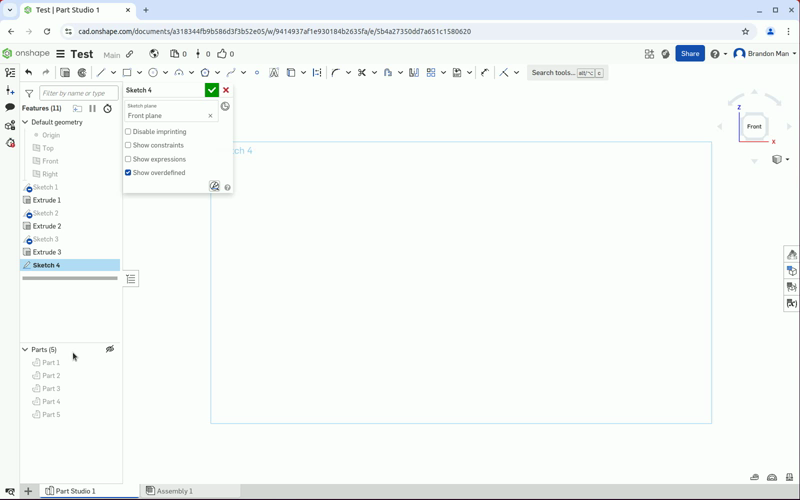
key(l)
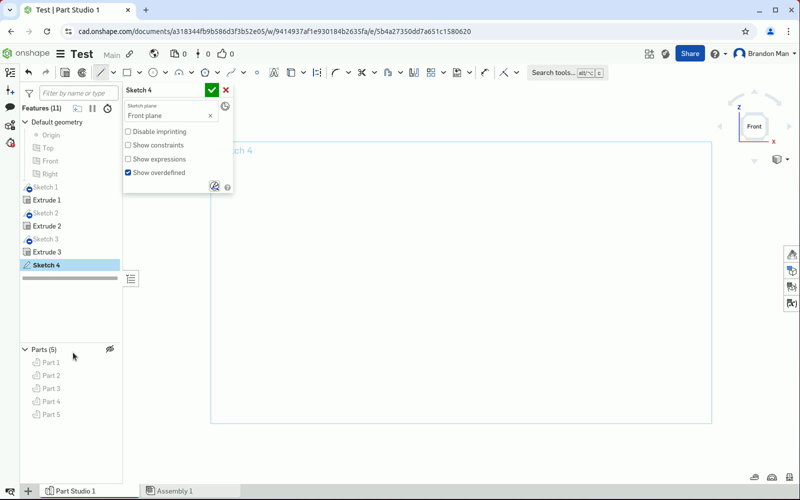
key_down(shift)
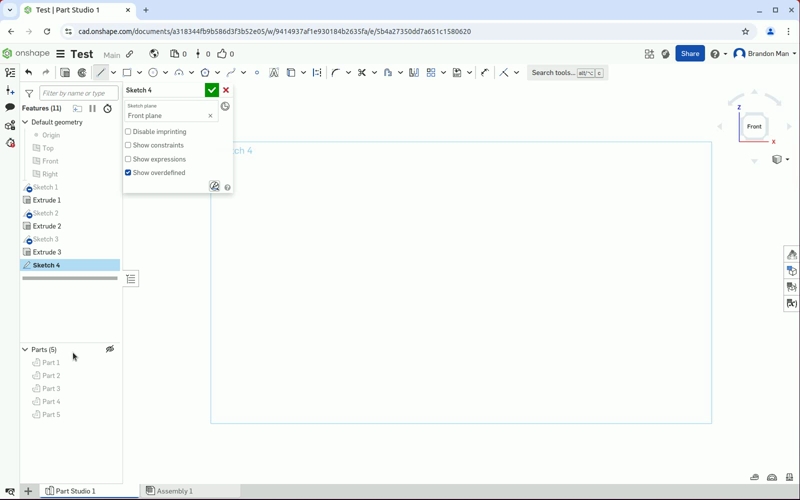
mouse_move(460, 241)
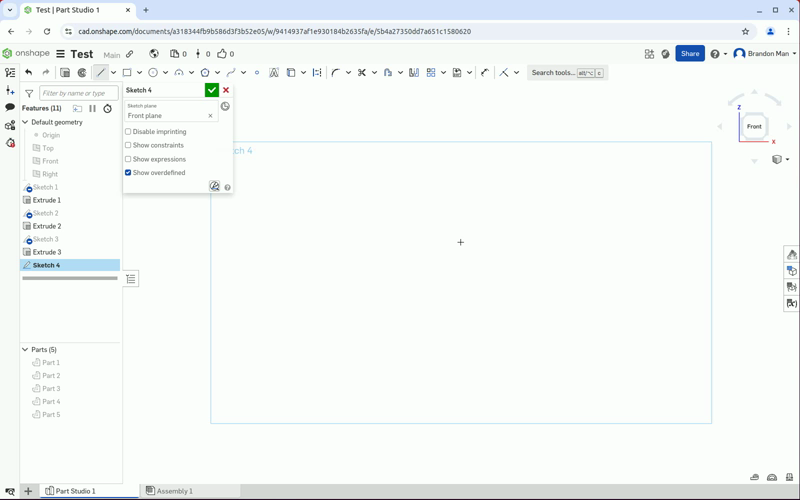
click(460, 241)
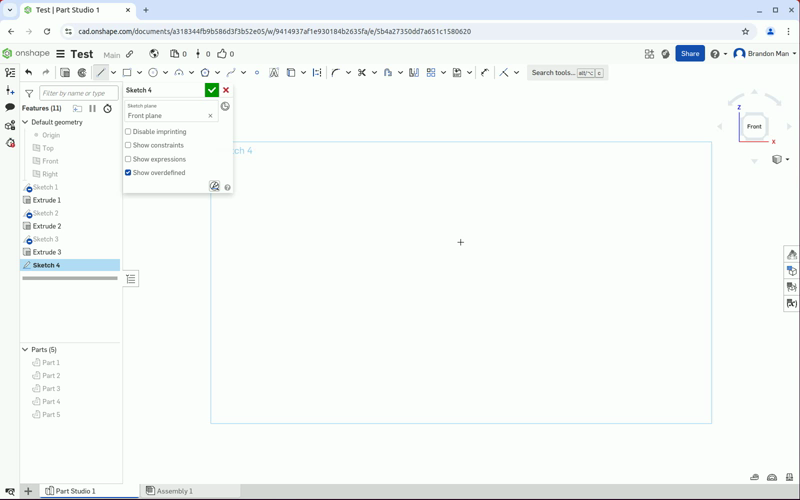
key_up(shift)
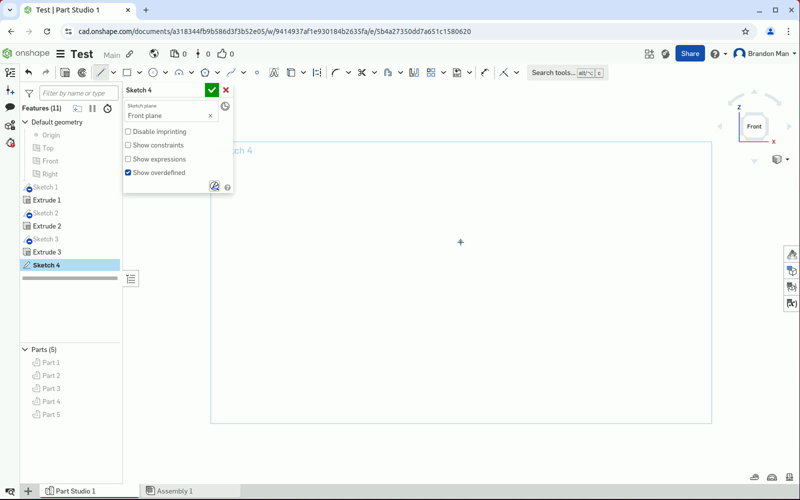
key_down(shift)
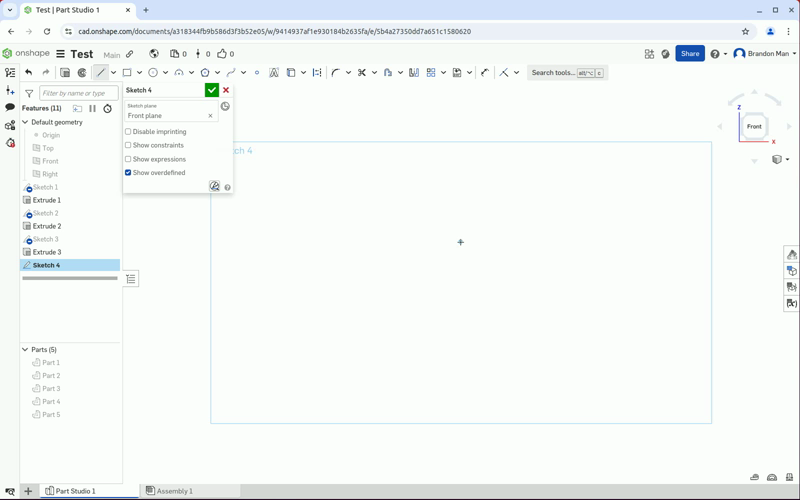
mouse_move(490, 241)
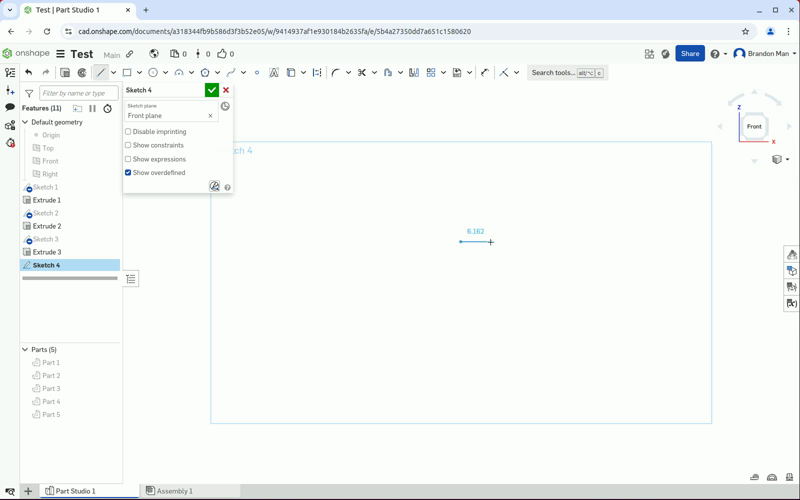
mouse_move(471, 241)
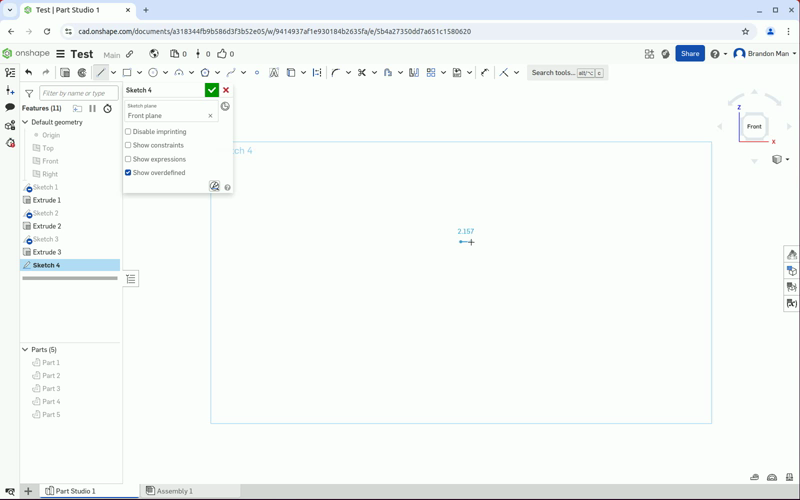
click(471, 241)
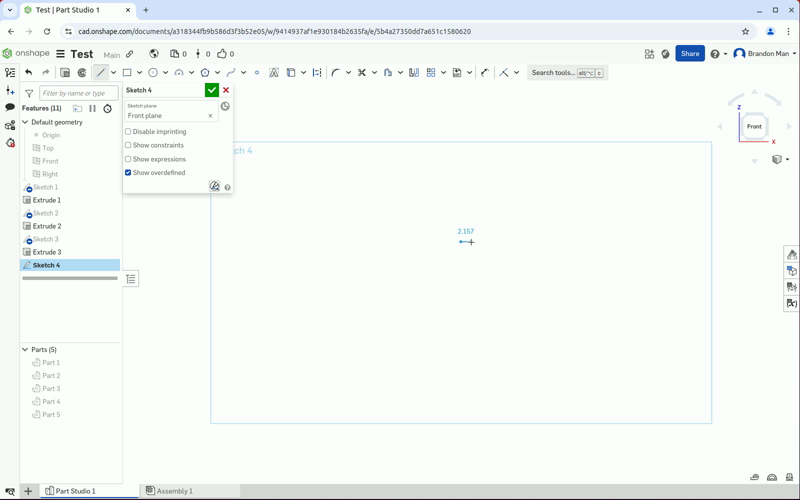
key_up(shift)
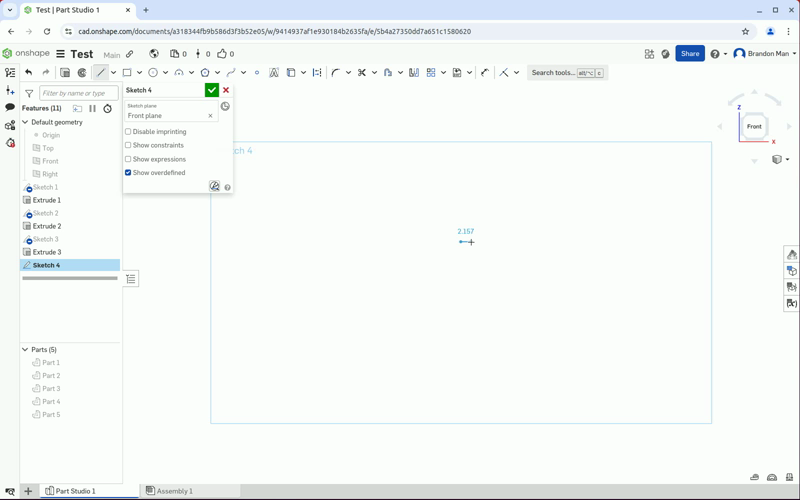
key(esc)
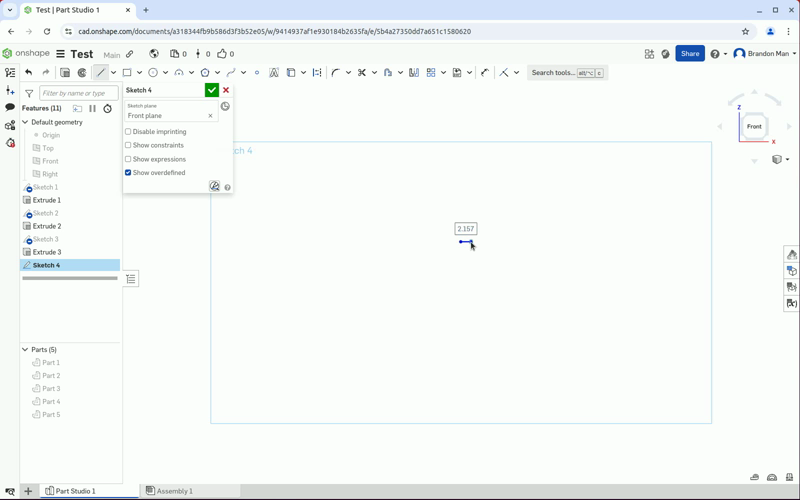
key(a)
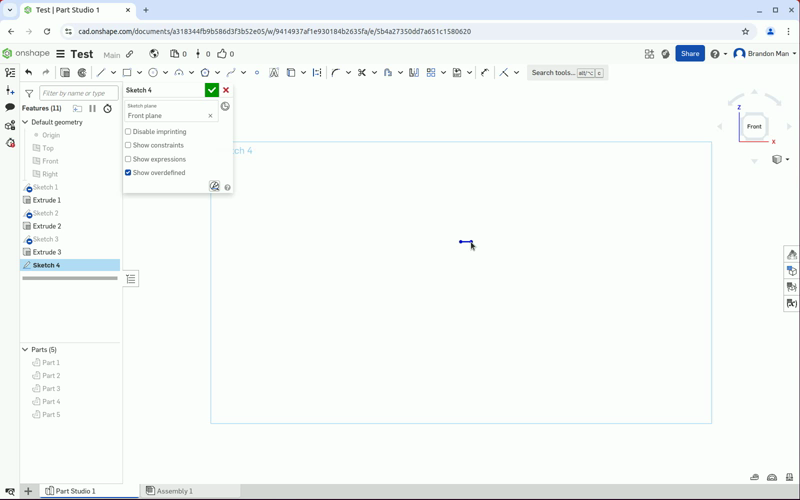
mouse_move(471, 241)
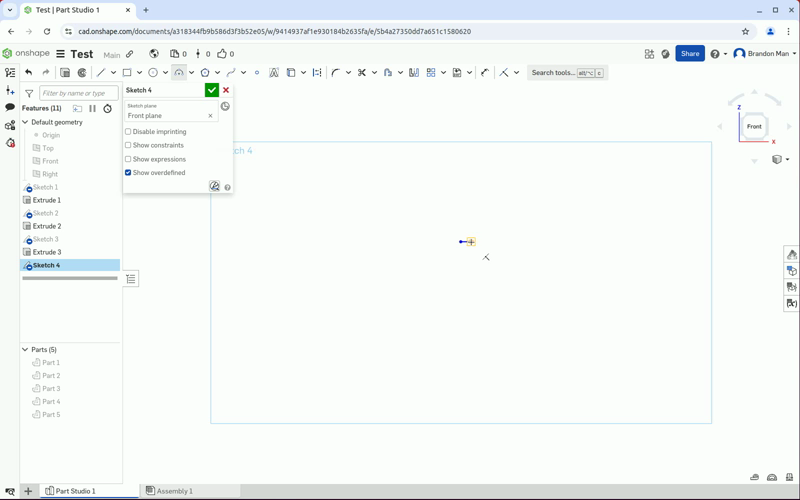
click(471, 241)
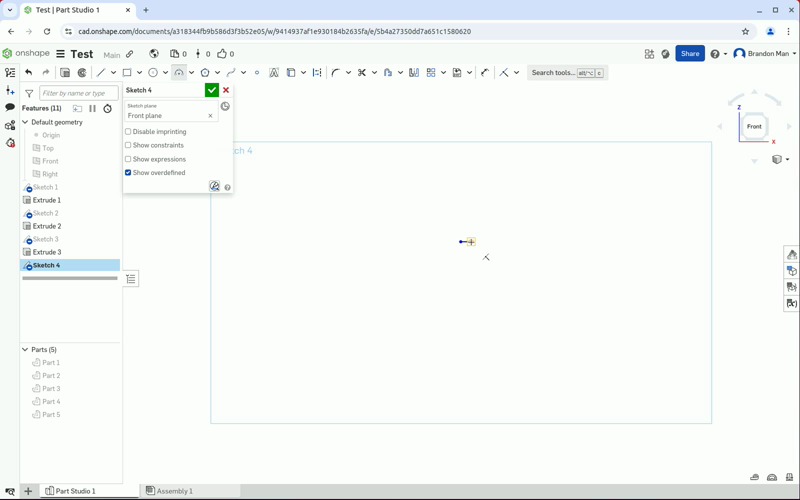
key_down(shift)
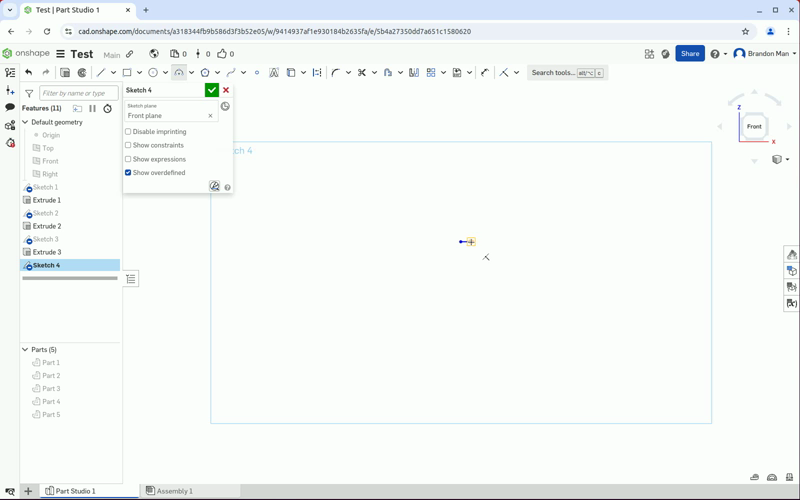
mouse_move(492, 241)
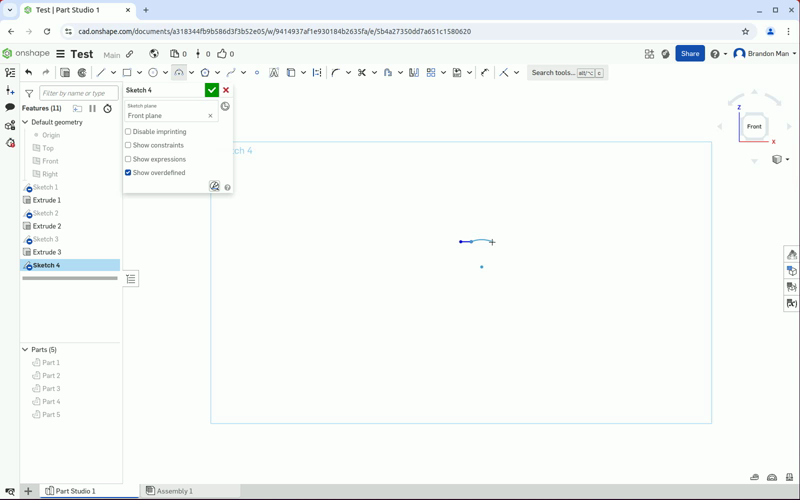
click(492, 241)
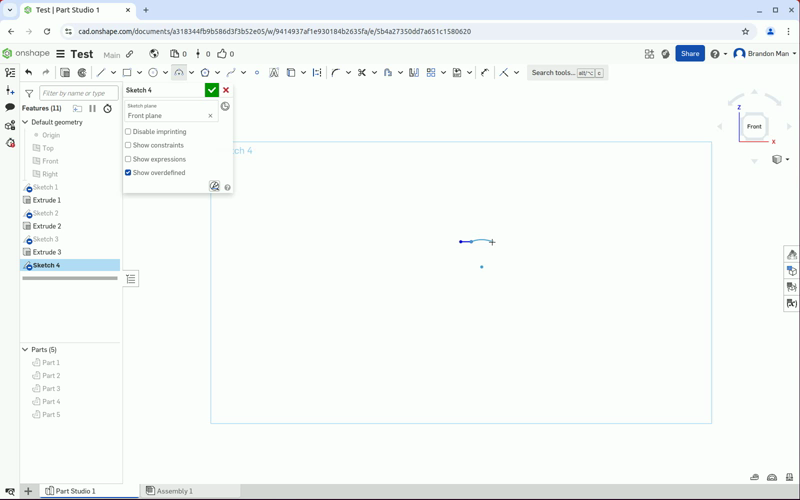
mouse_move(481, 231)
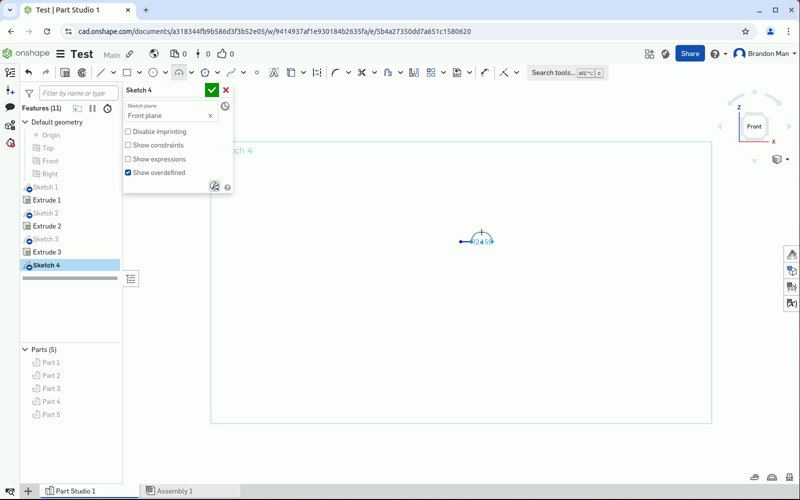
click(481, 231)
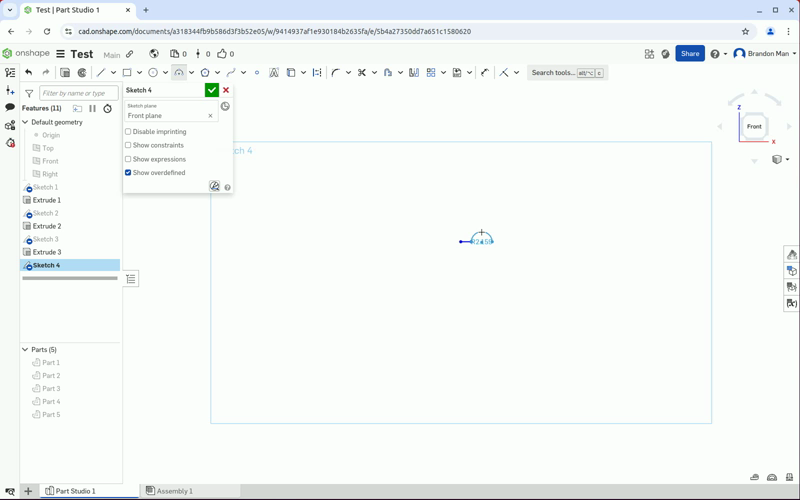
key_up(shift)
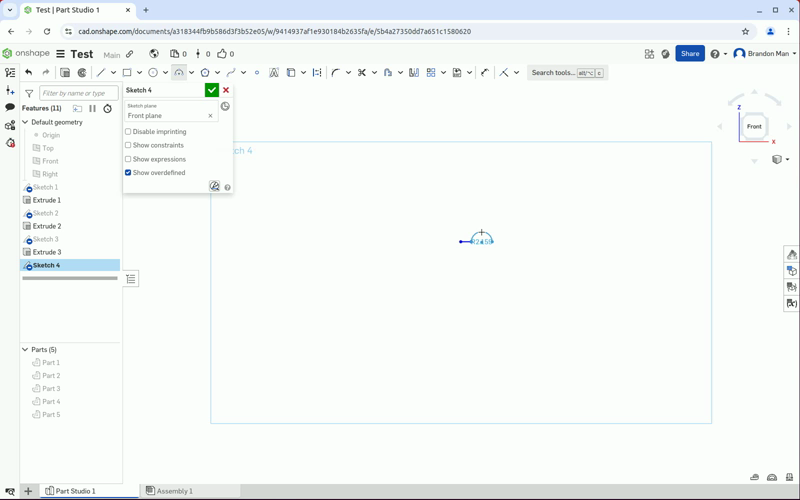
key(esc)
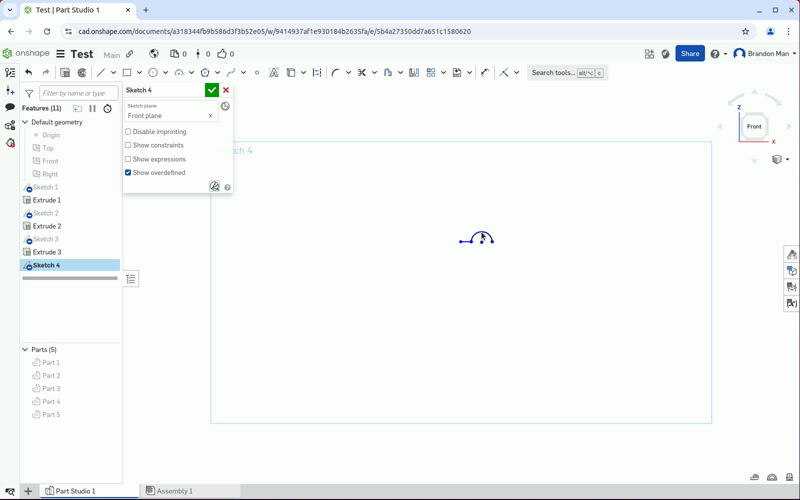
key(l)
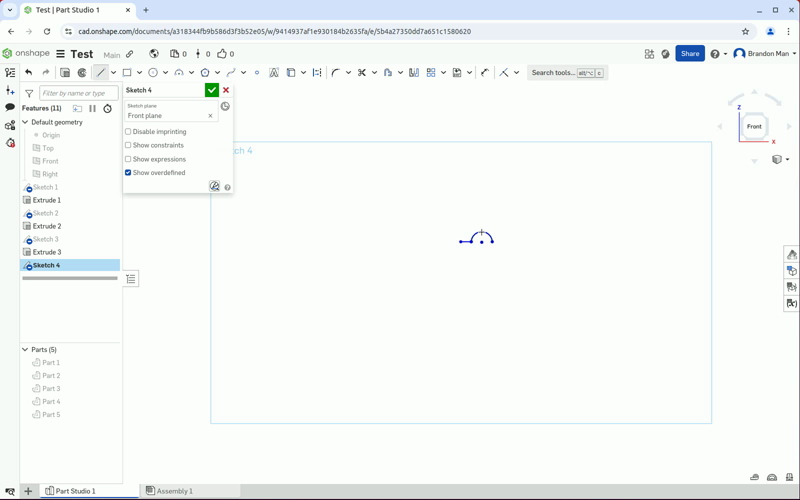
mouse_move(492, 241)
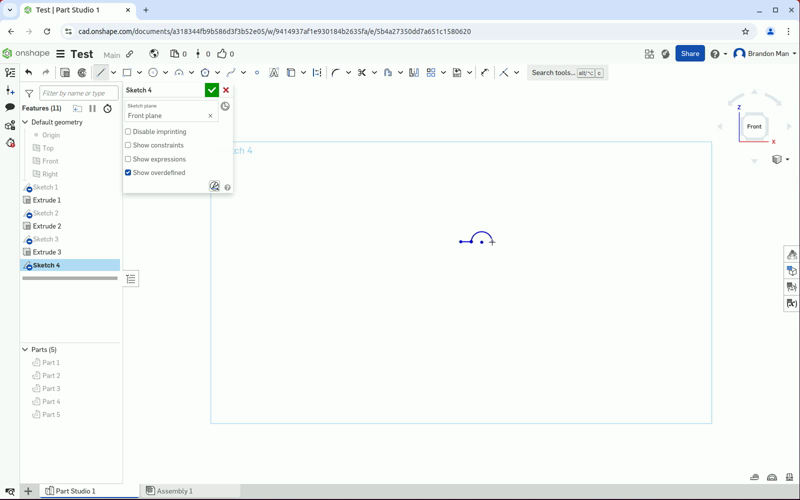
click(492, 241)
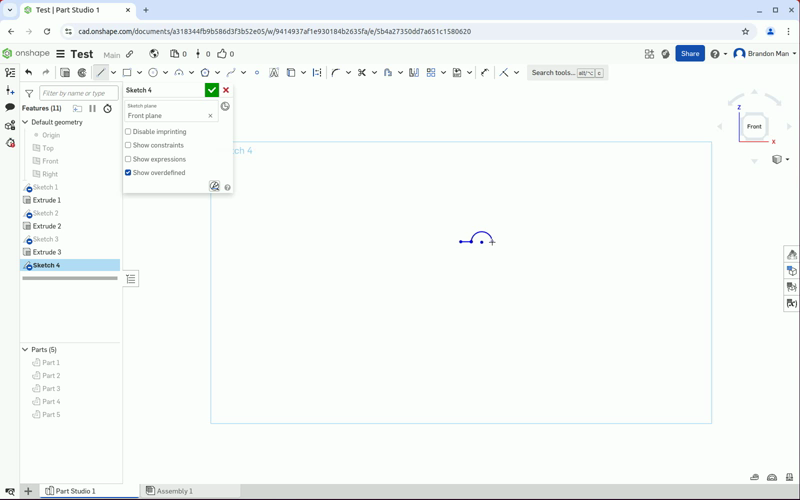
key_down(shift)
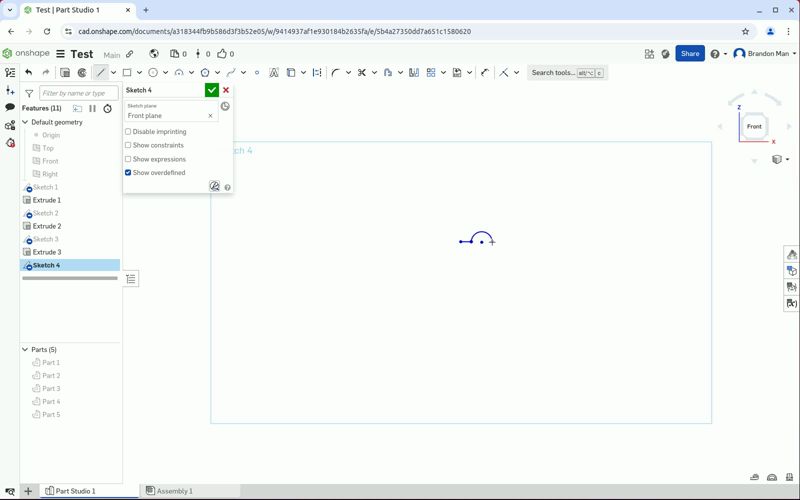
mouse_move(522, 241)
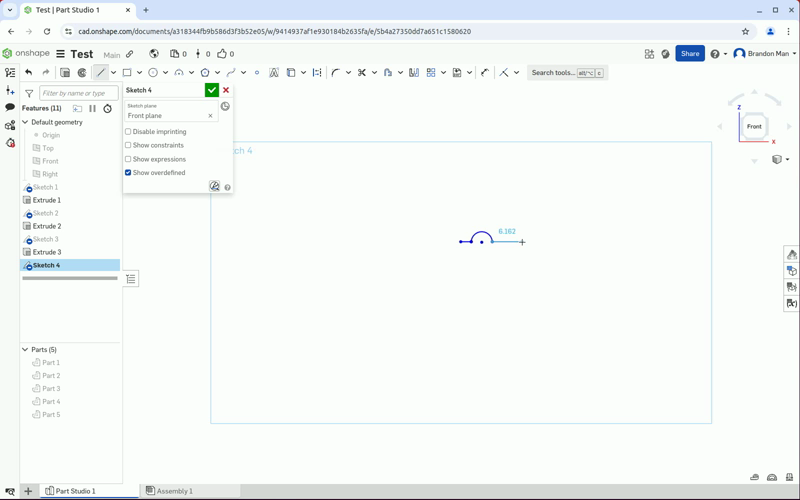
mouse_move(502, 241)
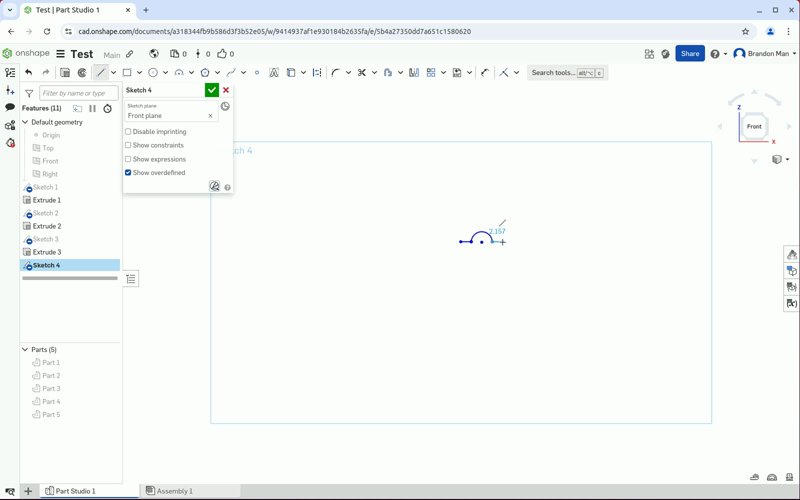
click(502, 241)
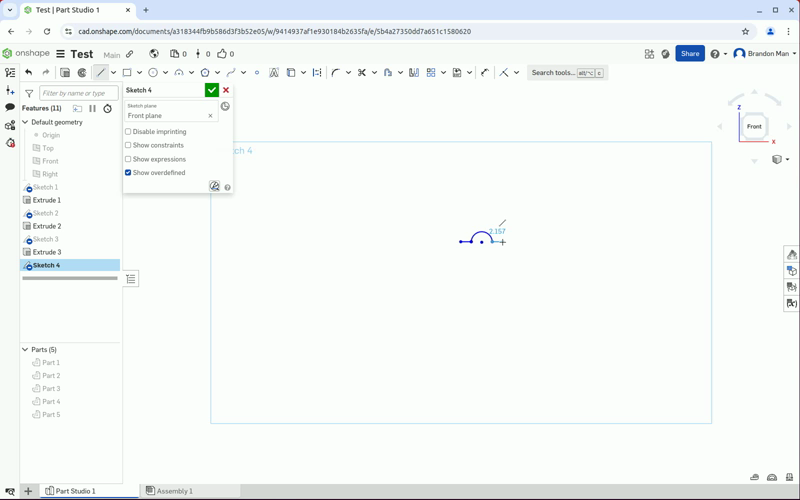
key_up(shift)
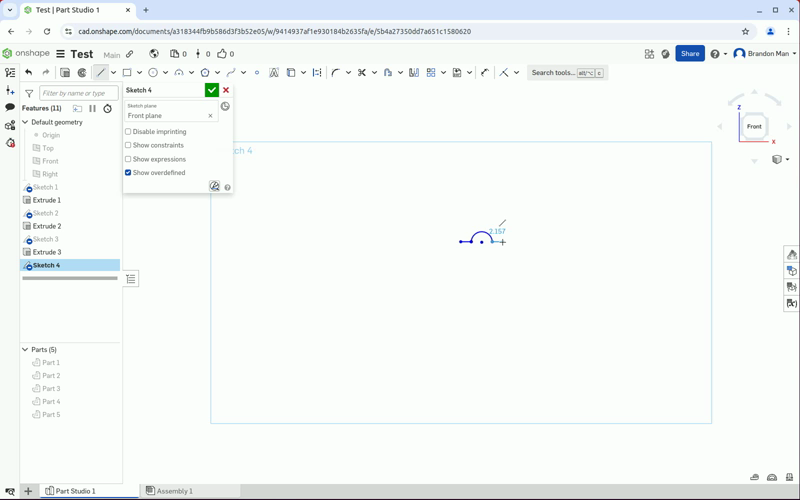
key(esc)
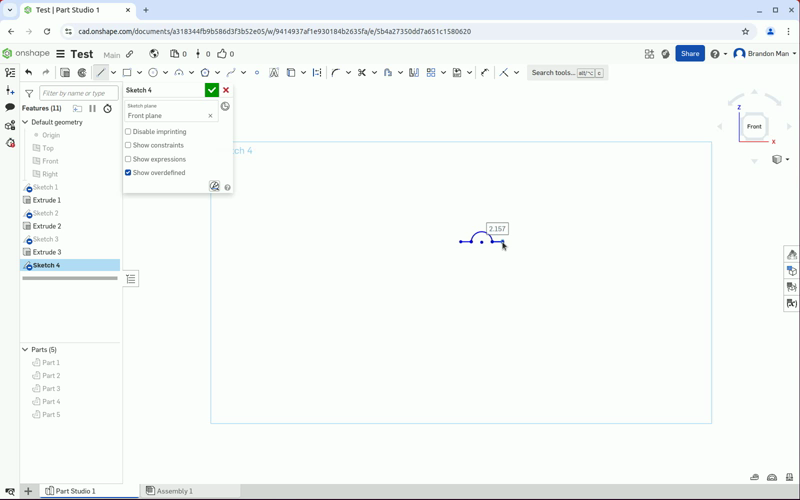
key(a)
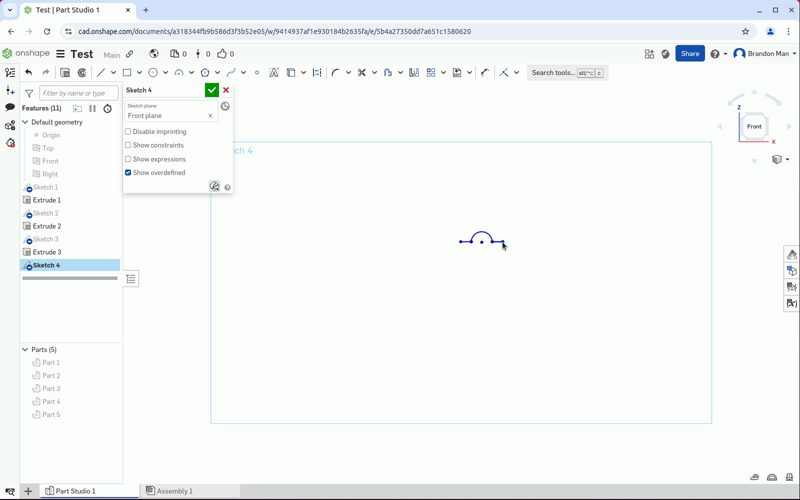
mouse_move(502, 241)
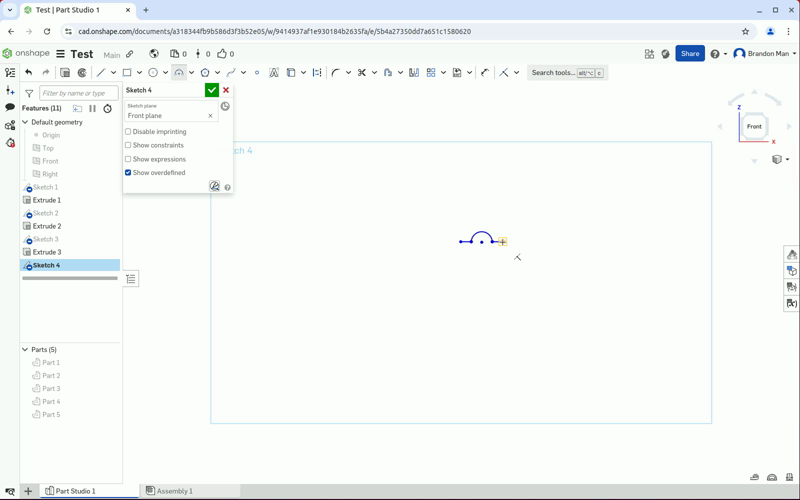
click(502, 241)
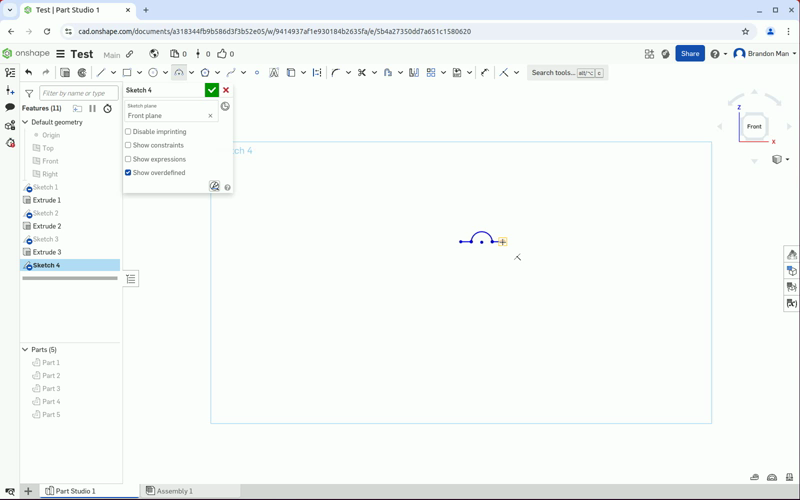
mouse_move(460, 241)
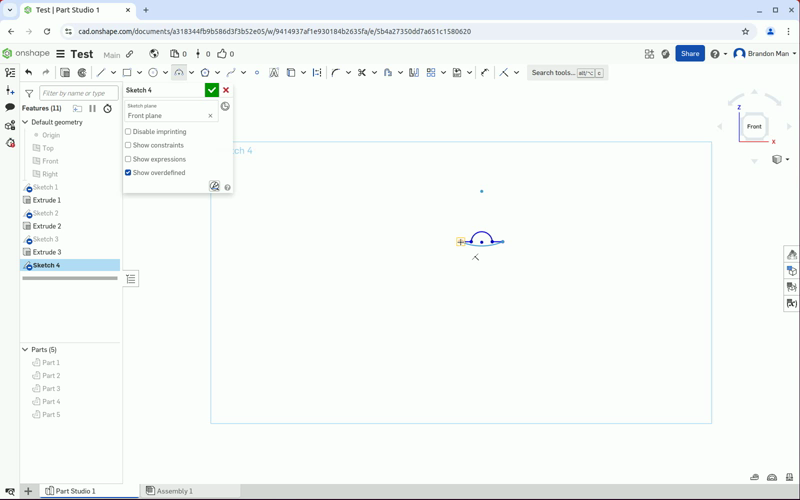
click(460, 241)
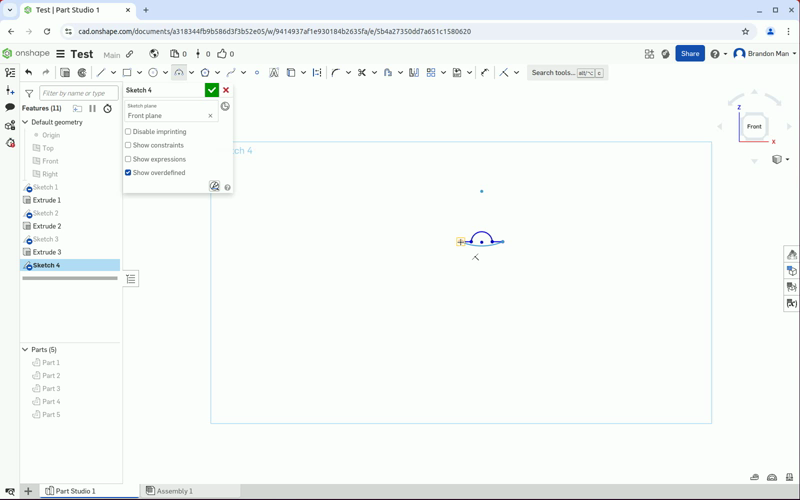
key_down(shift)
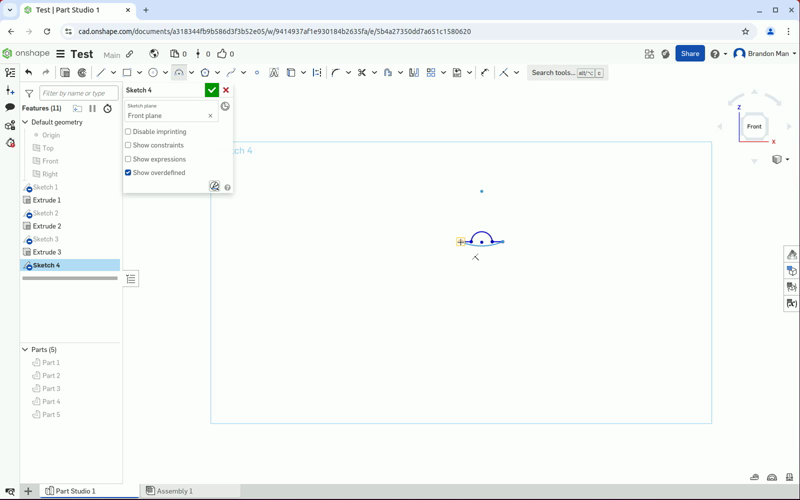
mouse_move(481, 221)
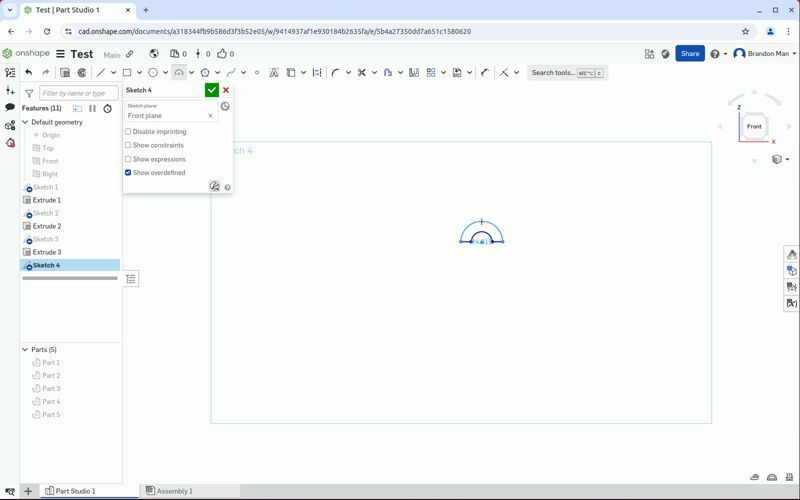
click(481, 221)
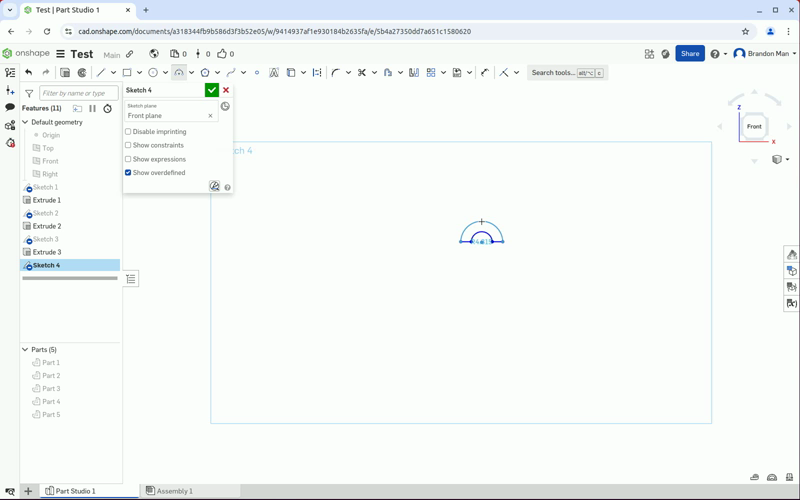
key_up(shift)
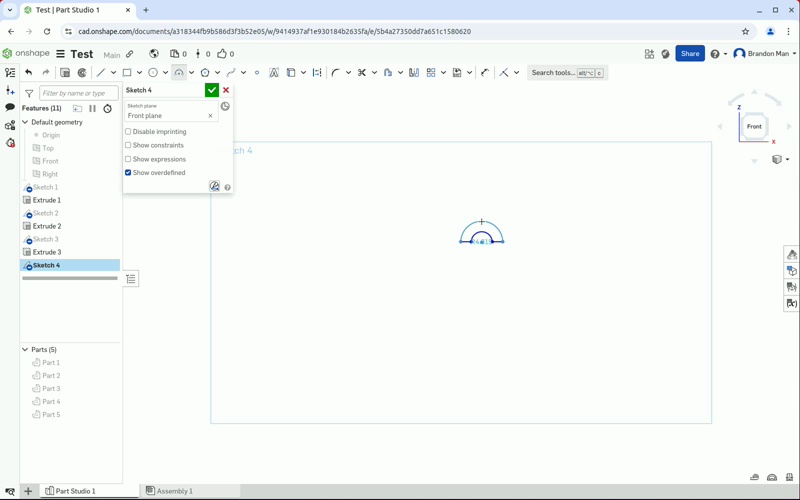
key(esc)
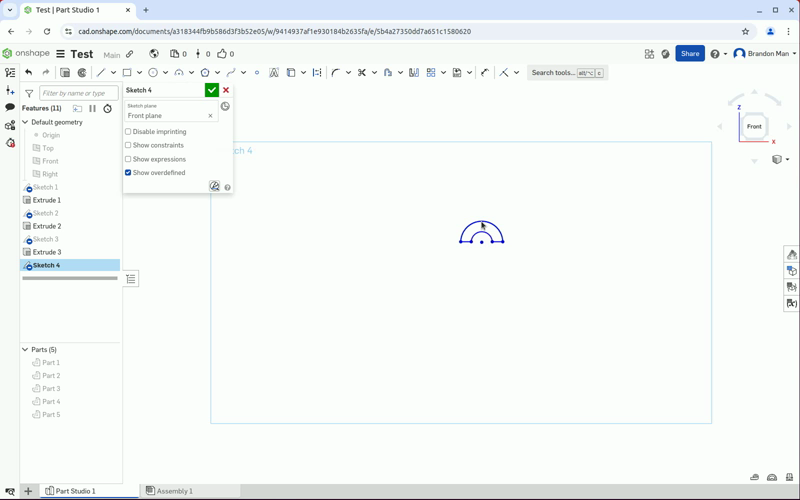
mouse_move(462, 239)
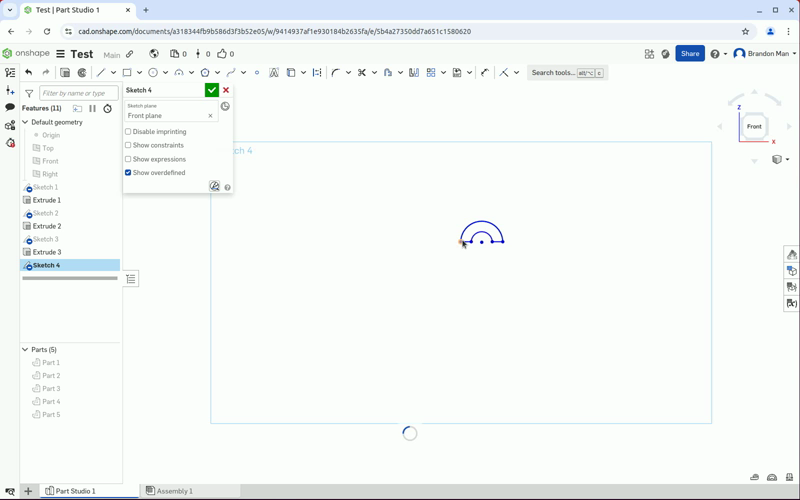
scroll(6)
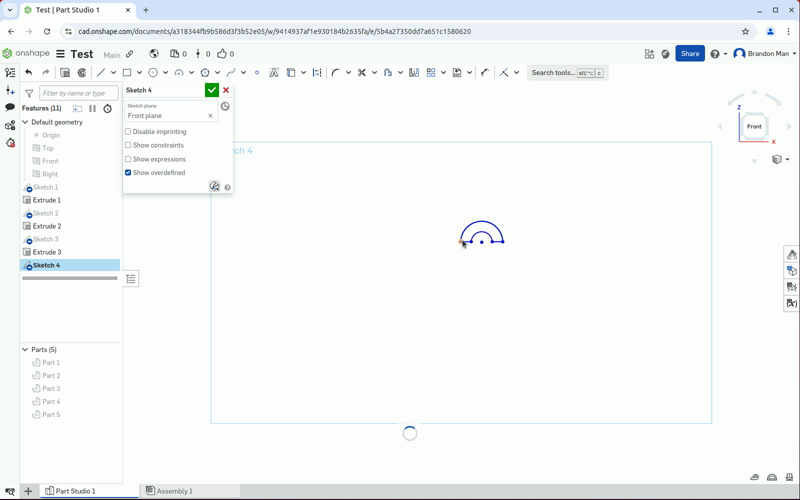
scroll(6)
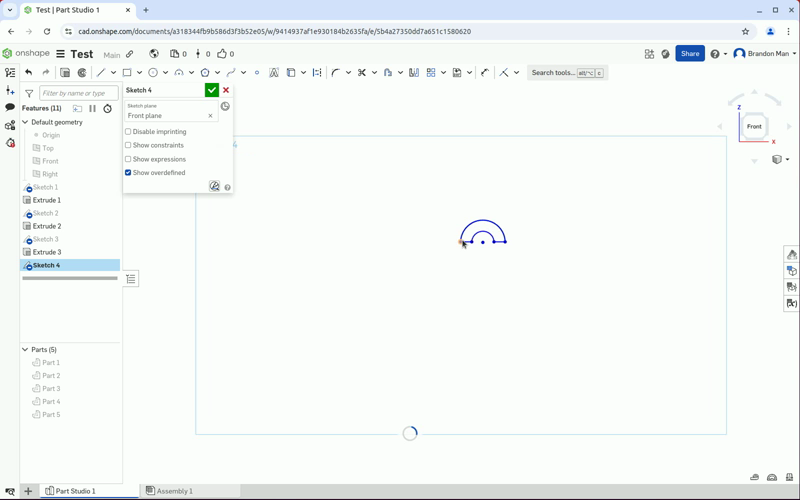
scroll(6)
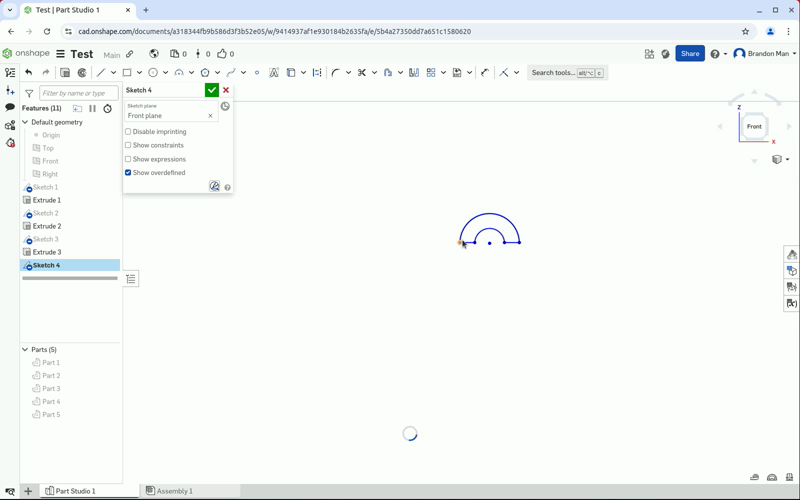
scroll(6)
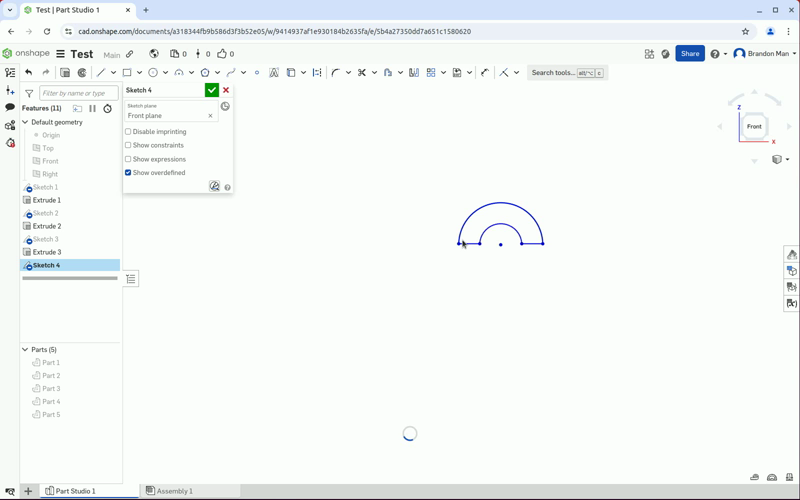
scroll(6)
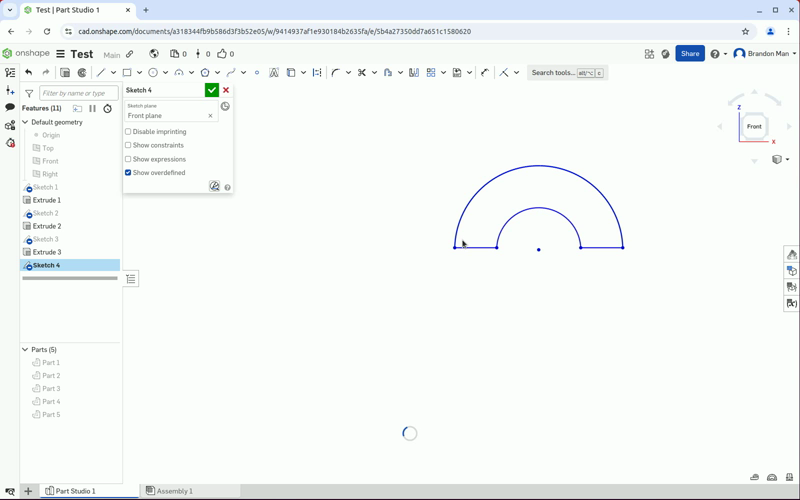
scroll(6)
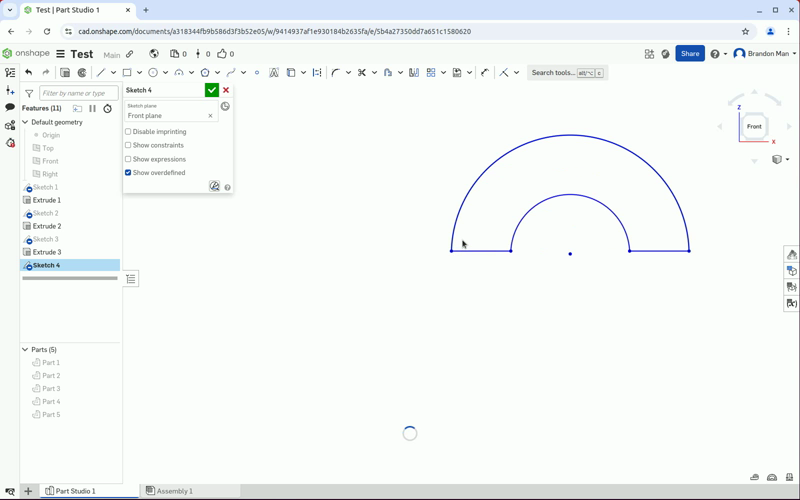
scroll(6)
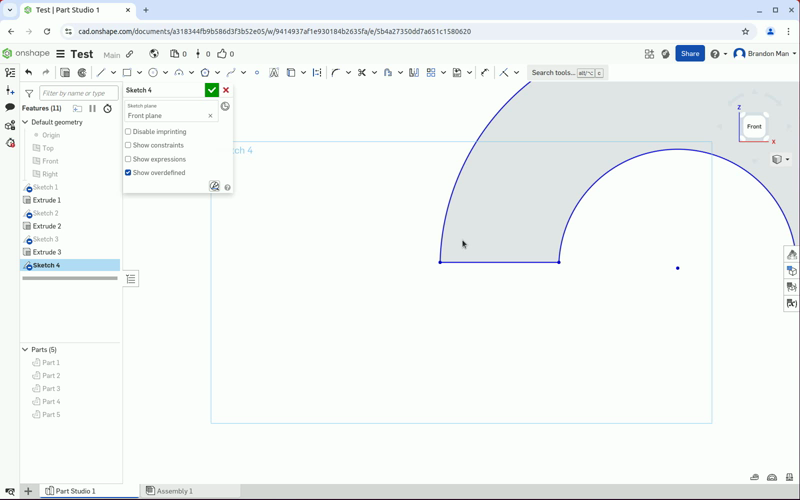
click(462, 239)
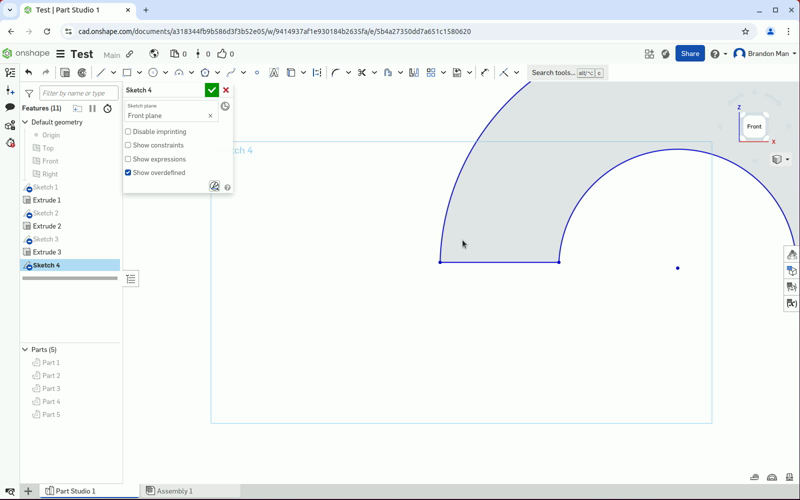
scroll(-6)
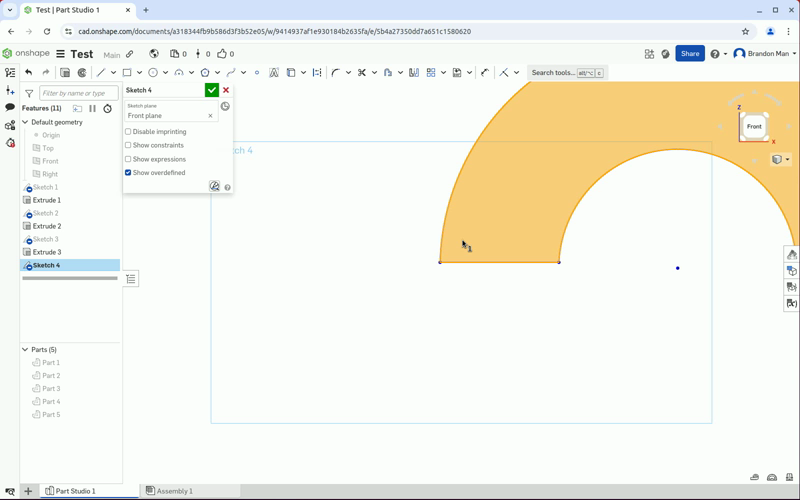
scroll(-6)
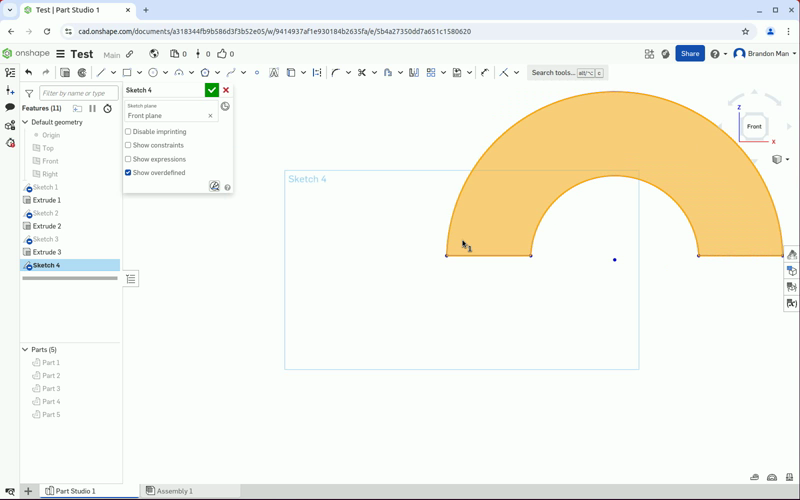
scroll(-6)
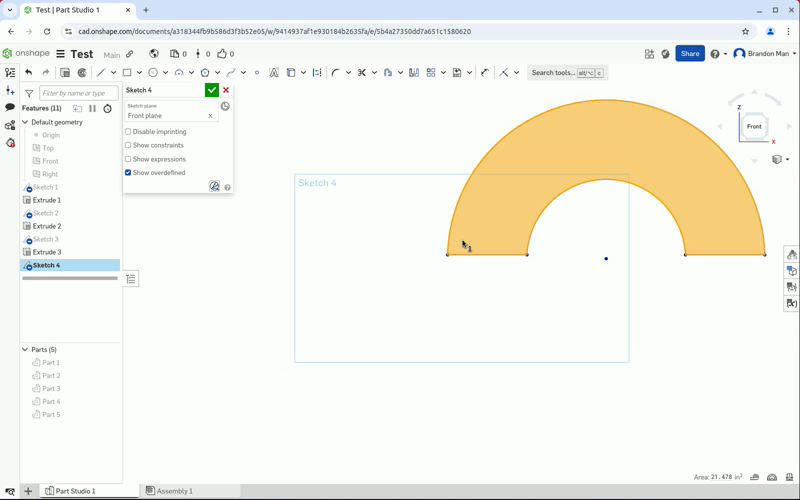
scroll(-6)
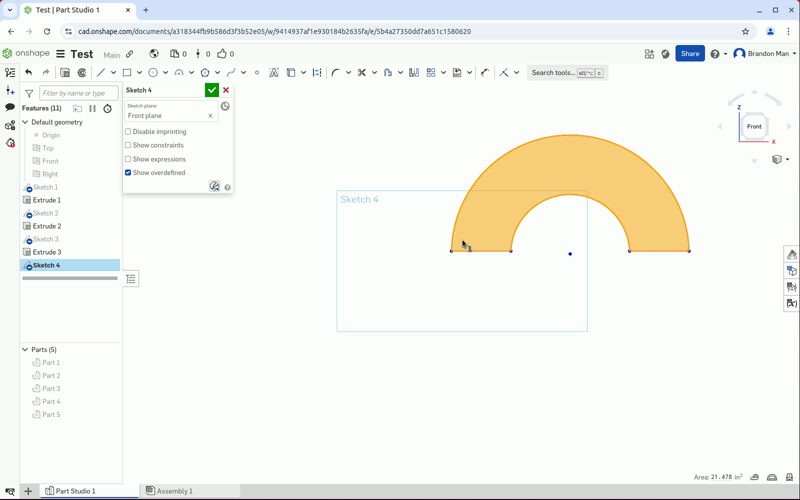
scroll(-6)
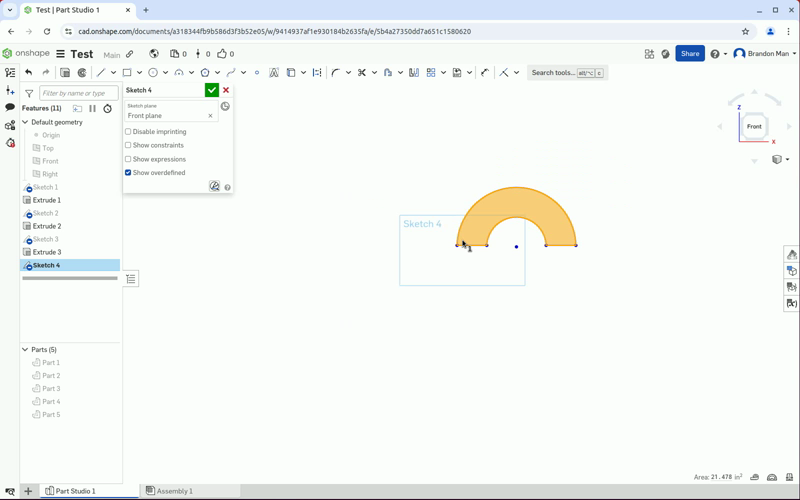
scroll(-6)
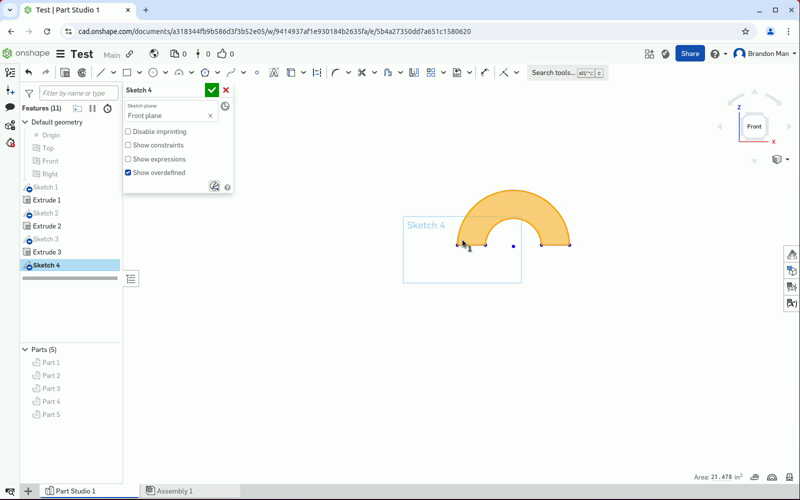
scroll(-6)
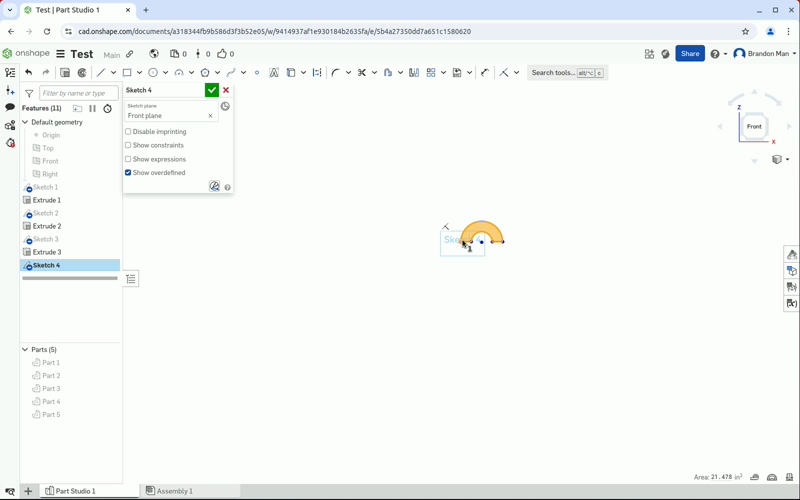
mouse_move(73, 352)
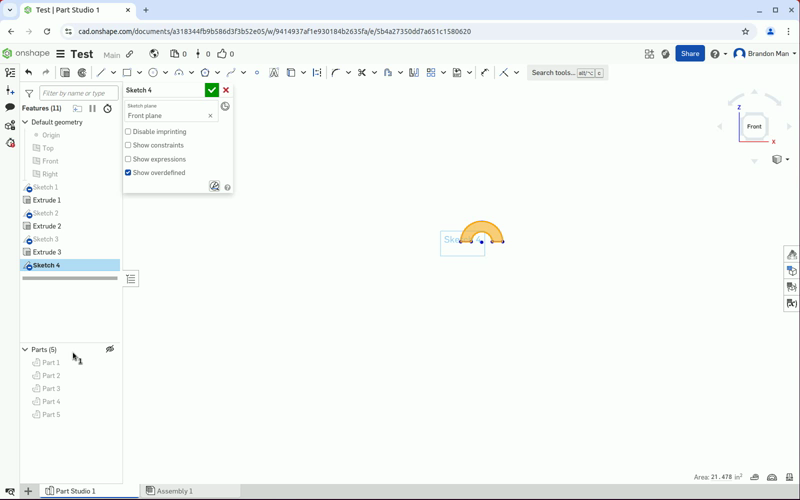
key(shift+y)
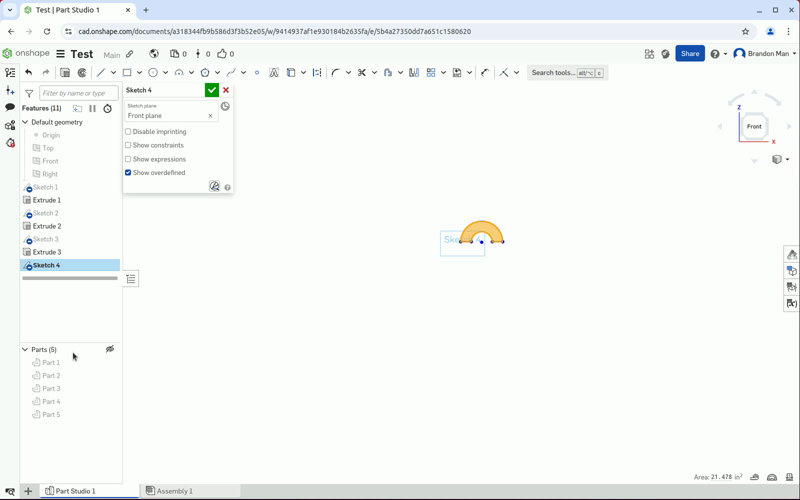
key(shift+e)
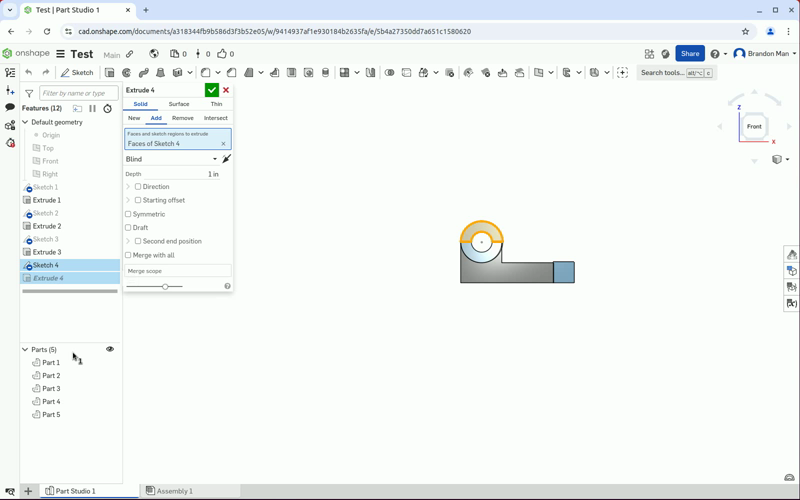
mouse_move(143, 106)
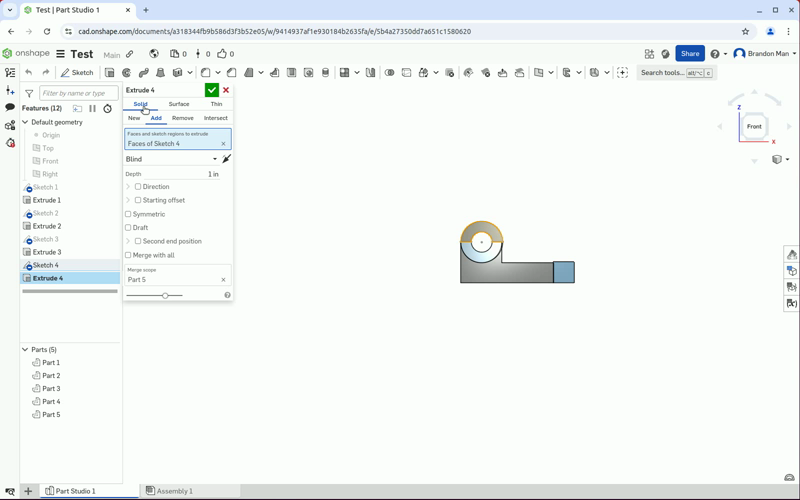
click(143, 106)
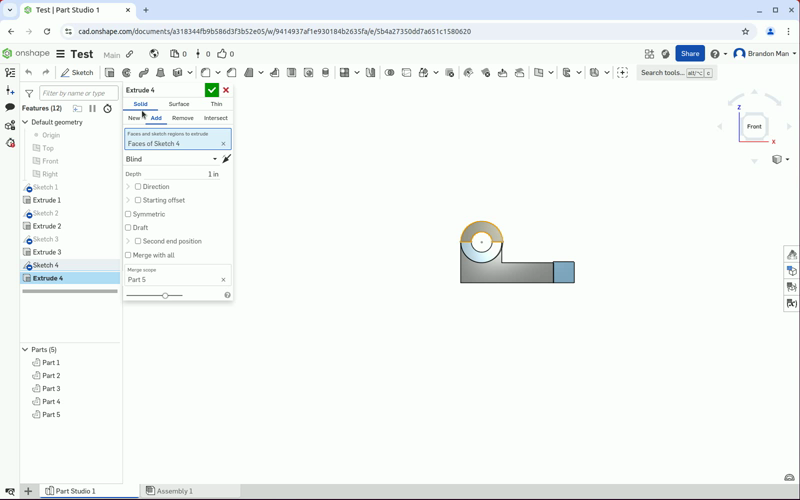
mouse_move(137, 120)
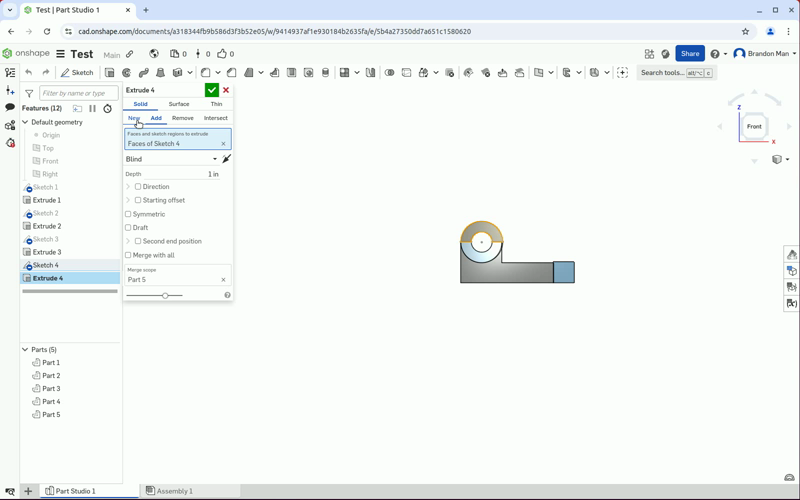
click(137, 120)
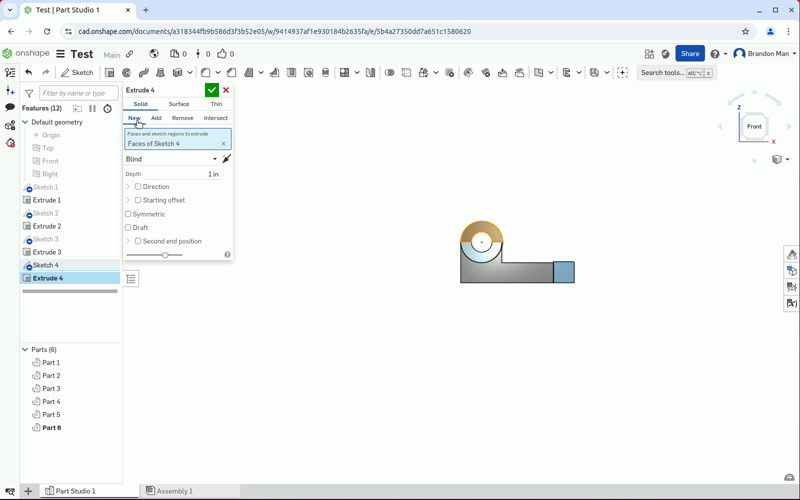
key(tab, 4)
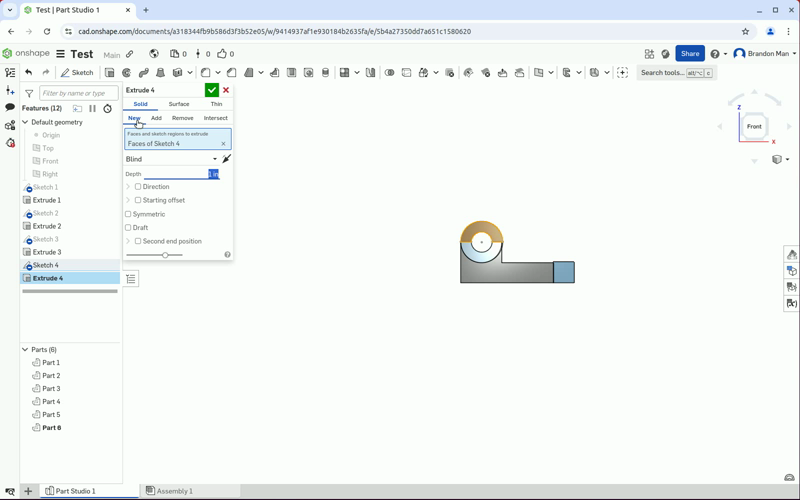
text(8.425)
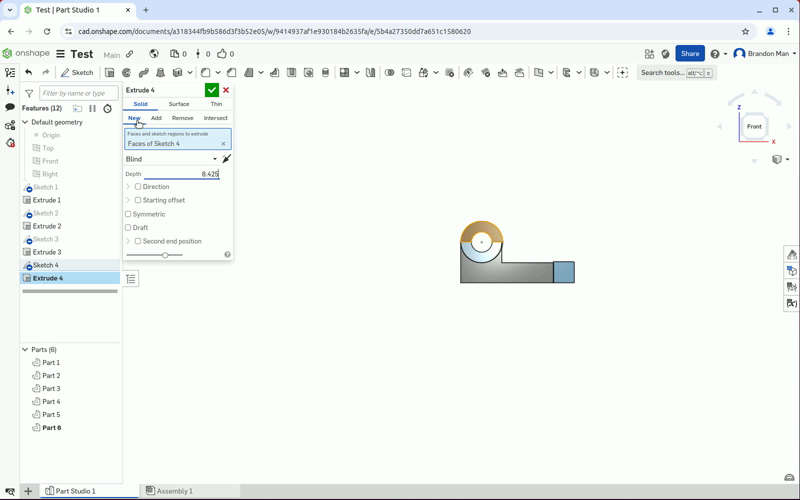
key(enter)
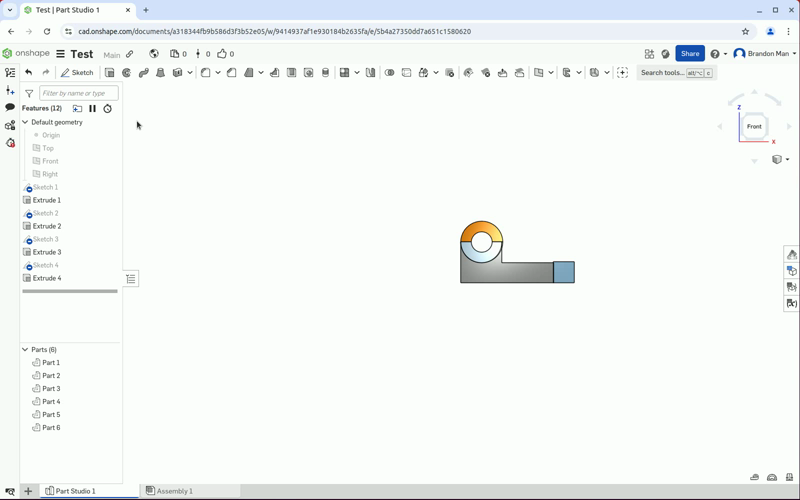
key(shift+h)
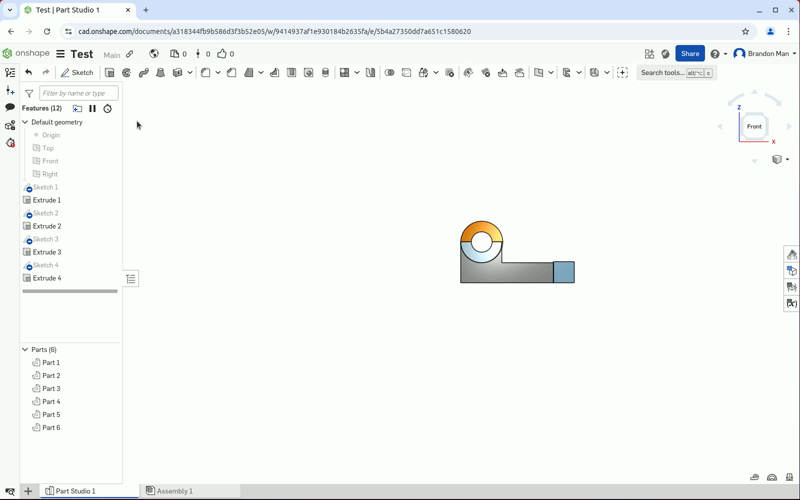
key(shift+h)
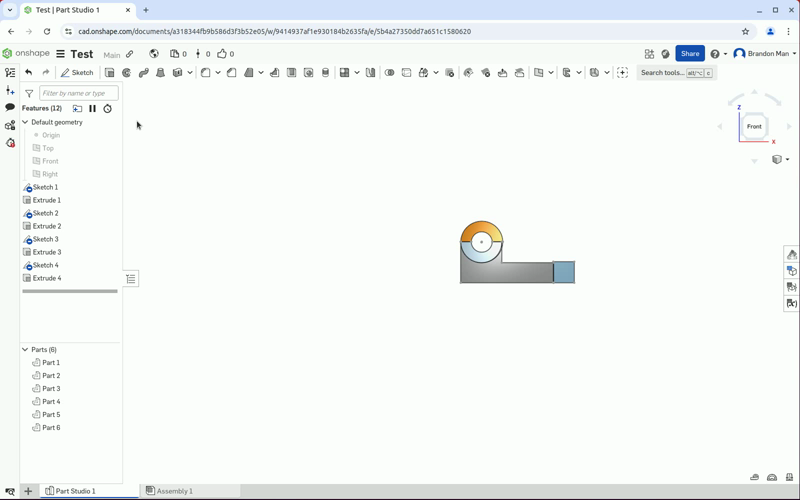
key(shift+7)
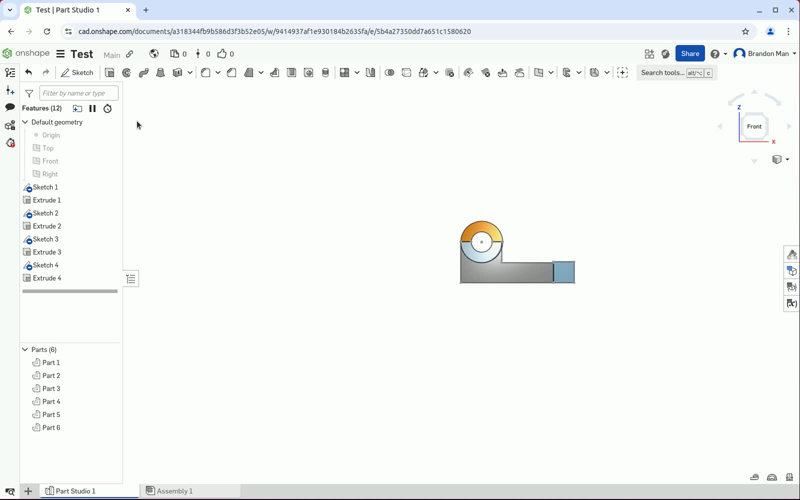
key(left, 2)
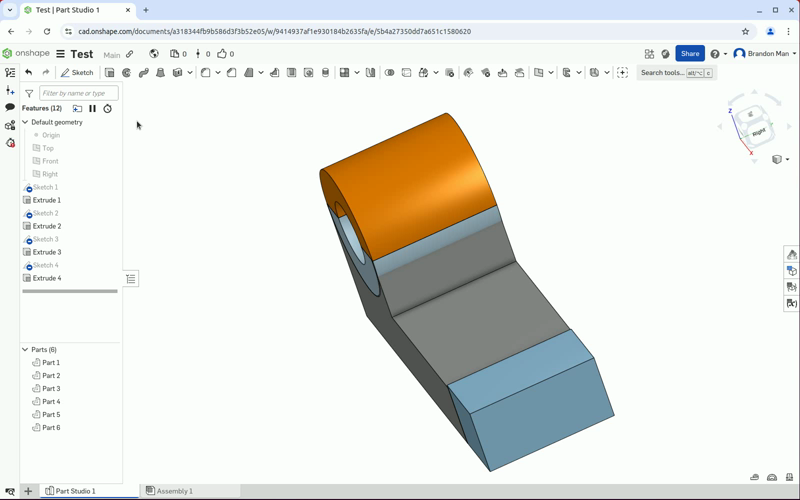
key(down, 2)
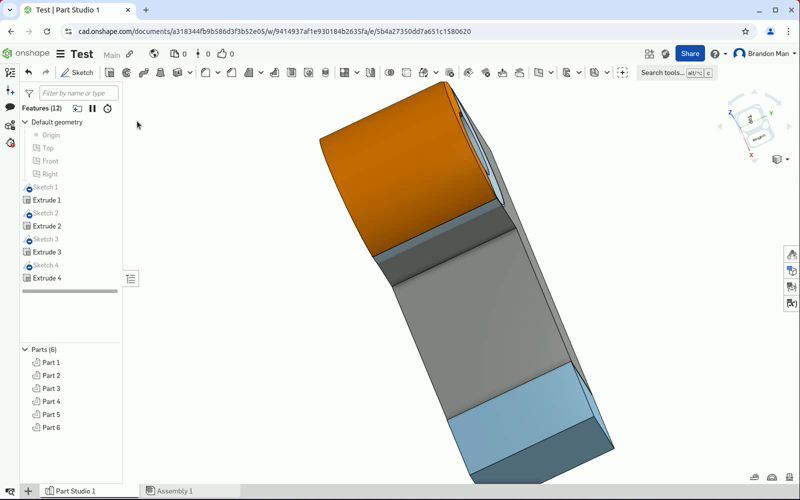
key(up, 2)
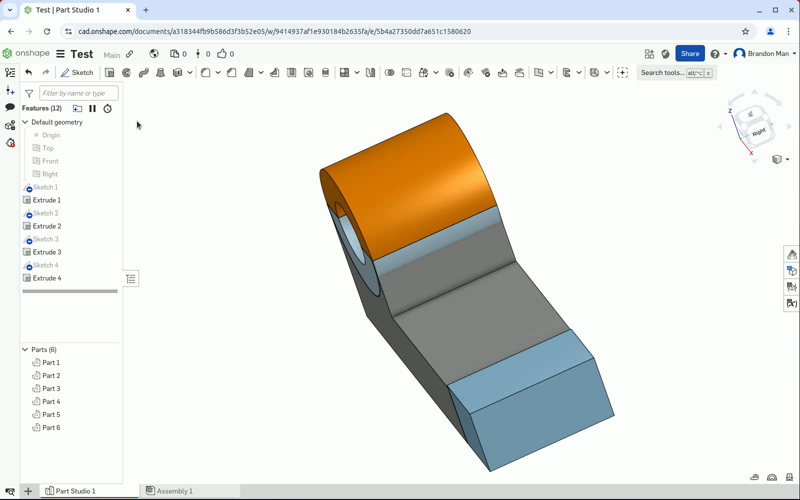
key(right, 2)
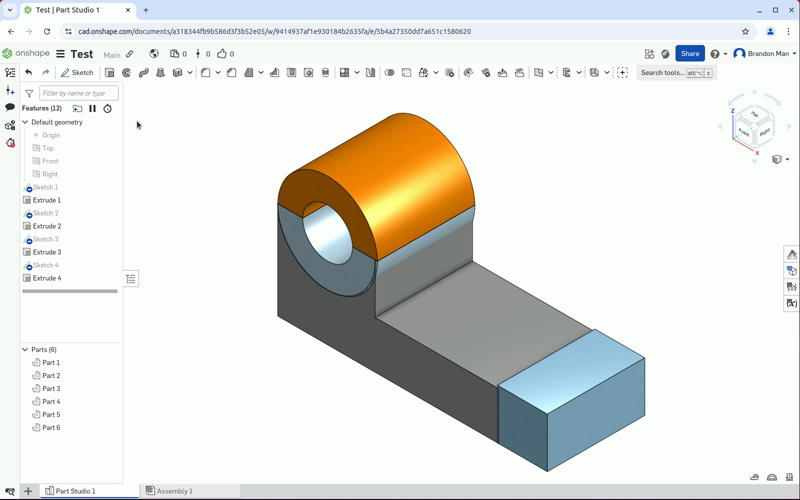
mouse_move(73, 189)
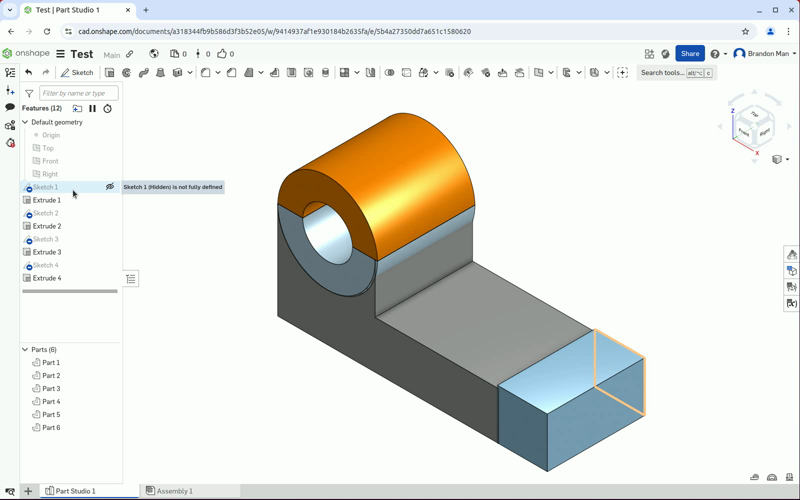
click(73, 189)